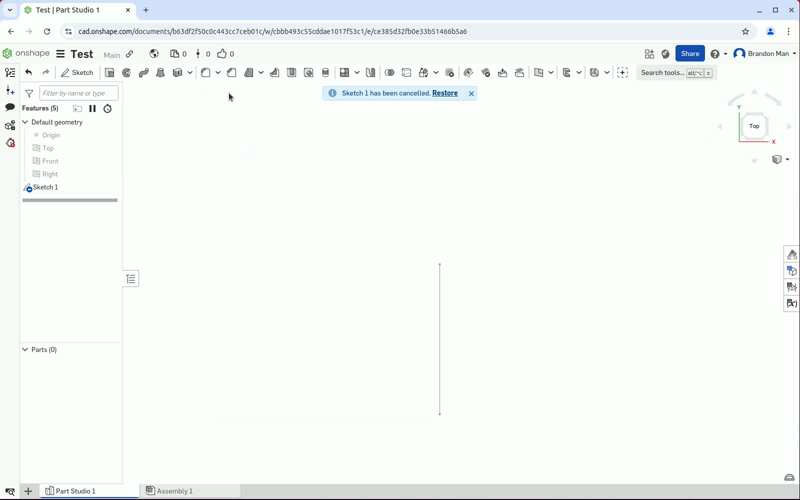
key(shift+h)
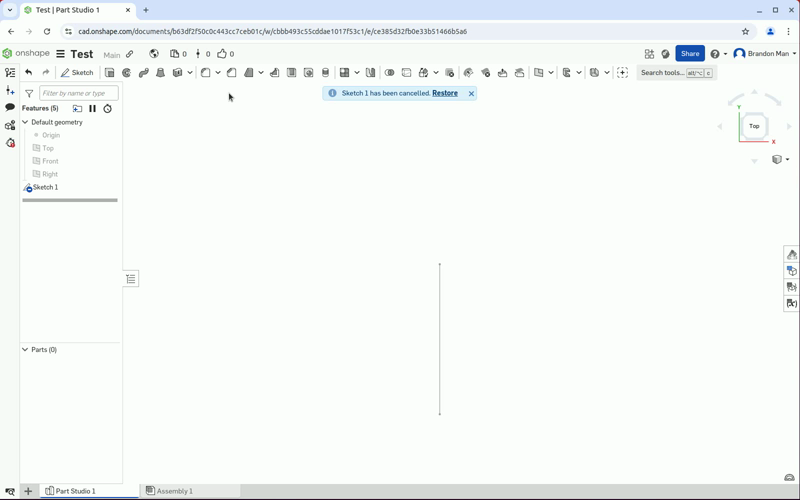
key(shift+s)
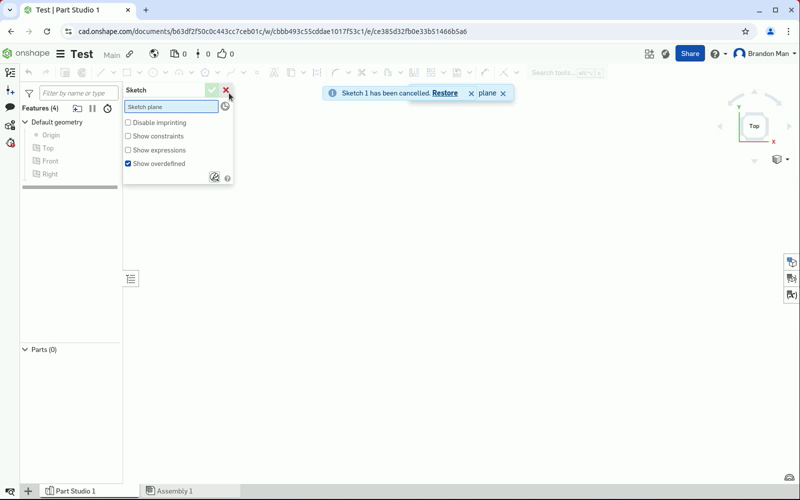
mouse_move(73, 150)
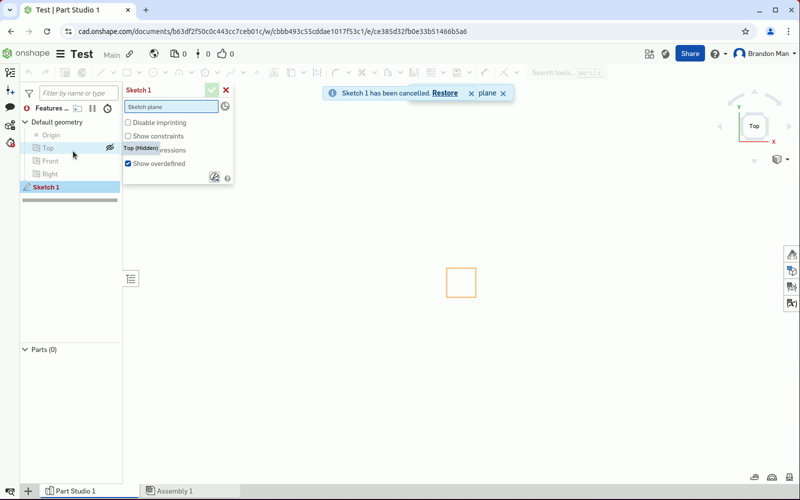
click(73, 150)
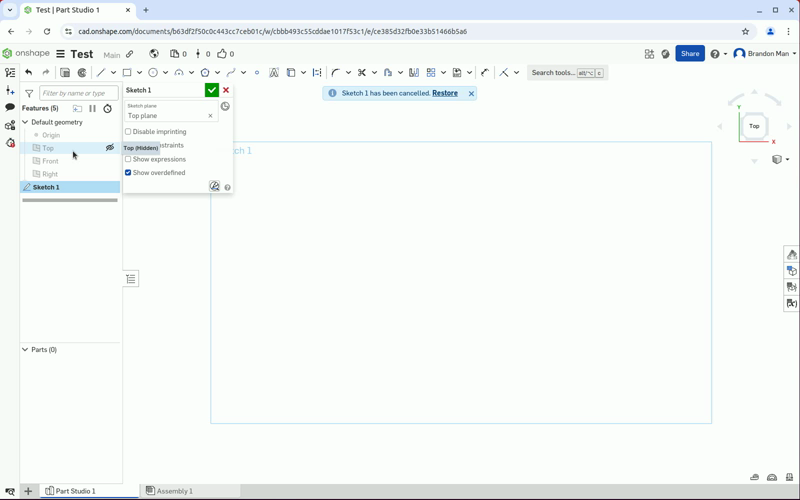
mouse_move(73, 352)
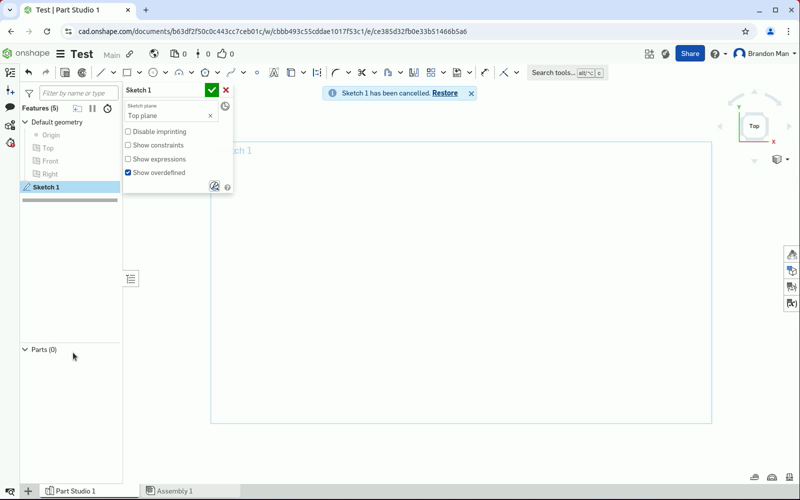
key(y)
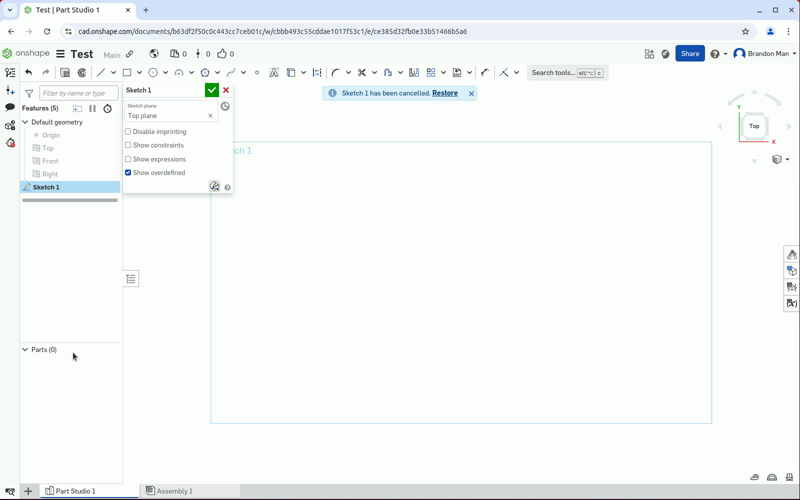
key(a)
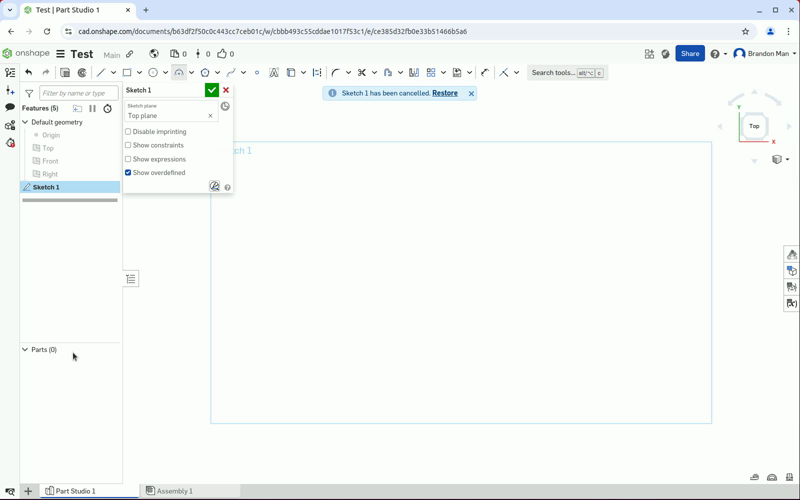
key_down(shift)
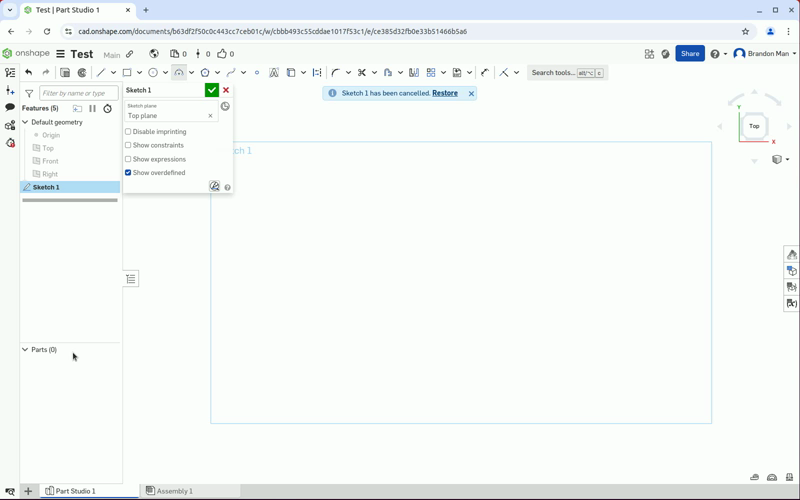
mouse_move(348, 309)
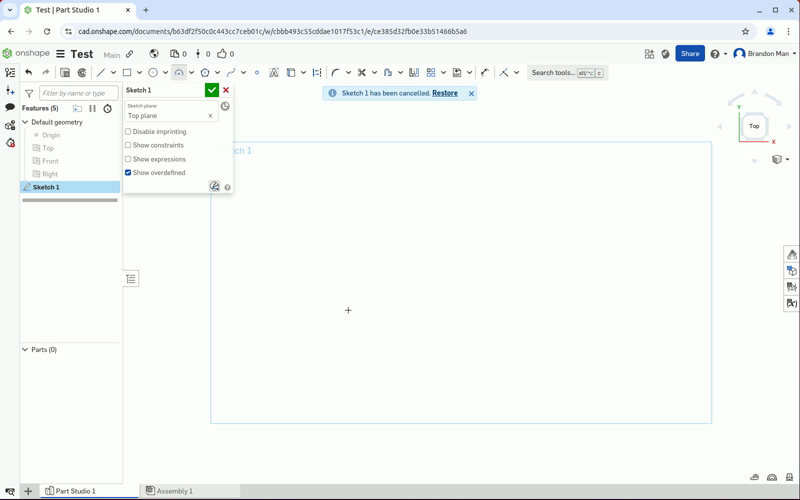
click(348, 309)
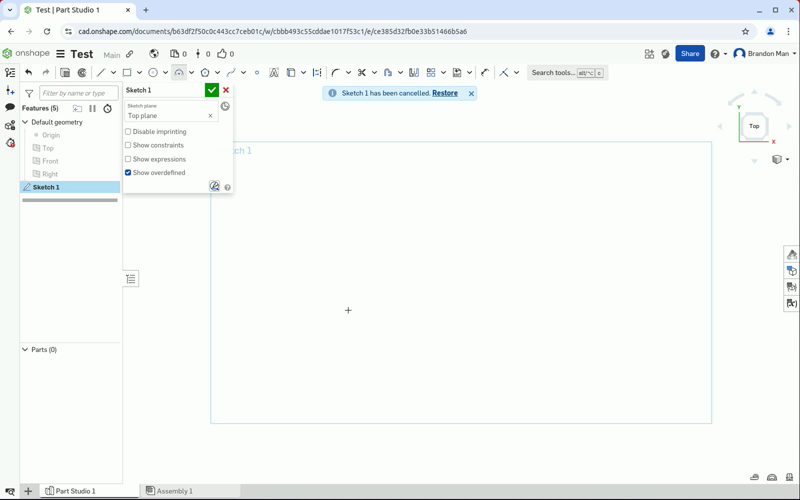
key_up(shift)
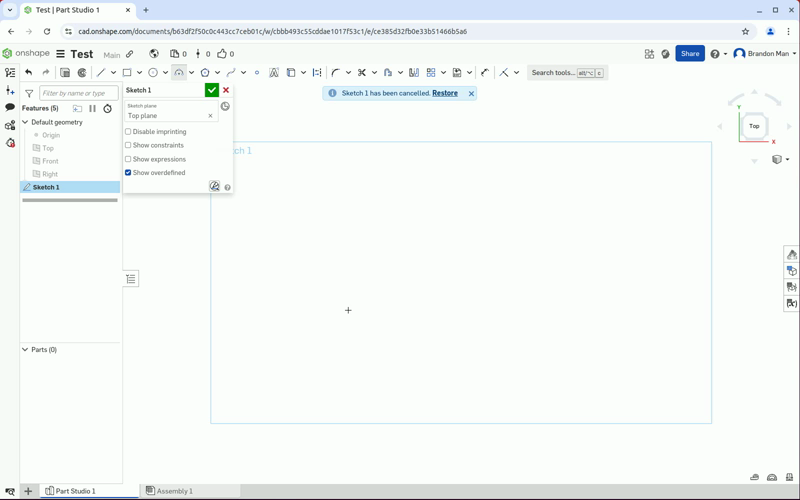
key_down(shift)
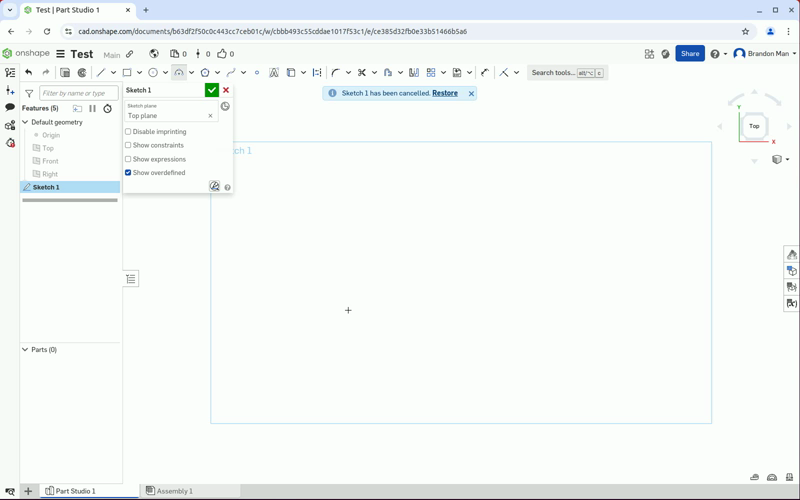
mouse_move(367, 328)
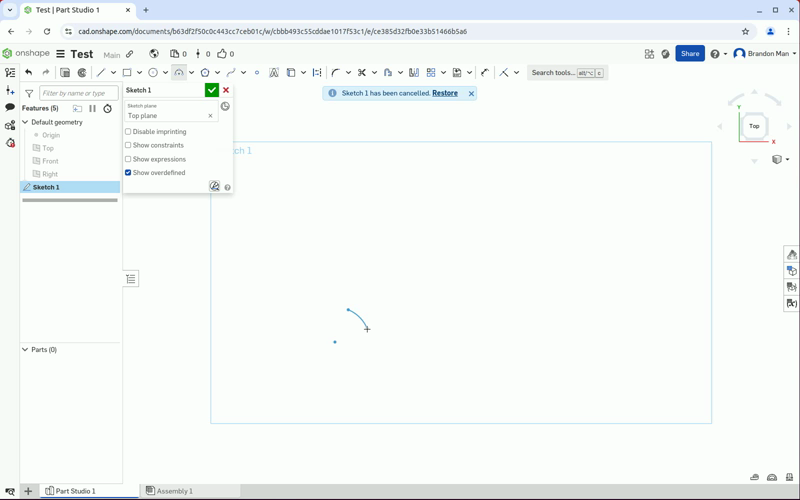
click(367, 328)
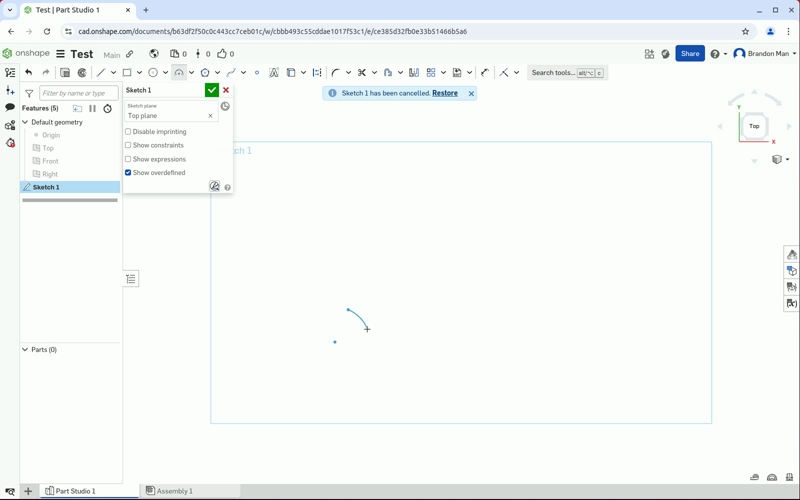
mouse_move(353, 323)
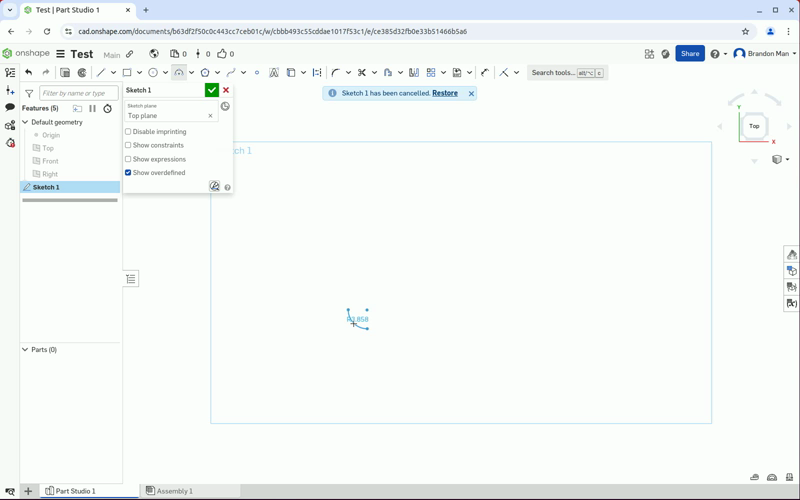
click(353, 323)
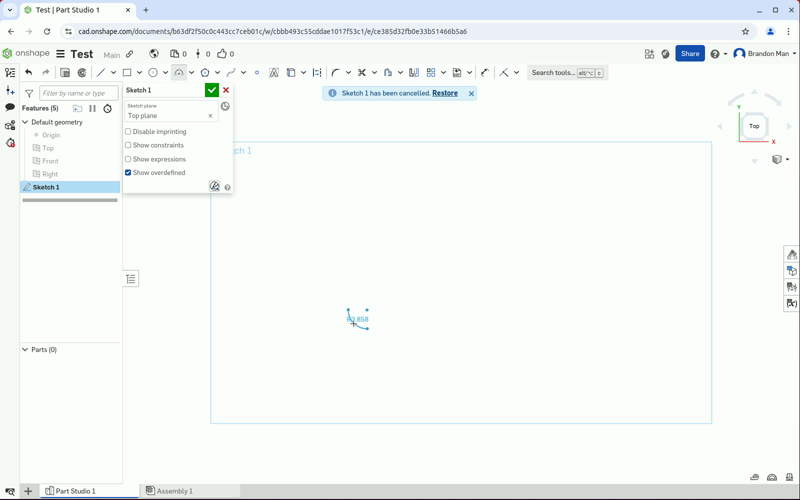
key_up(shift)
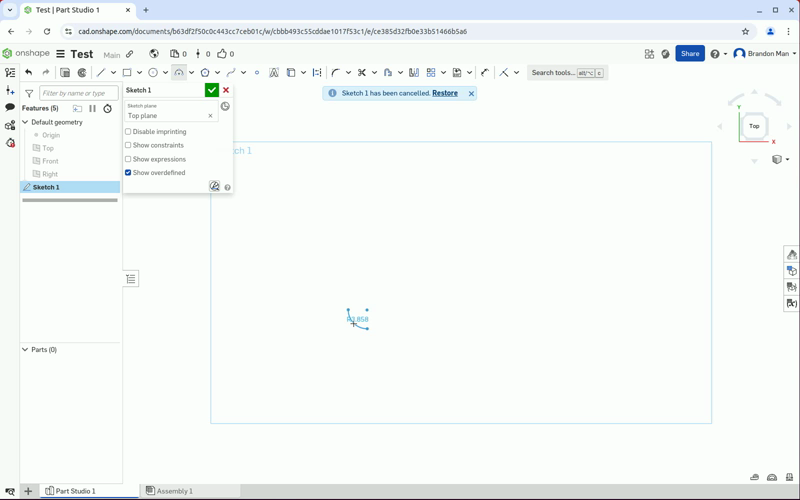
key(esc)
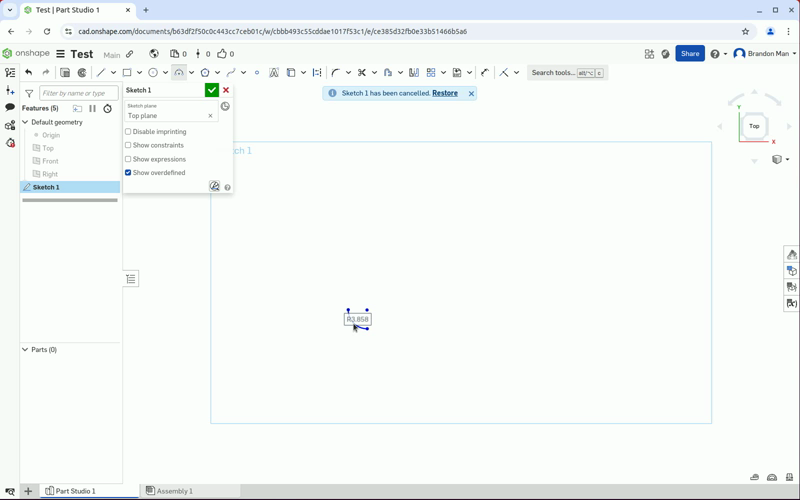
key(l)
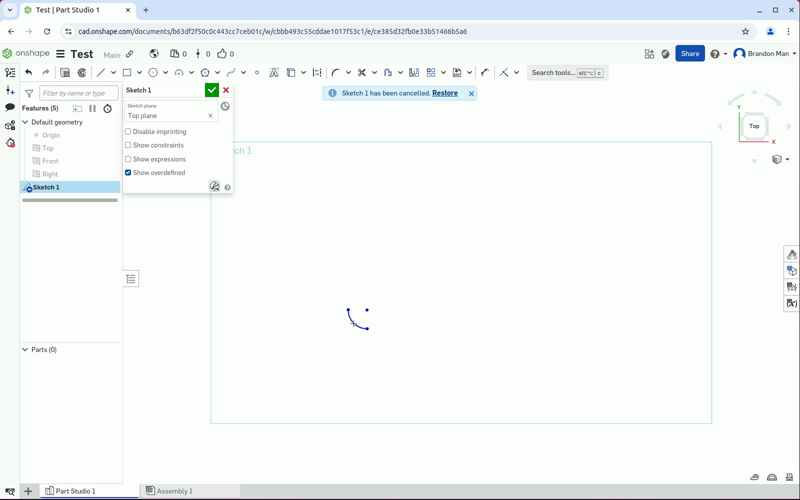
mouse_move(367, 328)
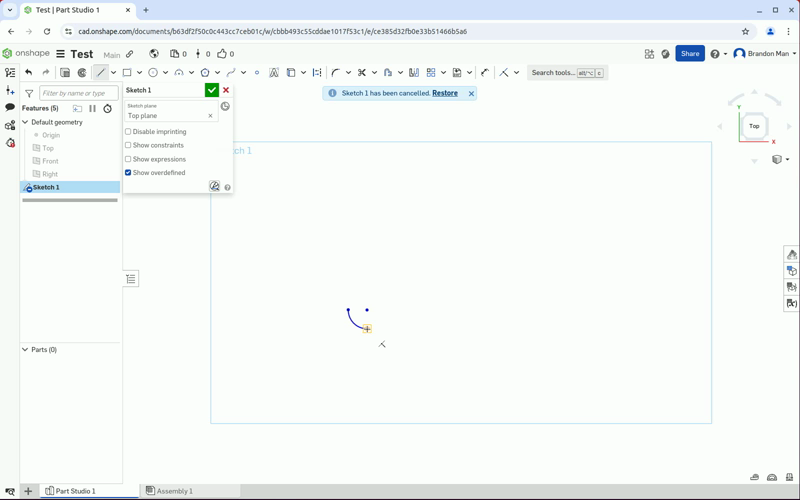
click(367, 328)
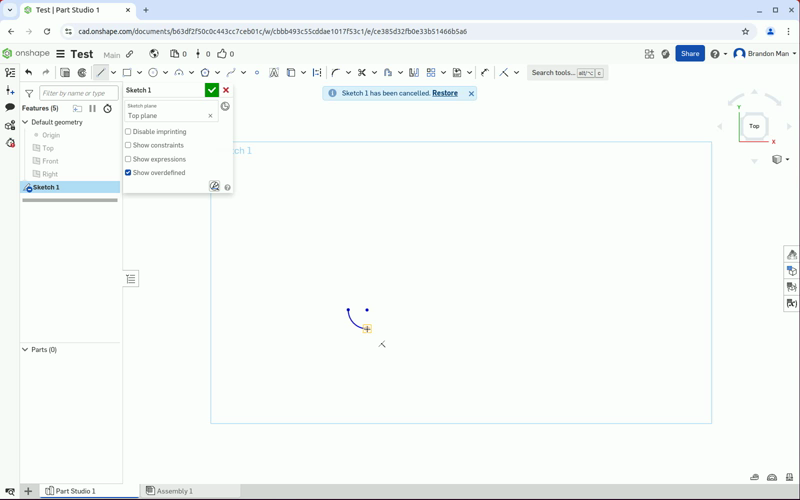
key_down(shift)
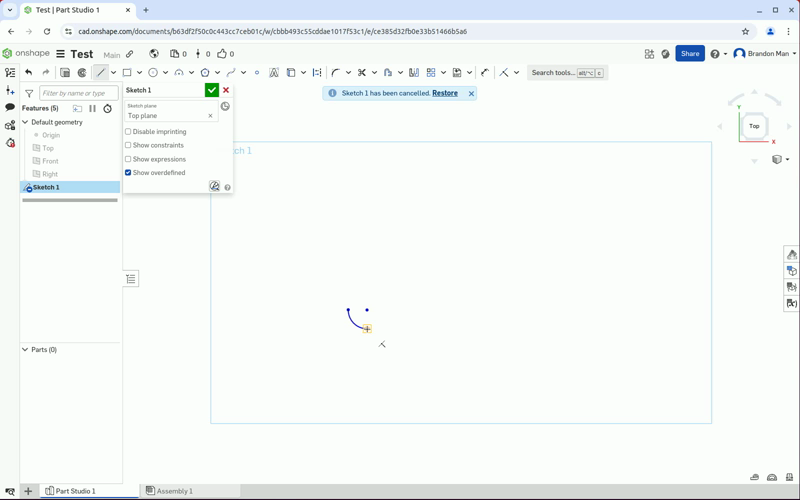
mouse_move(553, 328)
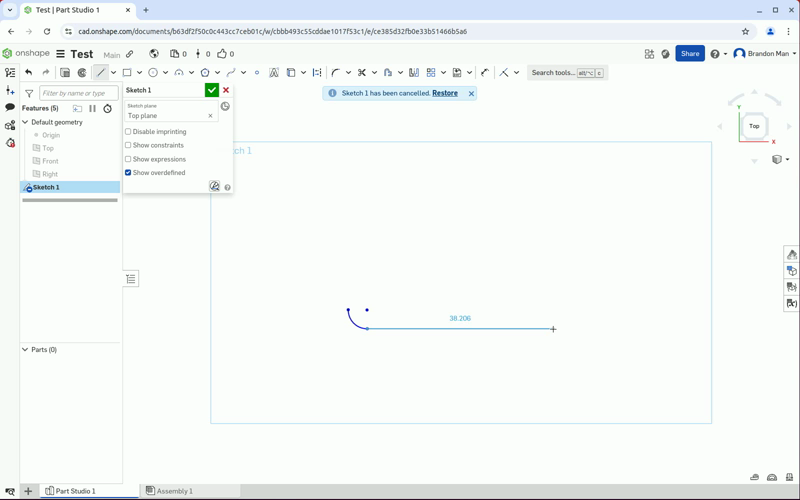
click(553, 328)
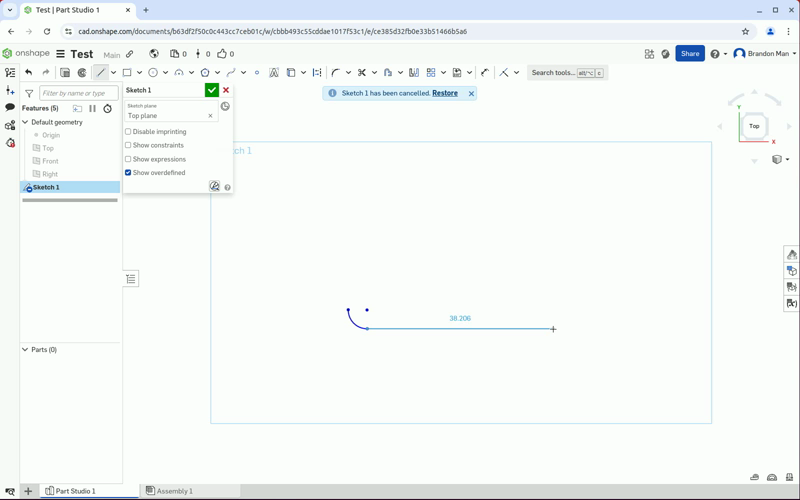
key_up(shift)
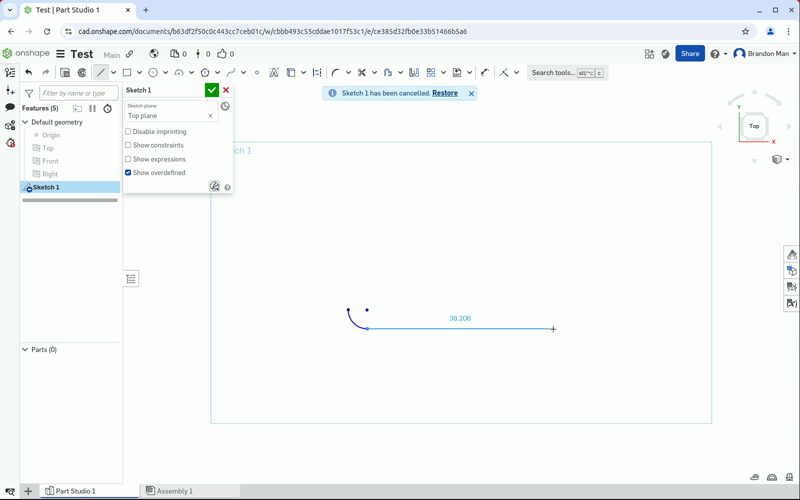
key(esc)
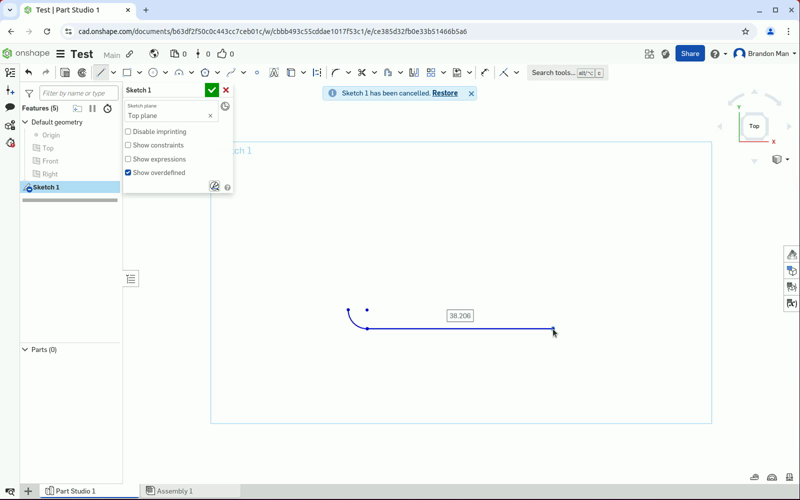
key(a)
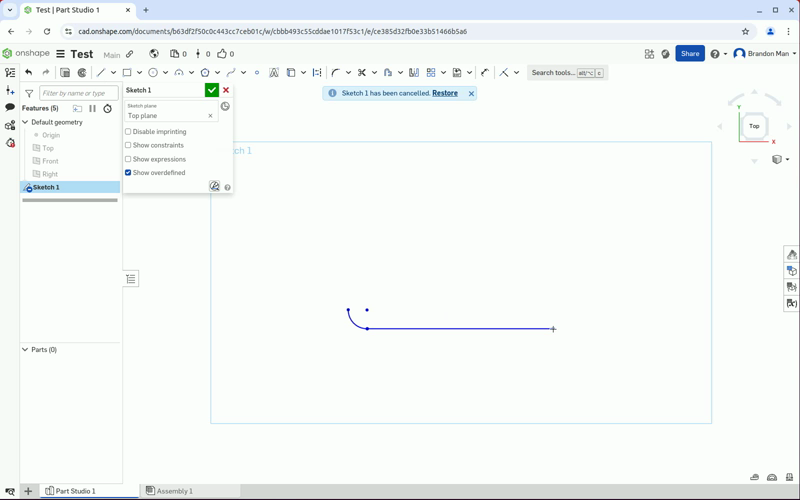
mouse_move(553, 328)
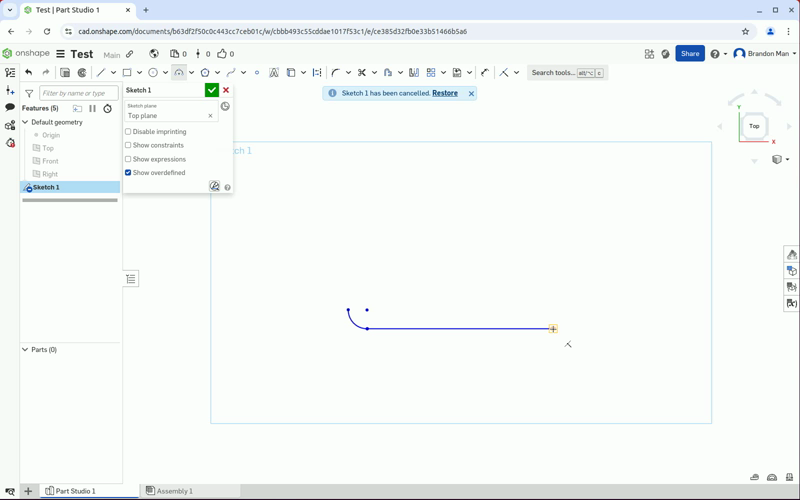
click(553, 328)
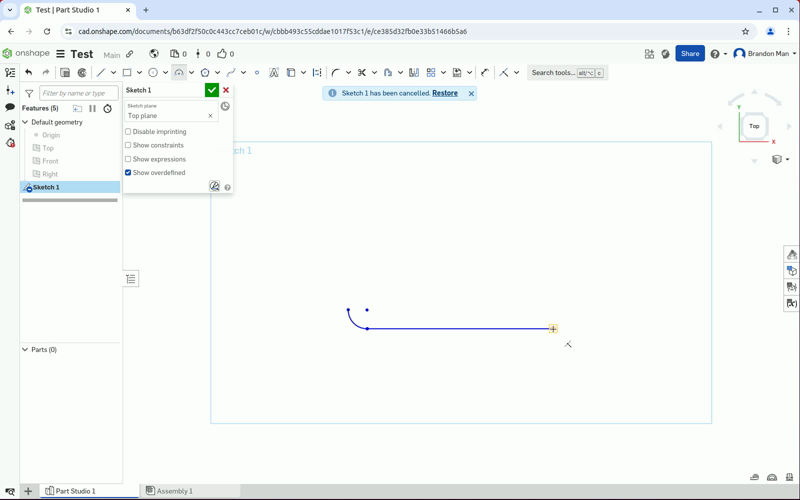
key_down(shift)
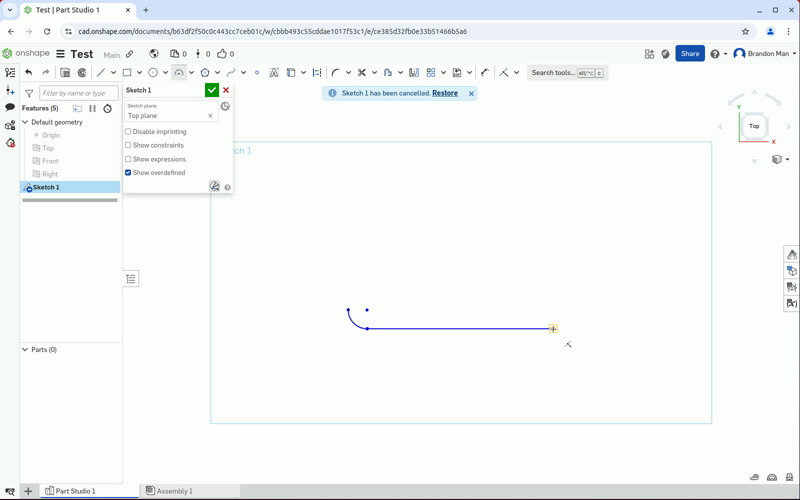
mouse_move(572, 309)
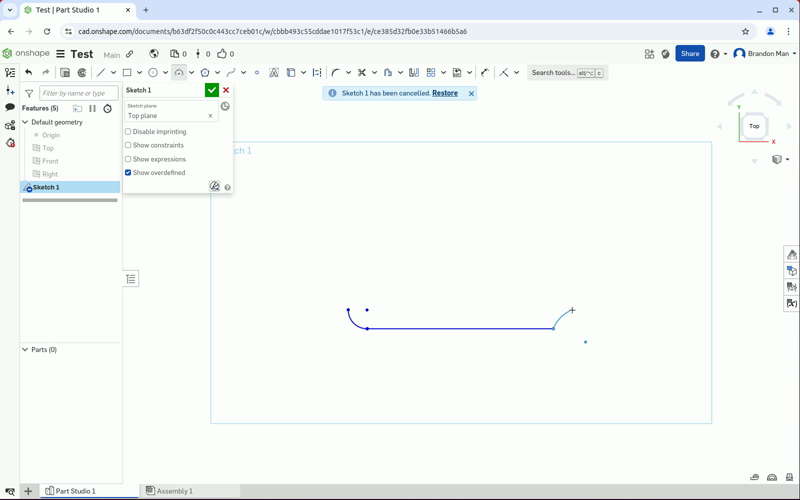
click(572, 309)
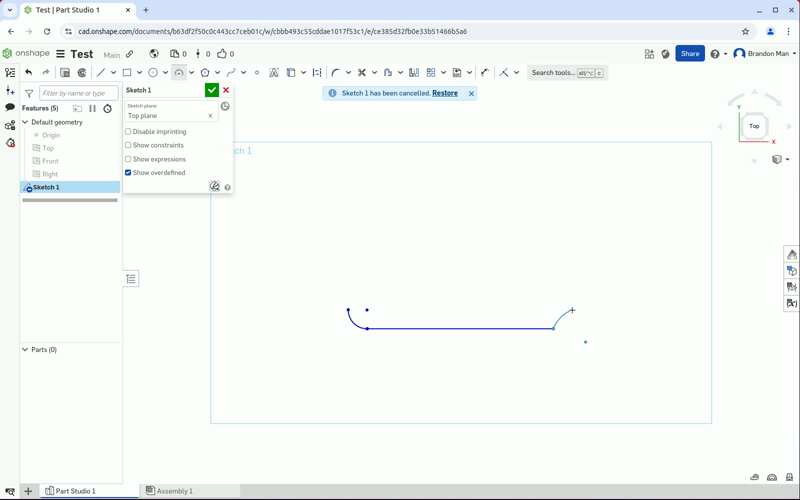
mouse_move(566, 323)
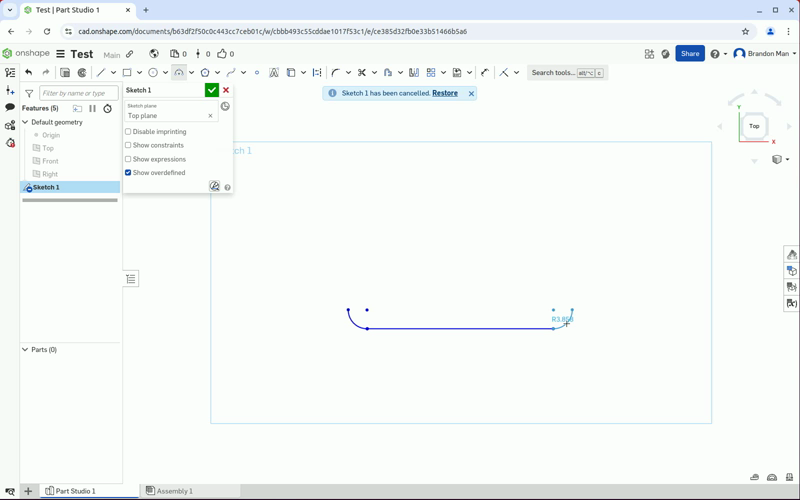
click(566, 323)
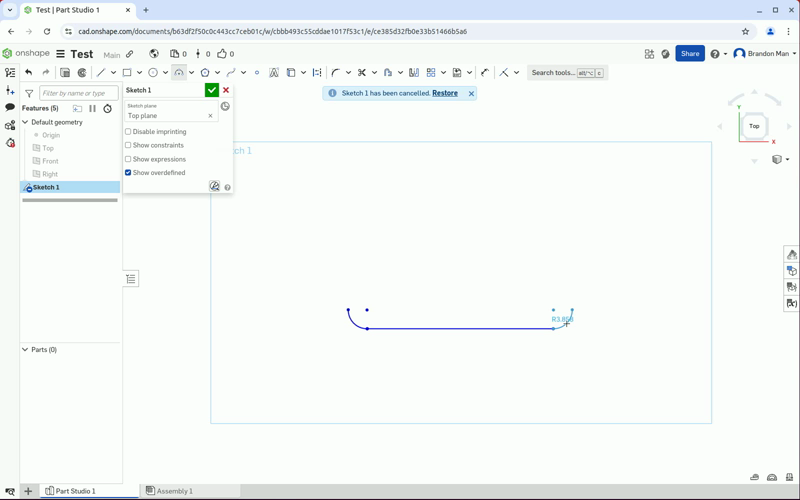
key_up(shift)
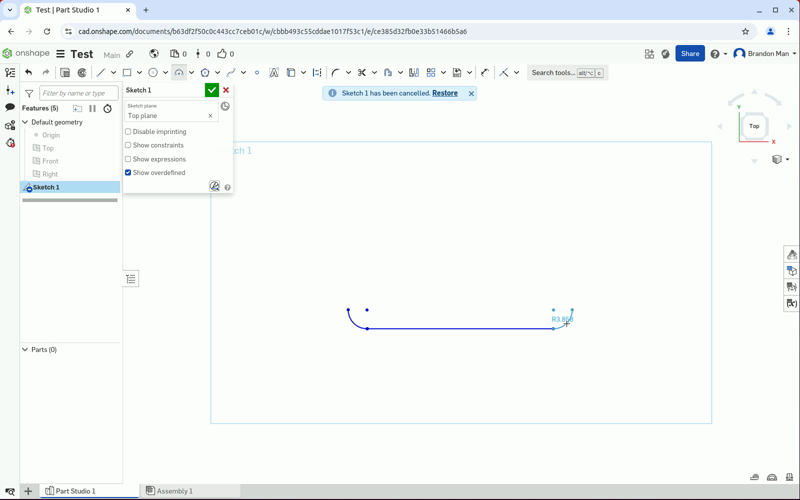
key(esc)
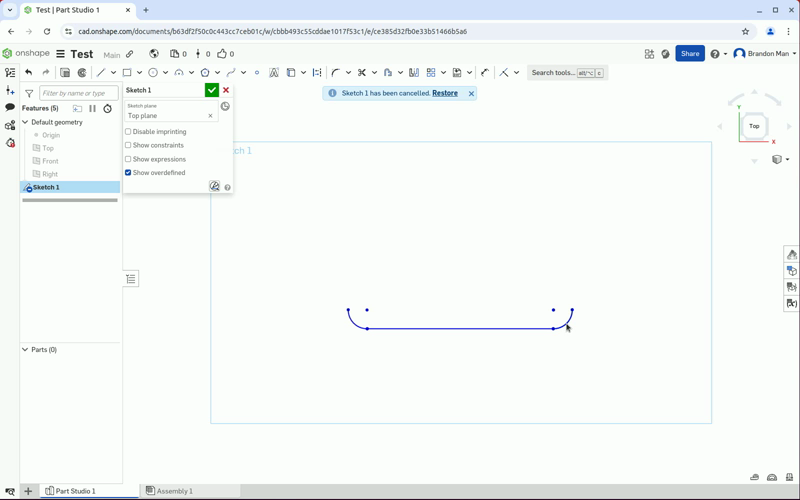
key(l)
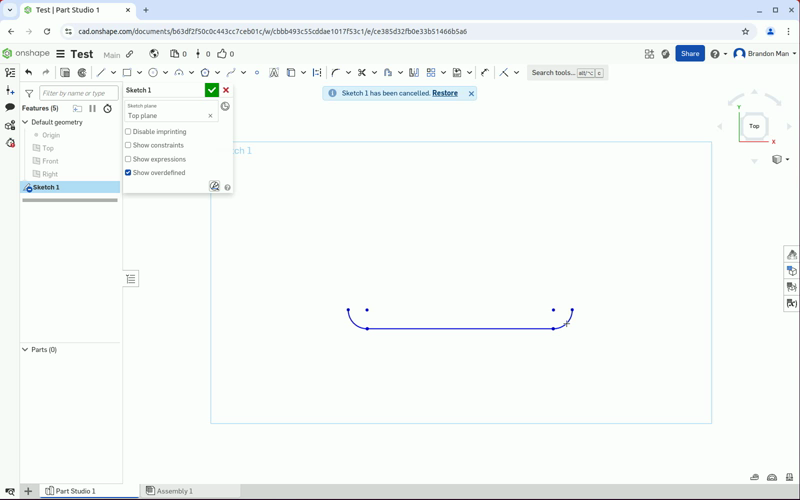
mouse_move(572, 309)
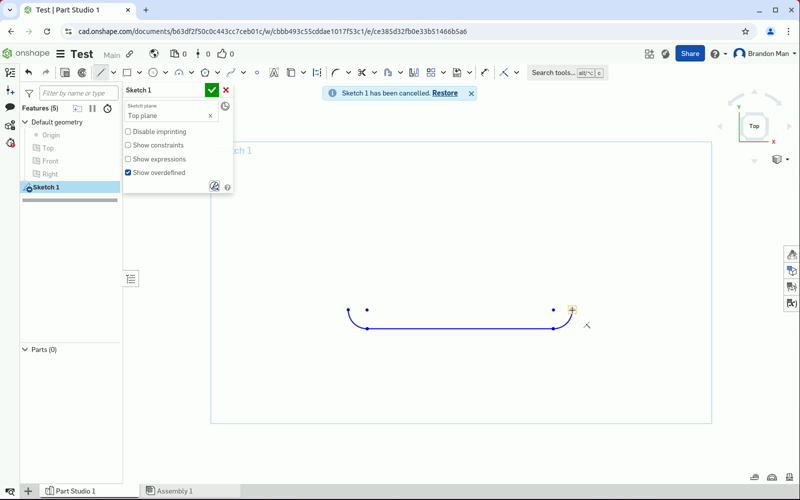
click(572, 309)
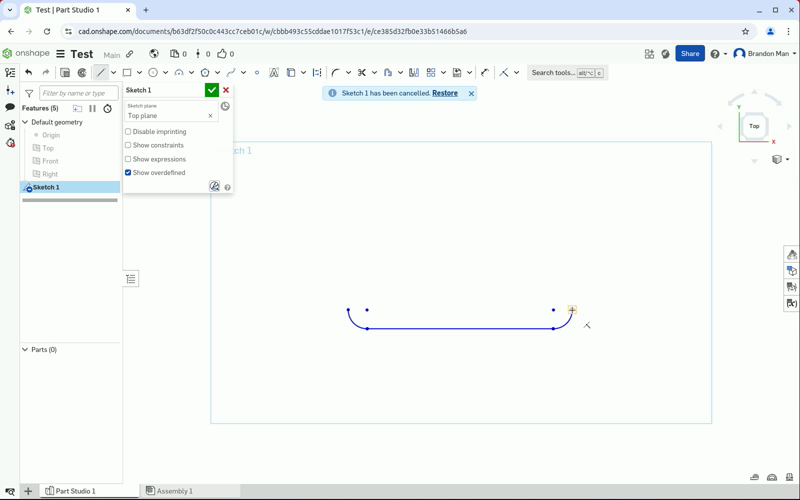
key_down(shift)
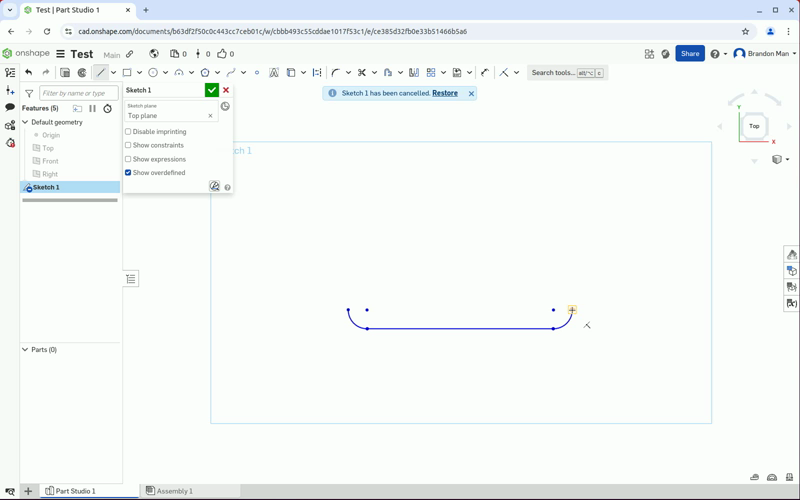
mouse_move(589, 309)
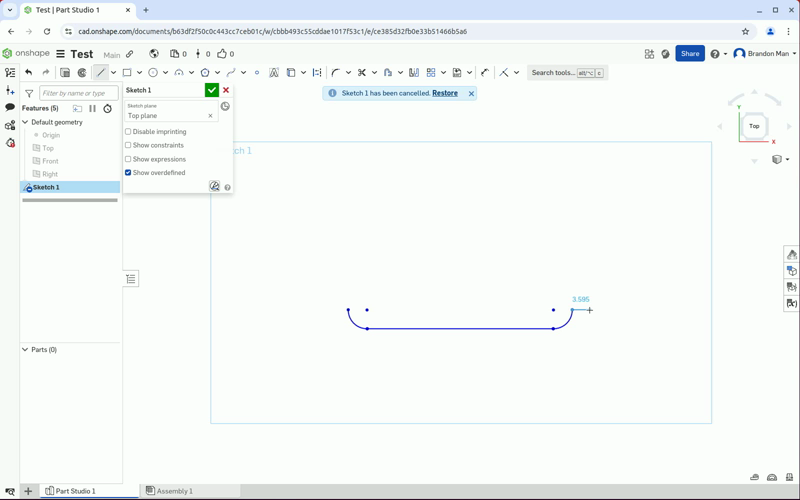
mouse_move(572, 255)
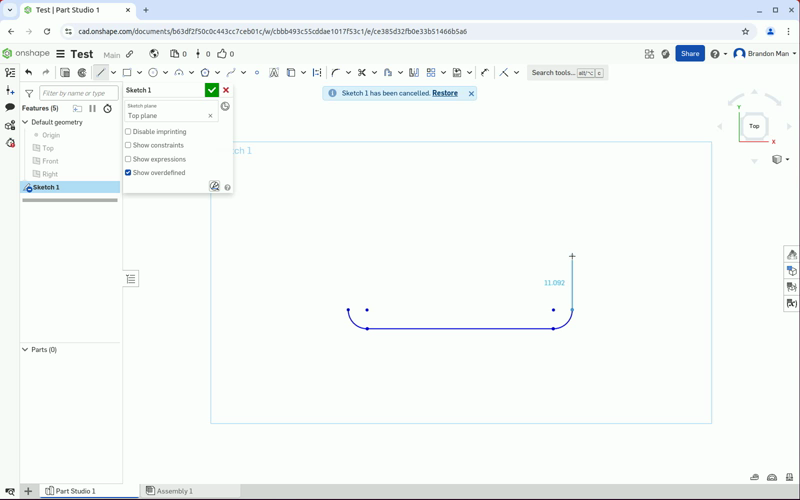
click(572, 255)
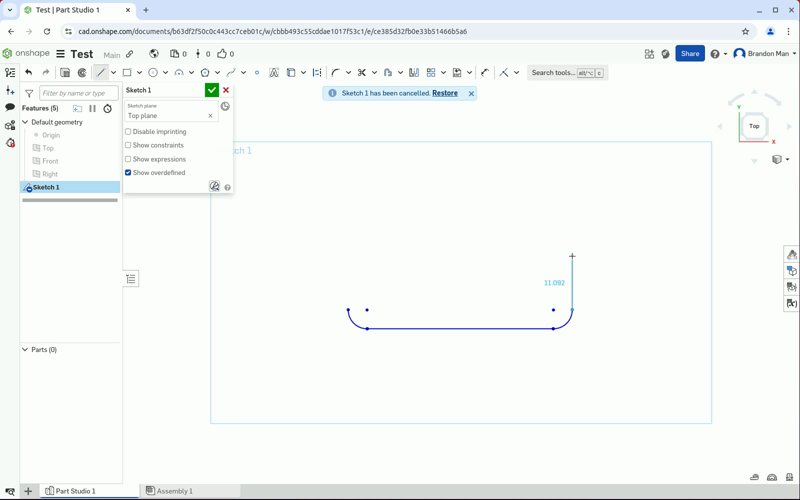
key_up(shift)
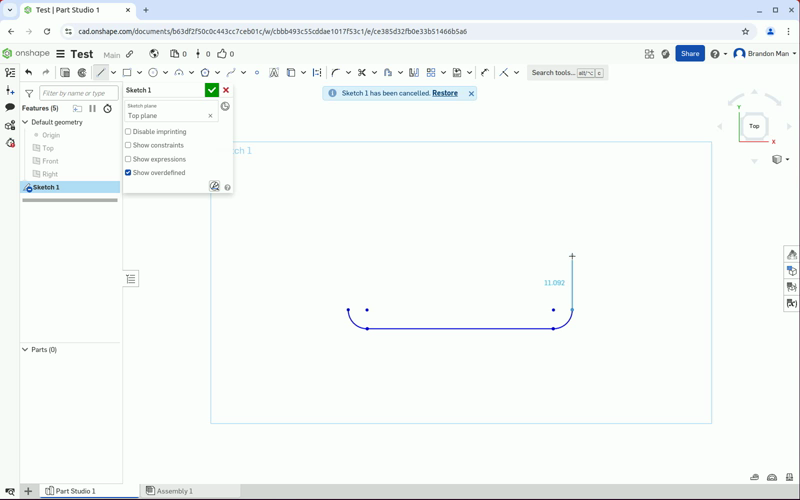
key(esc)
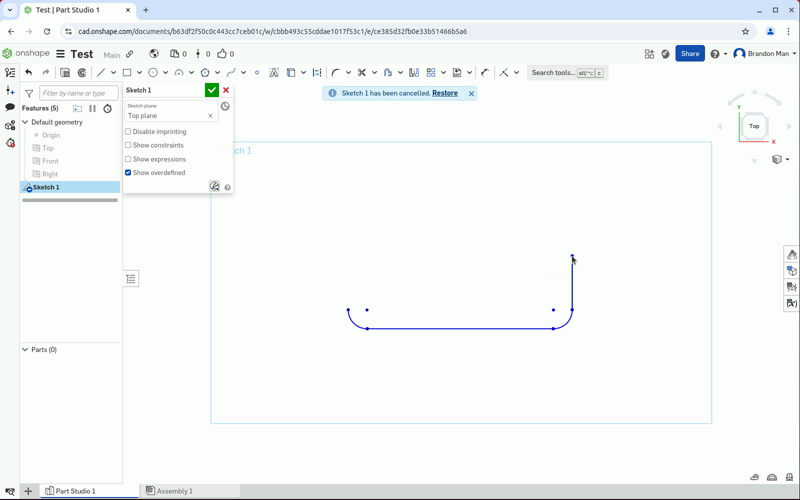
key(a)
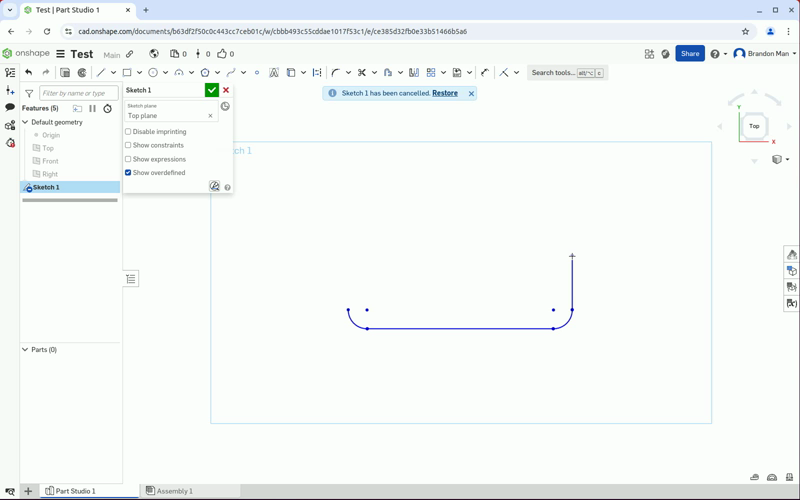
mouse_move(572, 255)
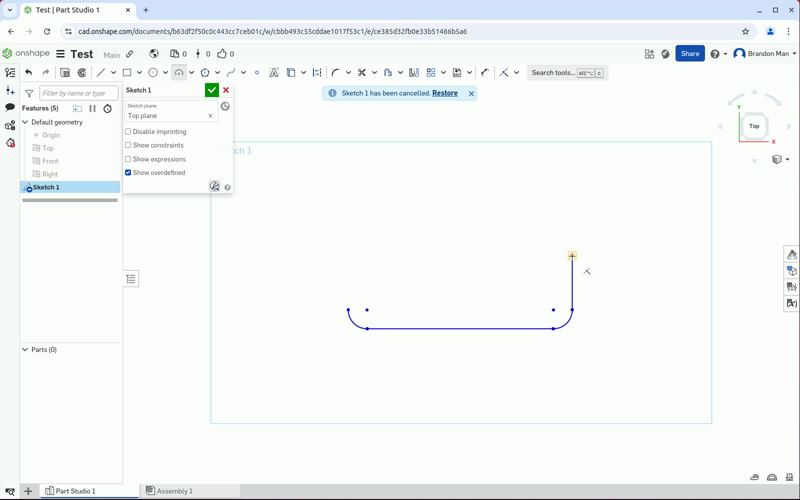
click(572, 255)
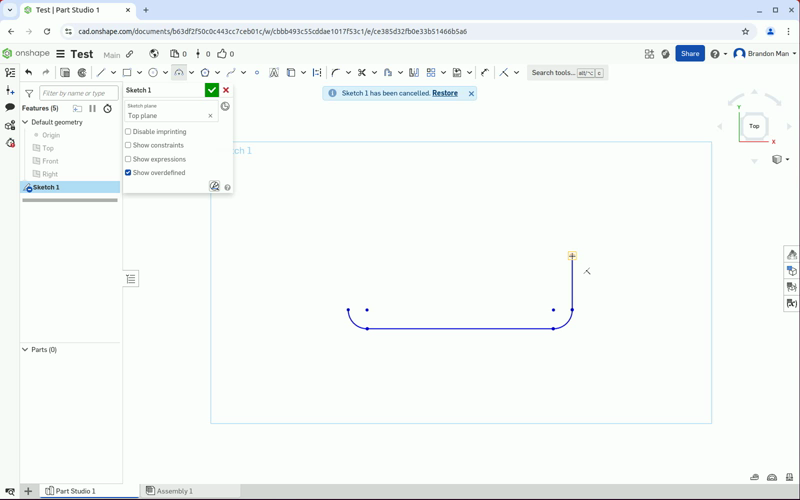
key_down(shift)
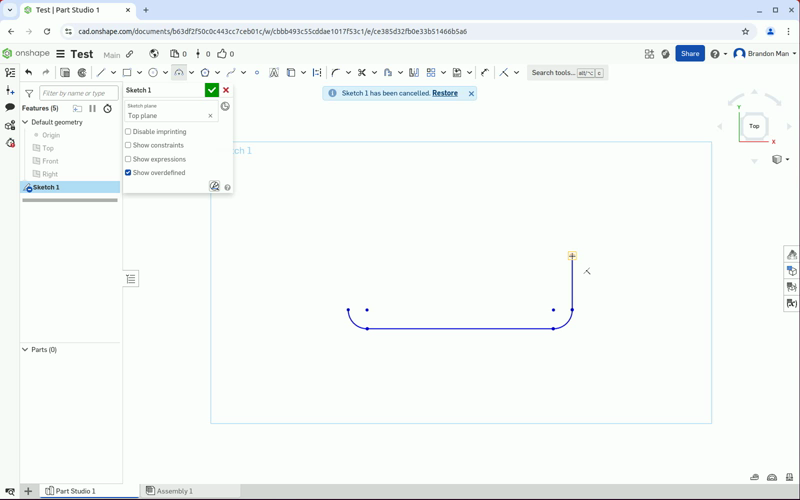
mouse_move(553, 239)
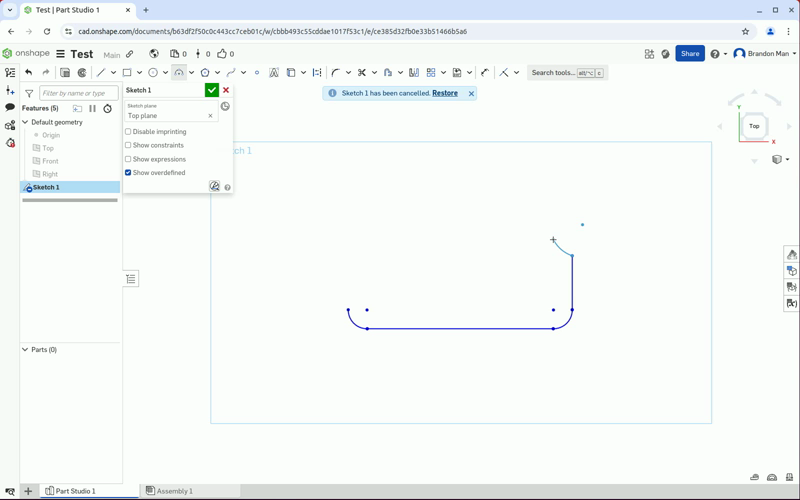
click(553, 239)
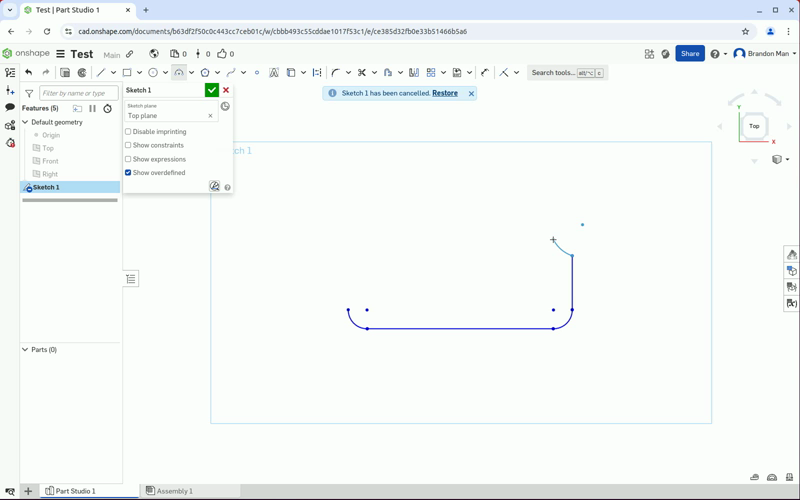
mouse_move(566, 243)
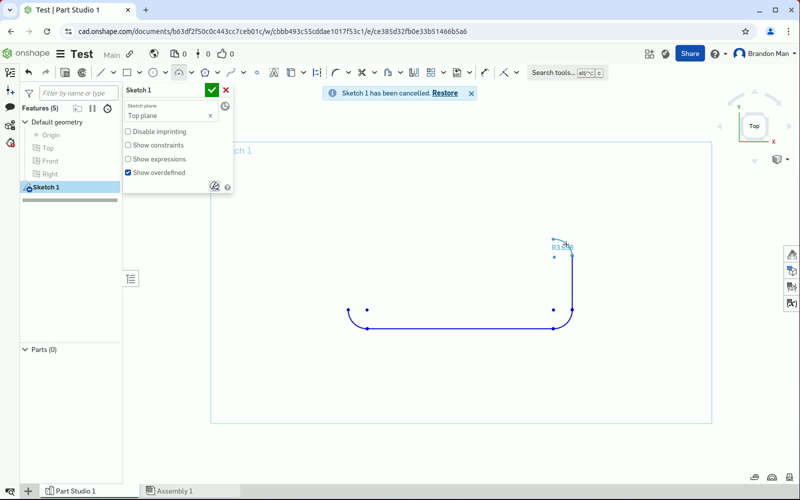
click(566, 243)
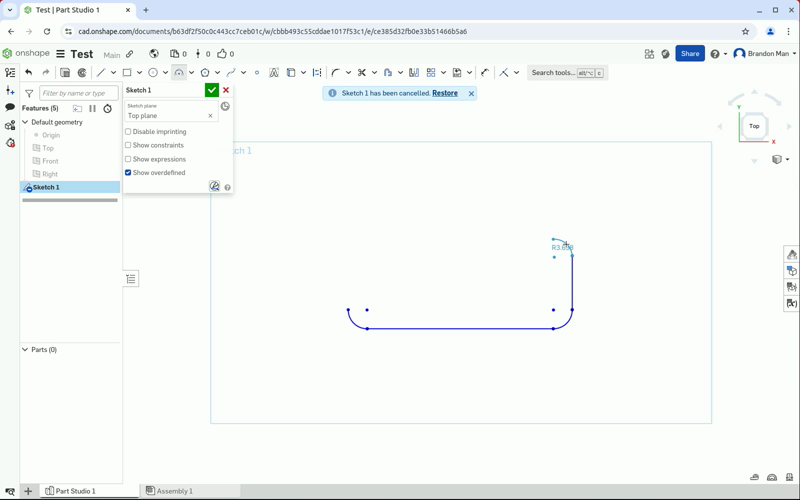
key_up(shift)
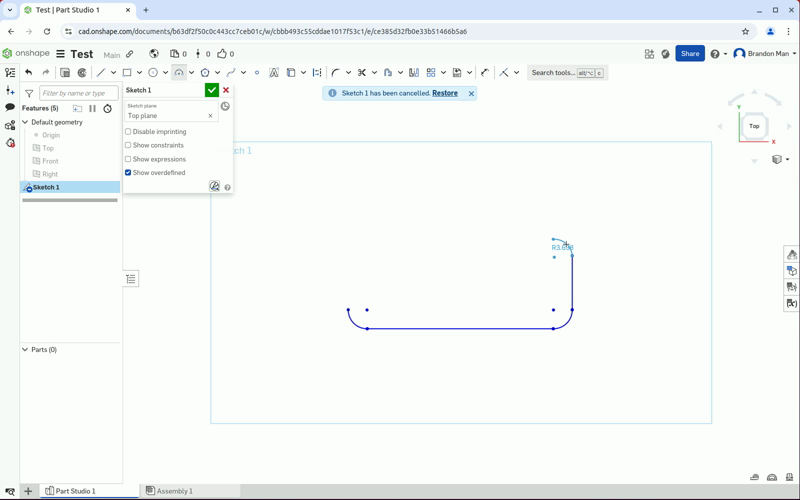
key(esc)
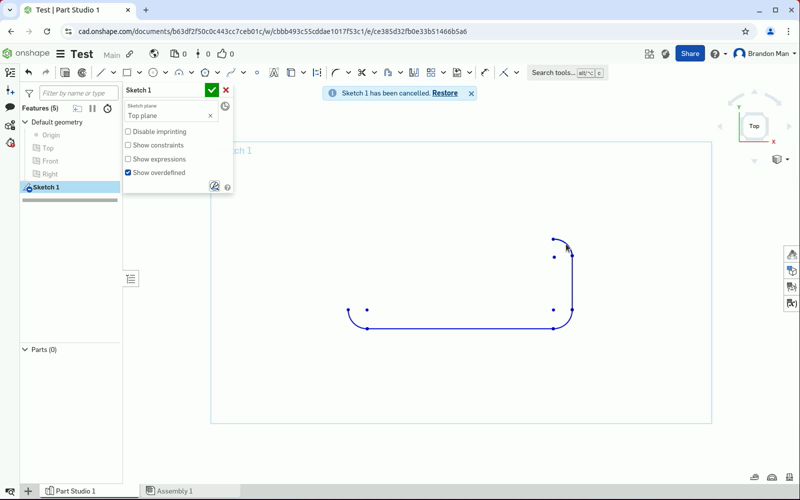
key(l)
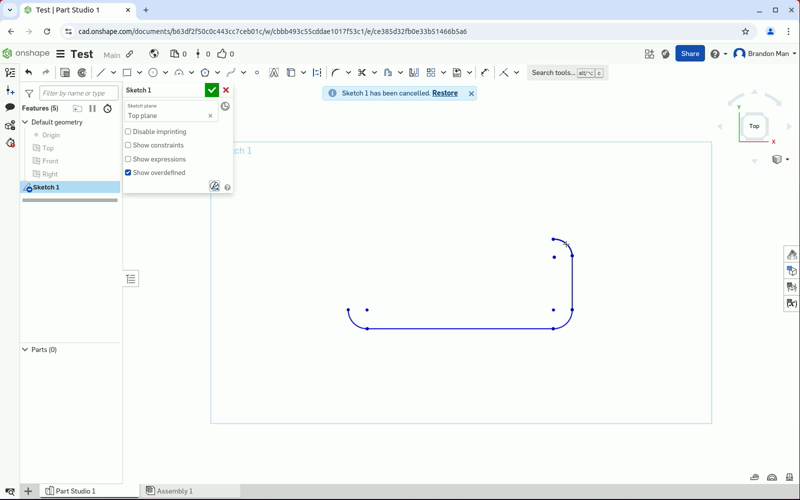
mouse_move(553, 239)
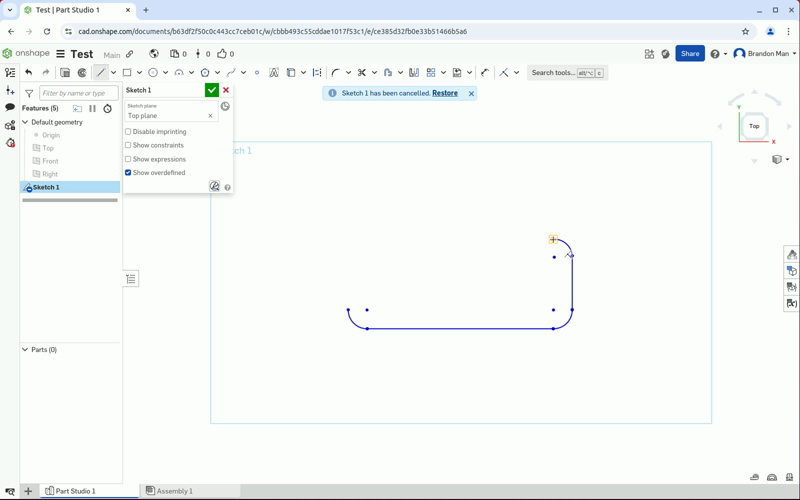
click(553, 239)
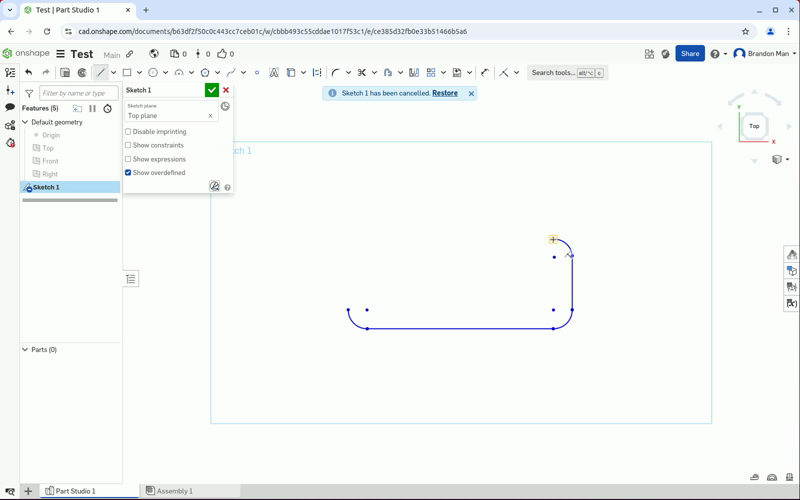
key_down(shift)
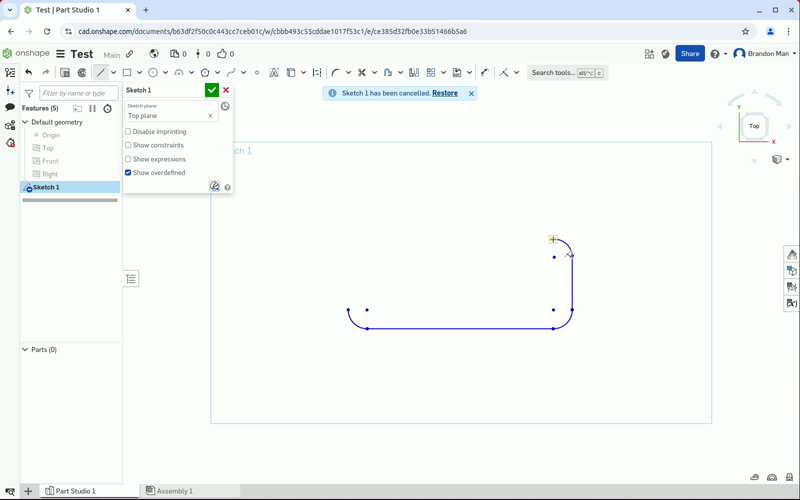
mouse_move(367, 239)
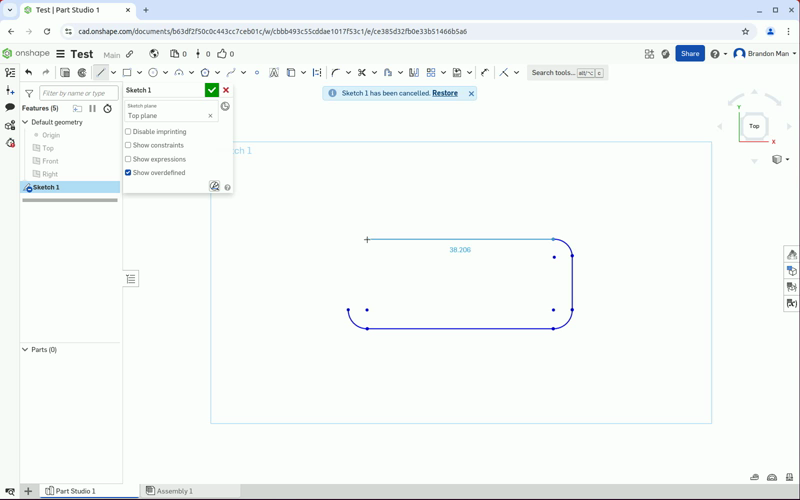
click(367, 239)
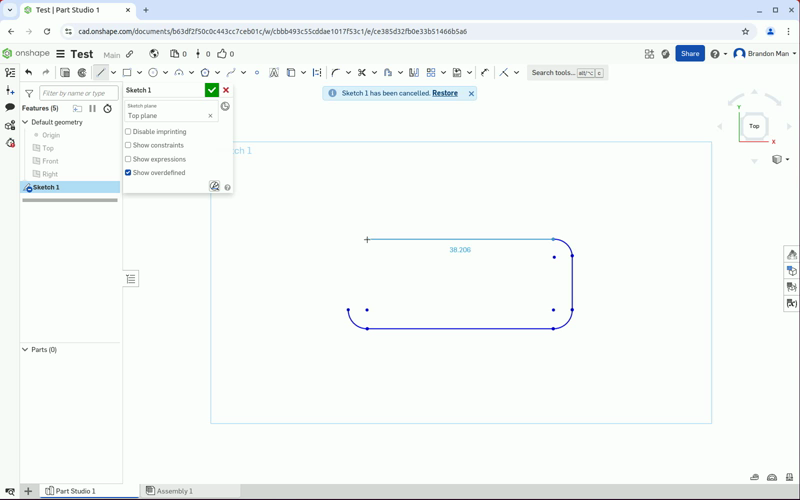
key_up(shift)
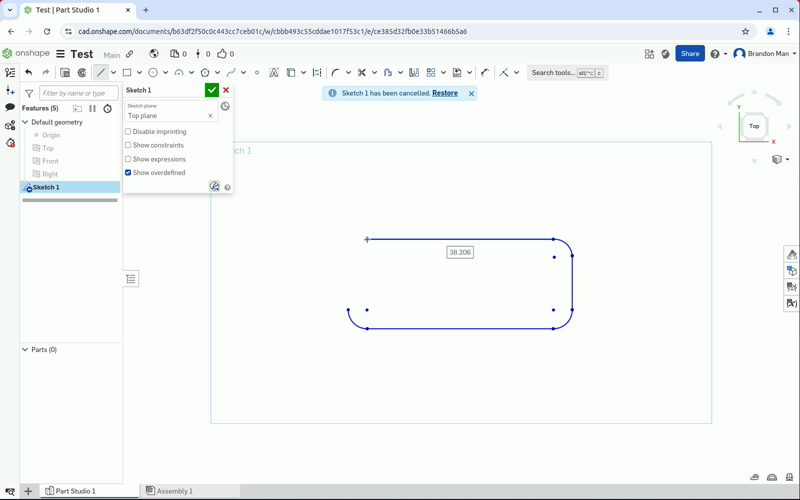
key(esc)
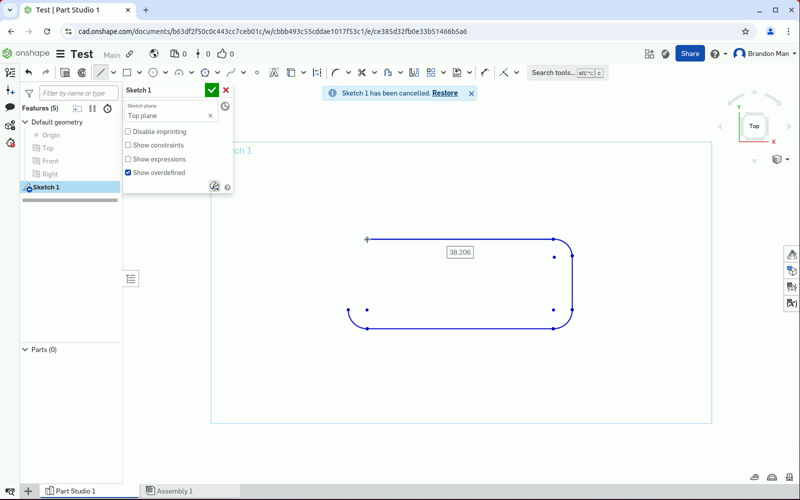
key(a)
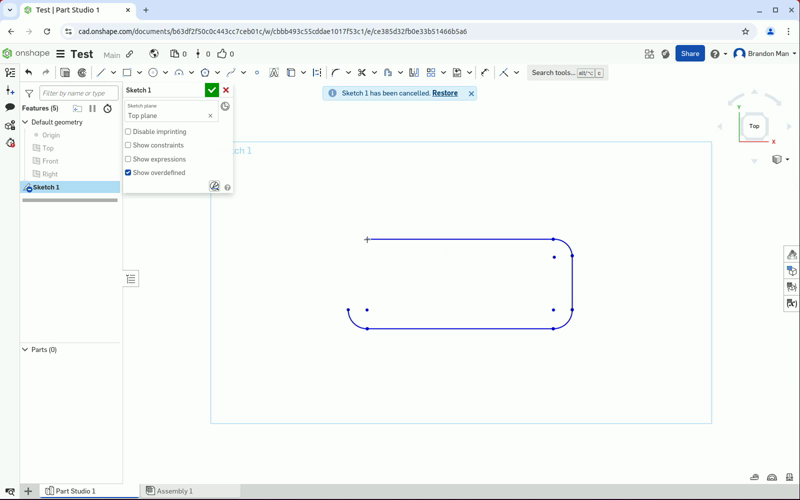
mouse_move(367, 239)
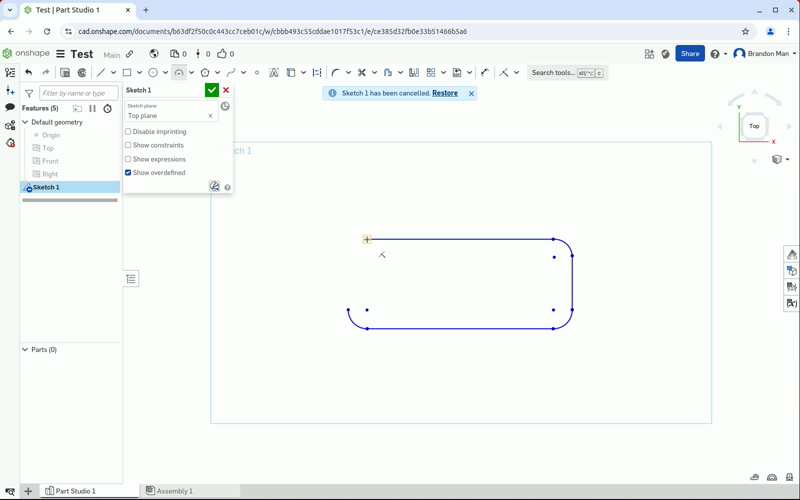
click(367, 239)
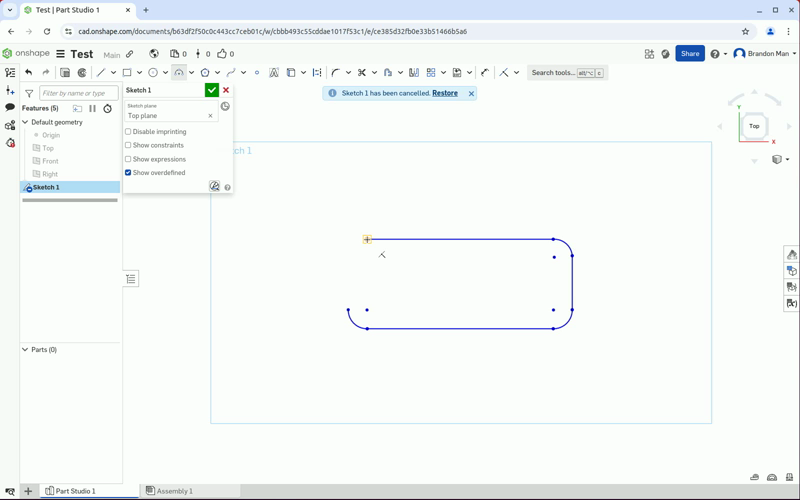
key_down(shift)
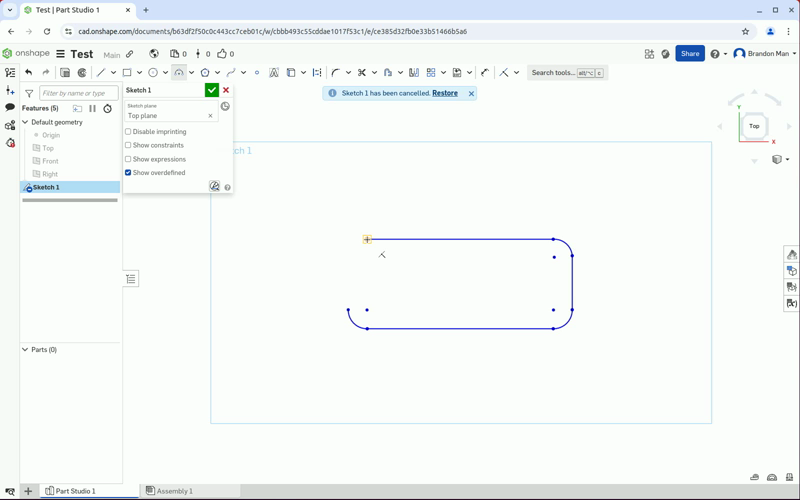
mouse_move(348, 255)
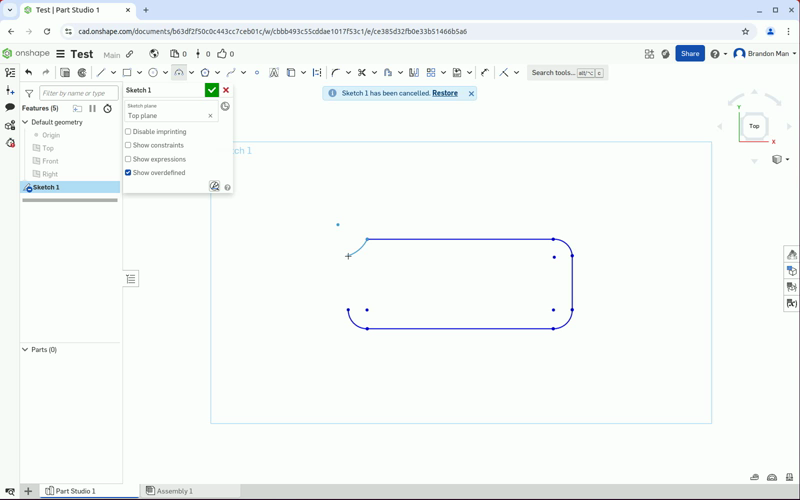
click(348, 255)
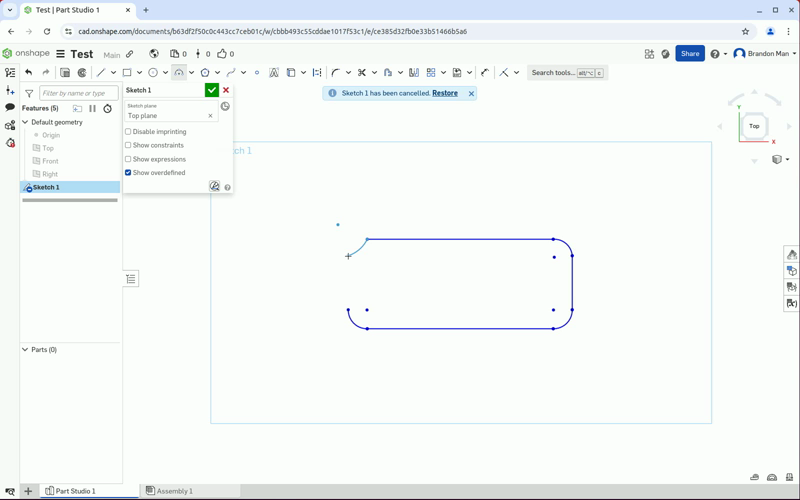
mouse_move(354, 243)
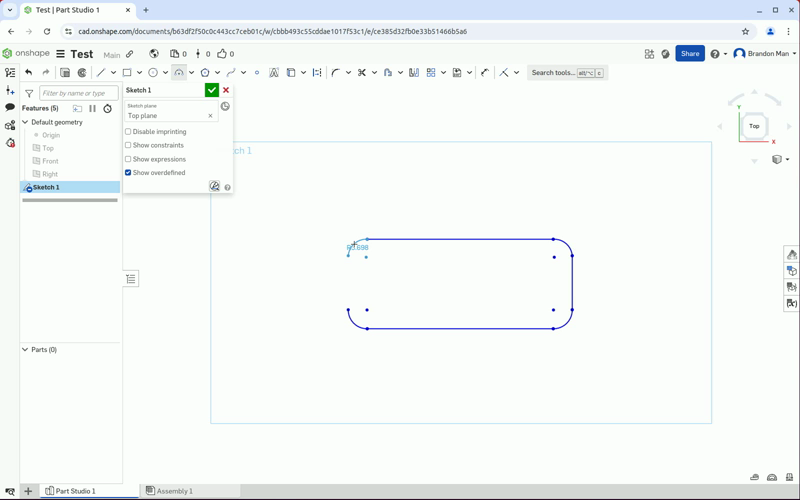
click(354, 243)
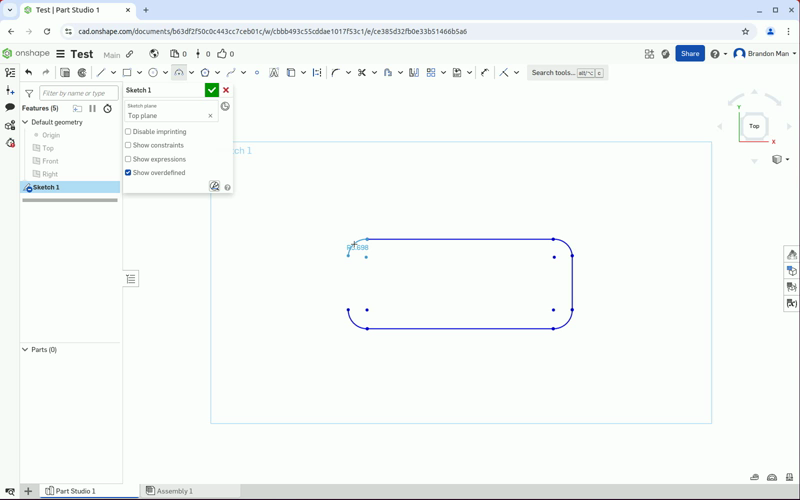
key_up(shift)
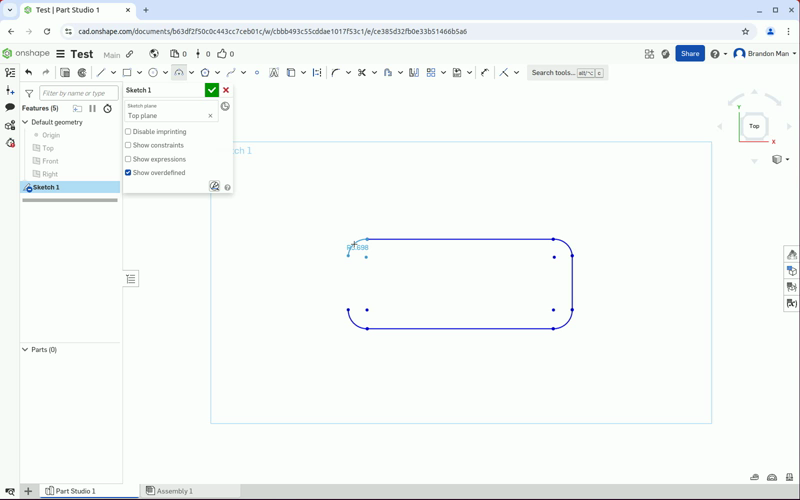
key(esc)
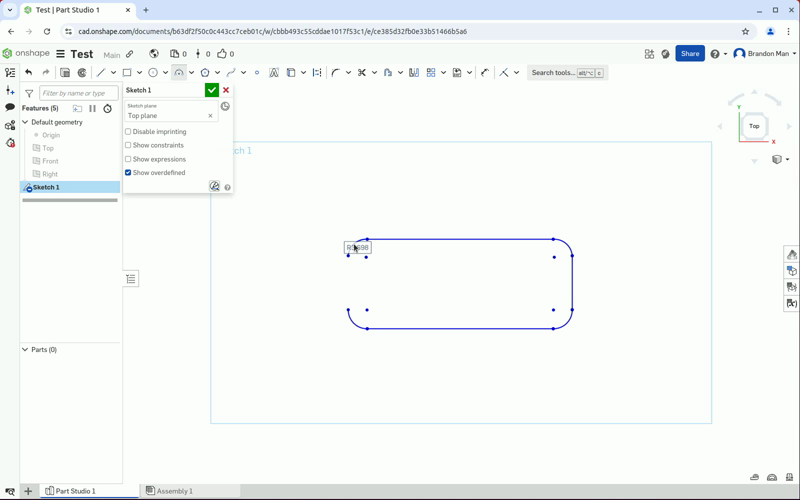
key(l)
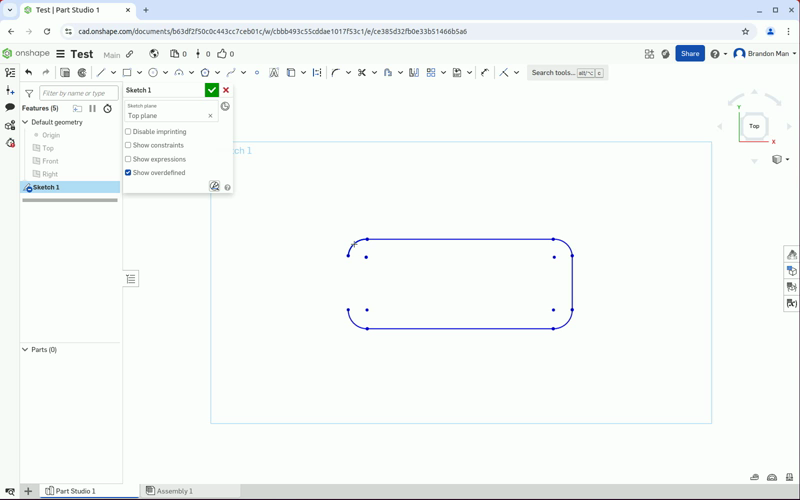
mouse_move(348, 255)
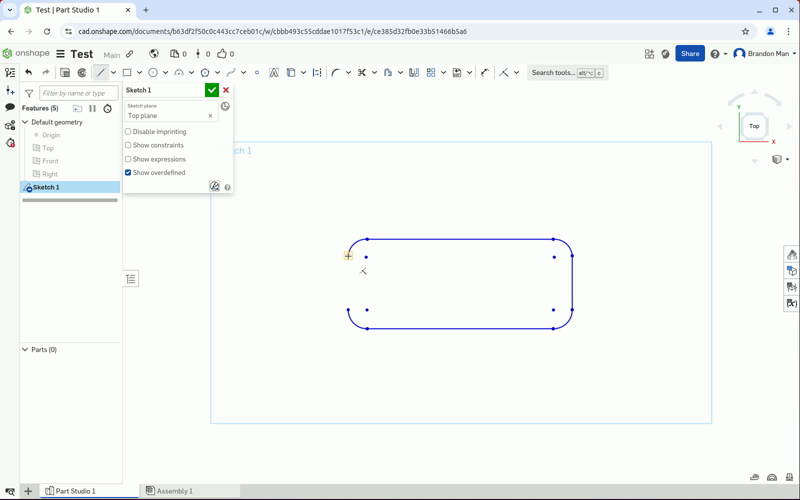
click(348, 255)
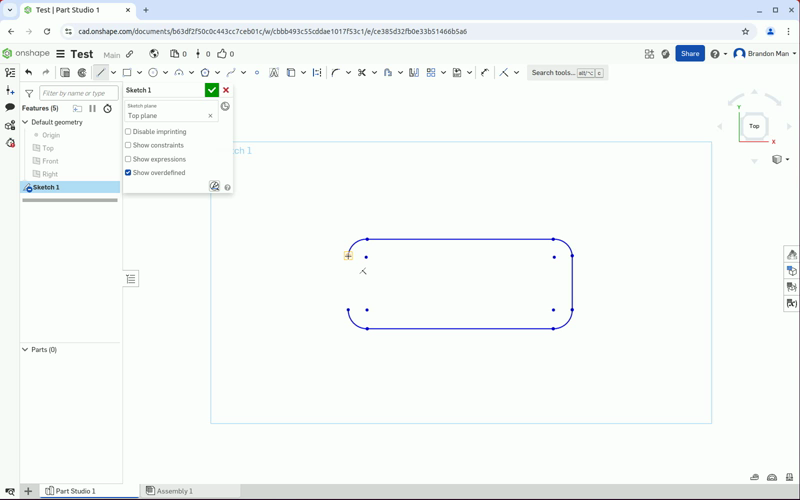
mouse_move(378, 255)
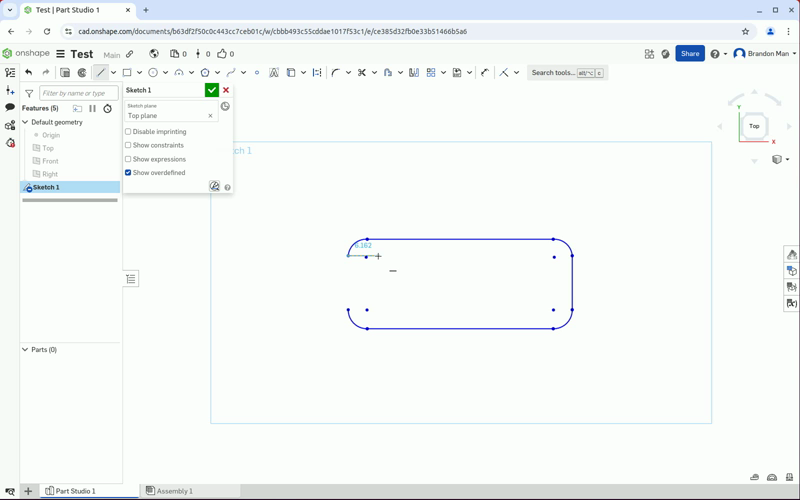
key_down(shift)
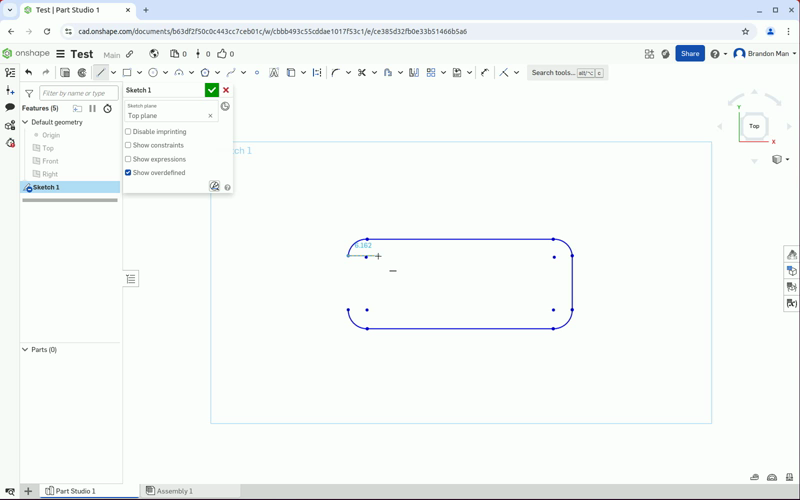
mouse_move(348, 309)
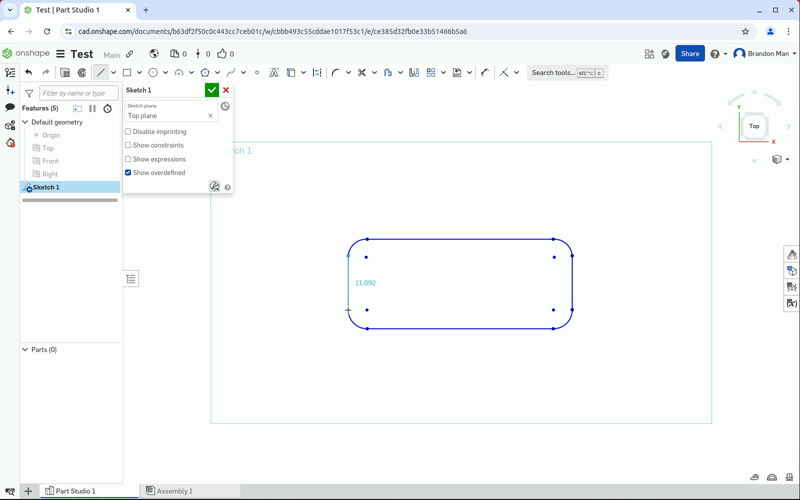
key_up(shift)
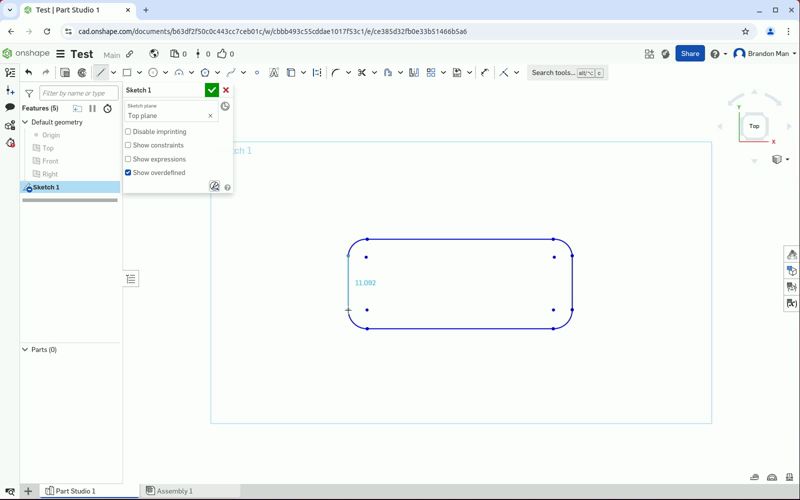
click(348, 309)
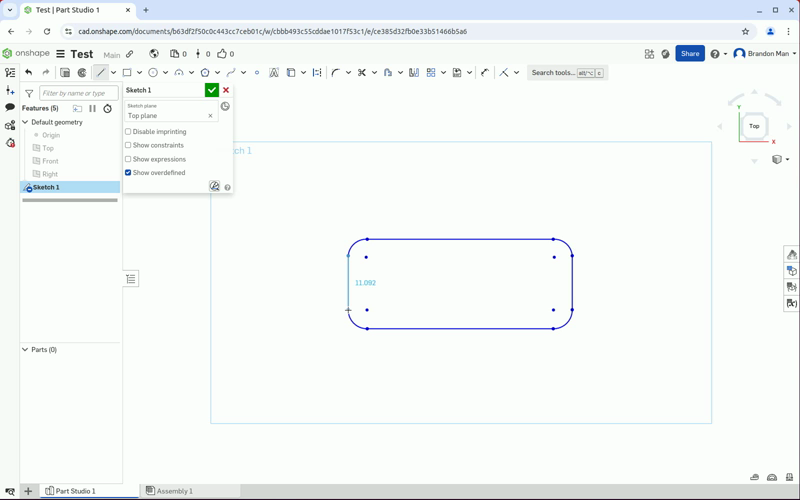
key(esc)
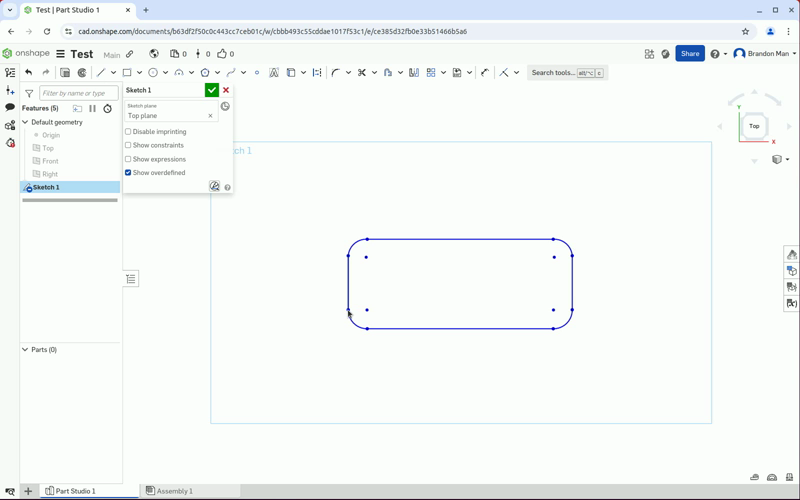
key(c)
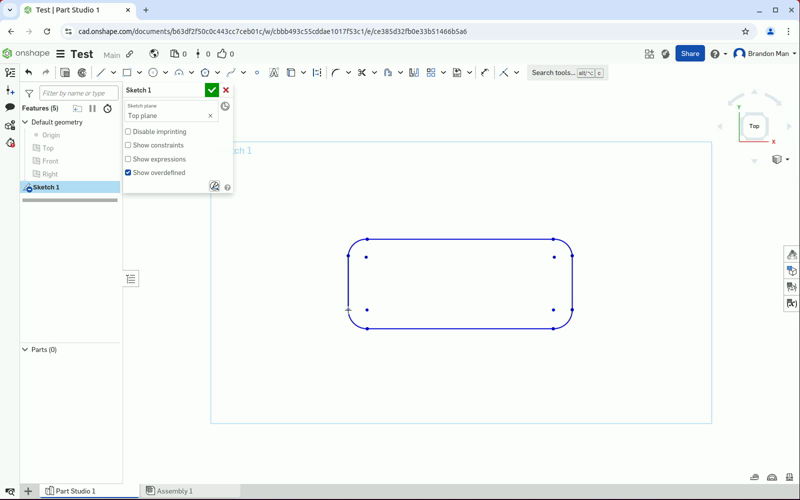
key_down(shift)
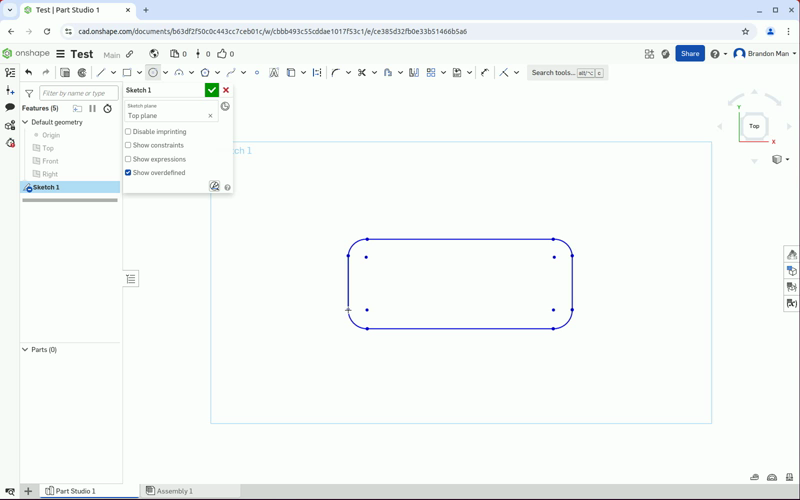
mouse_move(378, 284)
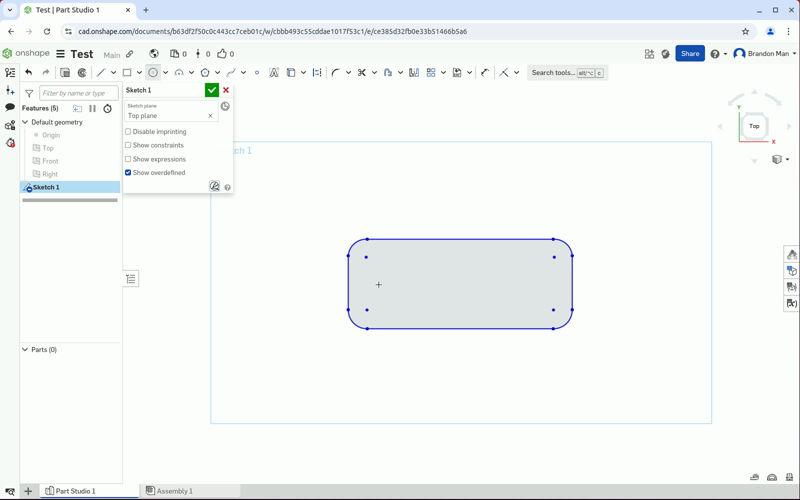
click(378, 284)
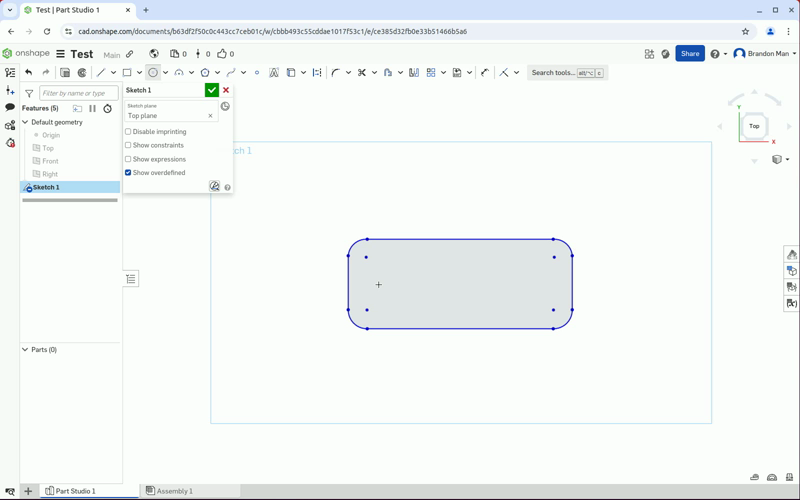
key_up(shift)
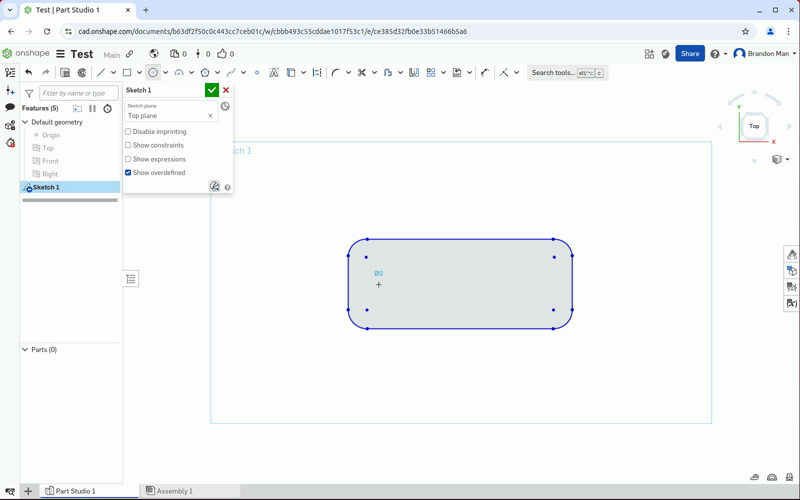
mouse_move(392, 284)
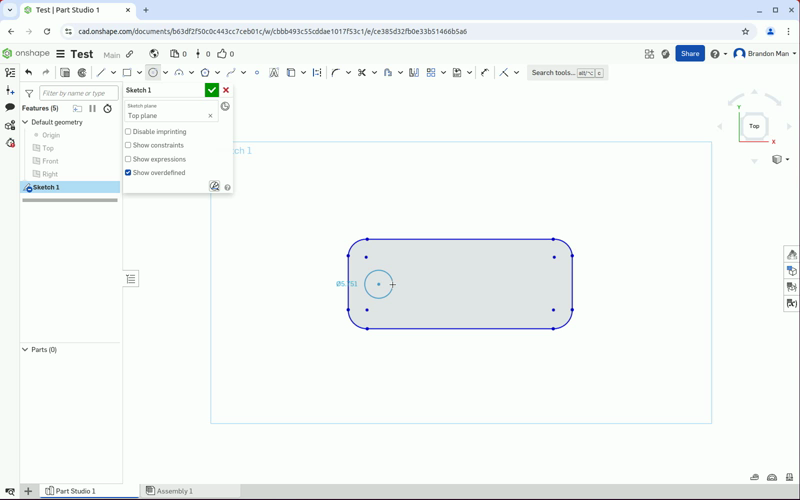
click(392, 284)
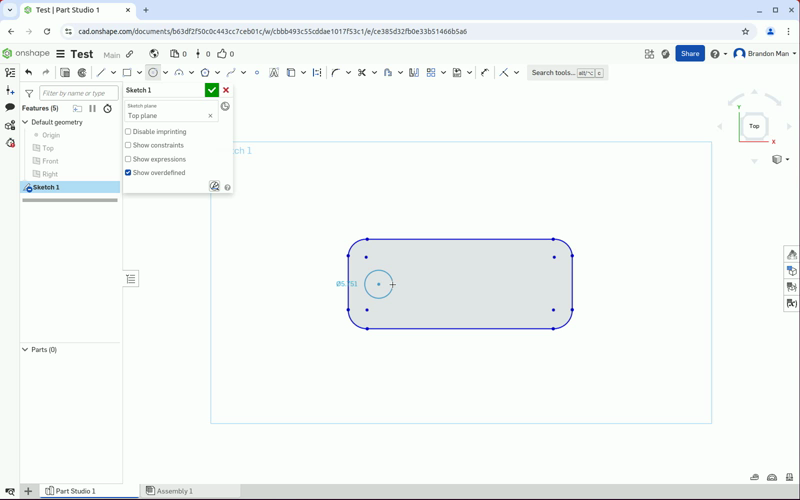
key(esc)
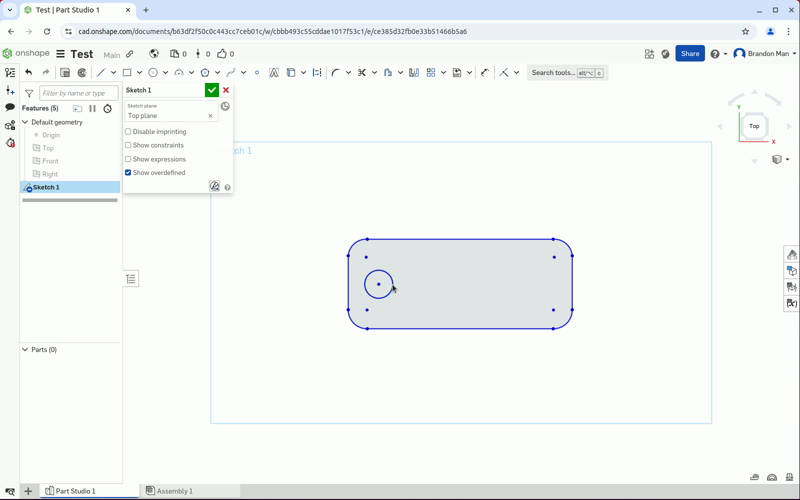
key(c)
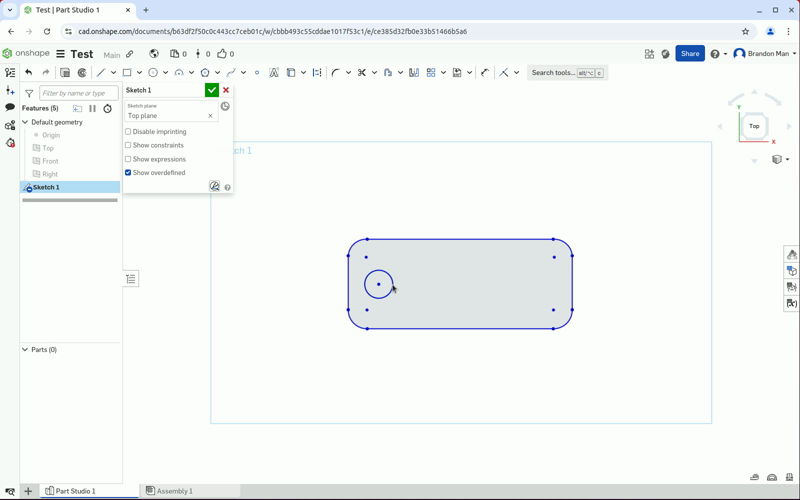
key_down(shift)
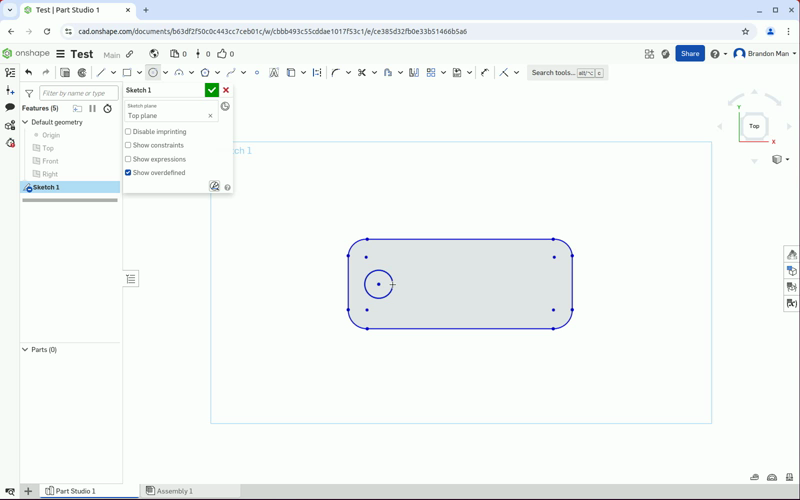
mouse_move(541, 284)
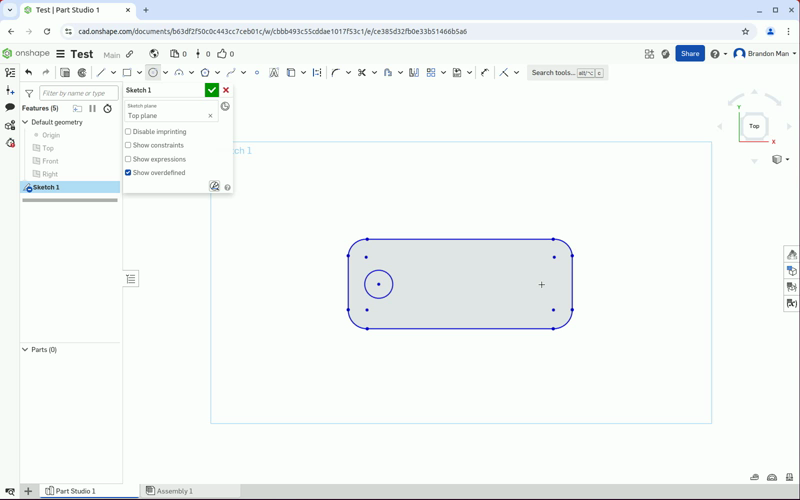
click(541, 284)
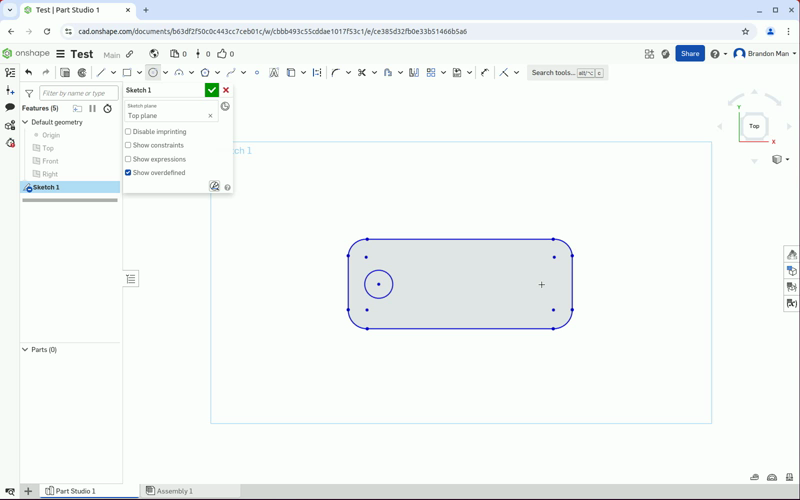
key_up(shift)
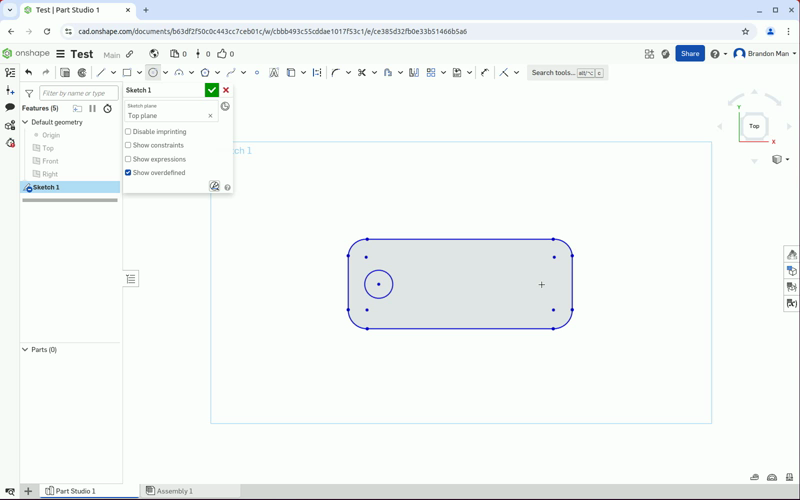
mouse_move(555, 284)
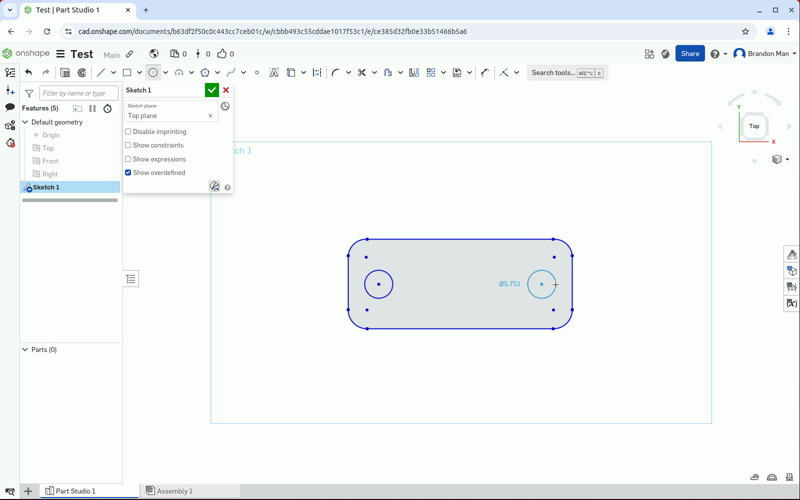
click(555, 284)
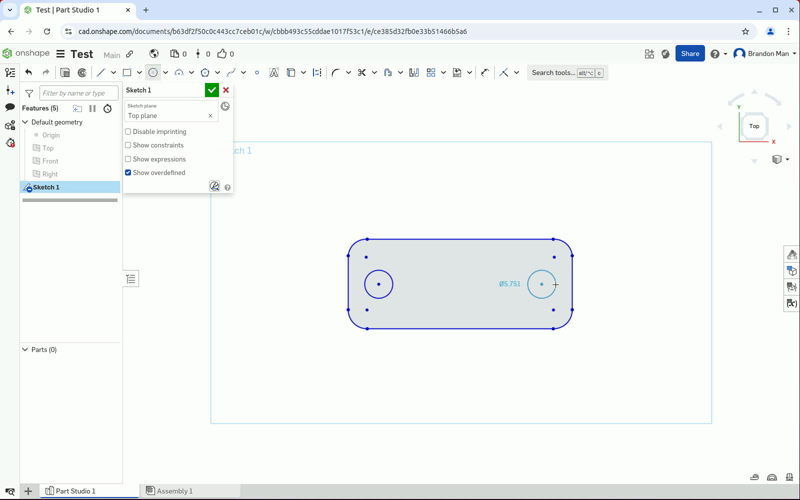
key(esc)
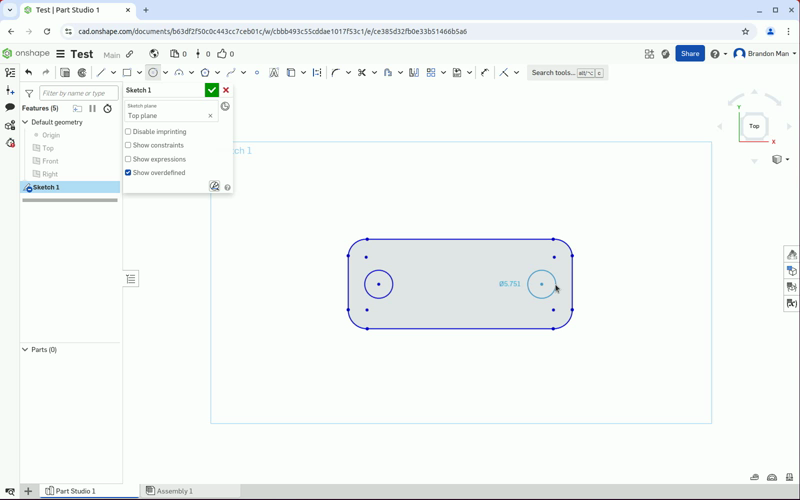
mouse_move(527, 257)
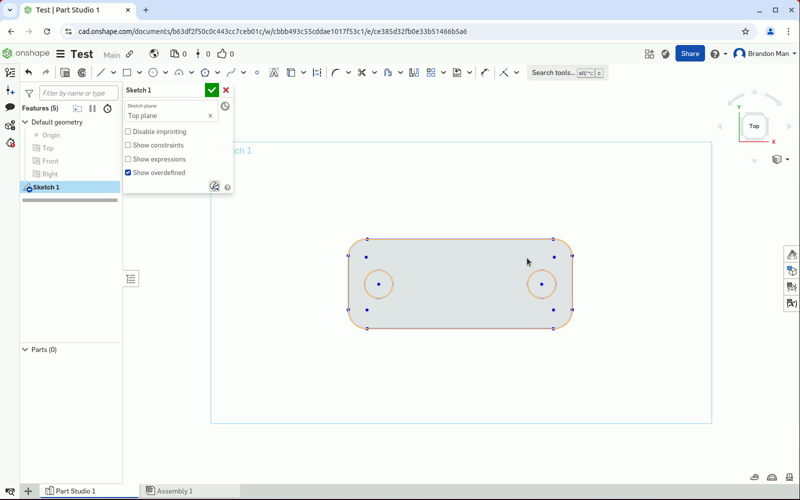
click(527, 257)
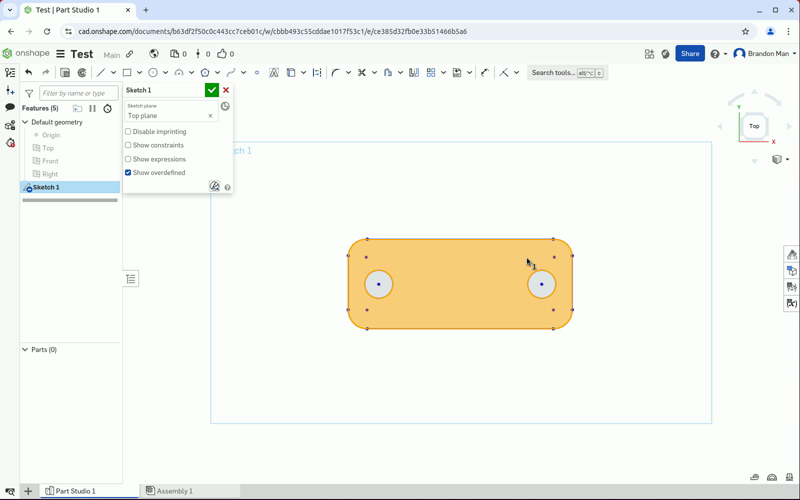
mouse_move(73, 352)
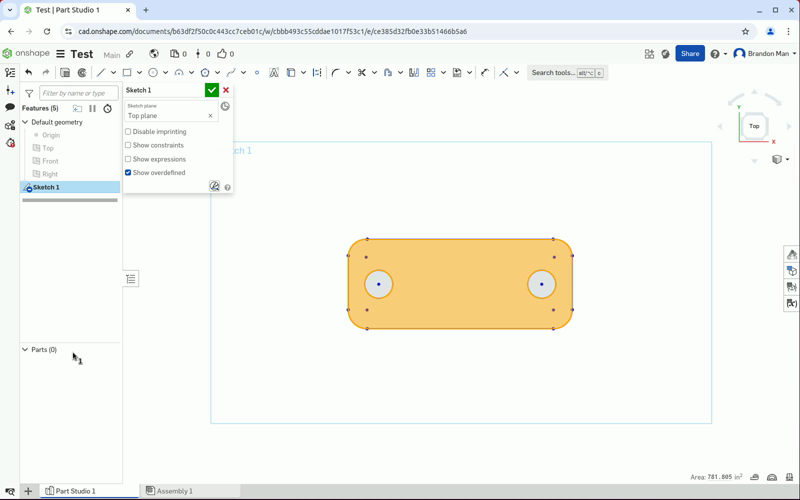
key(shift+y)
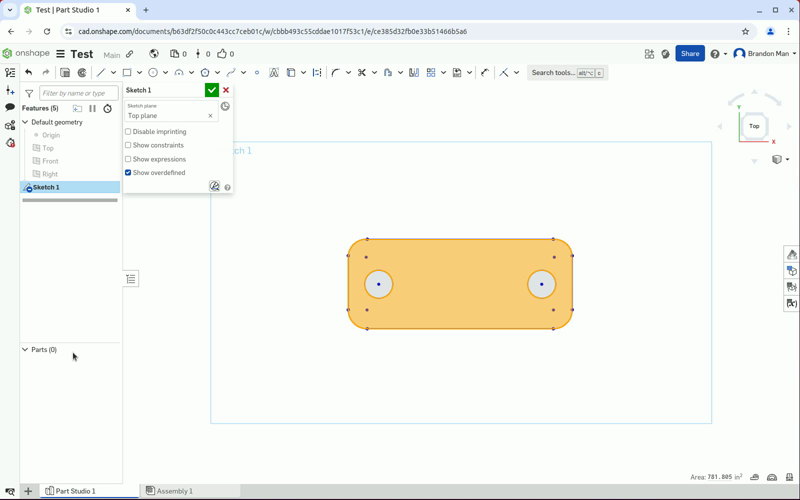
key(shift+e)
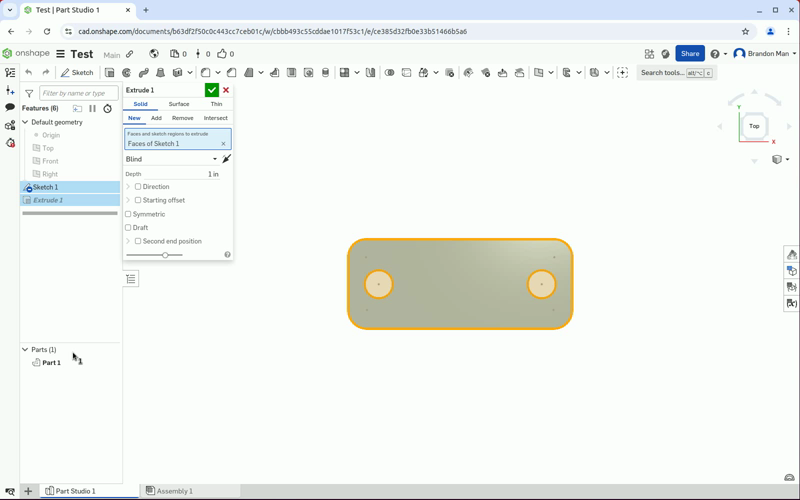
mouse_move(143, 106)
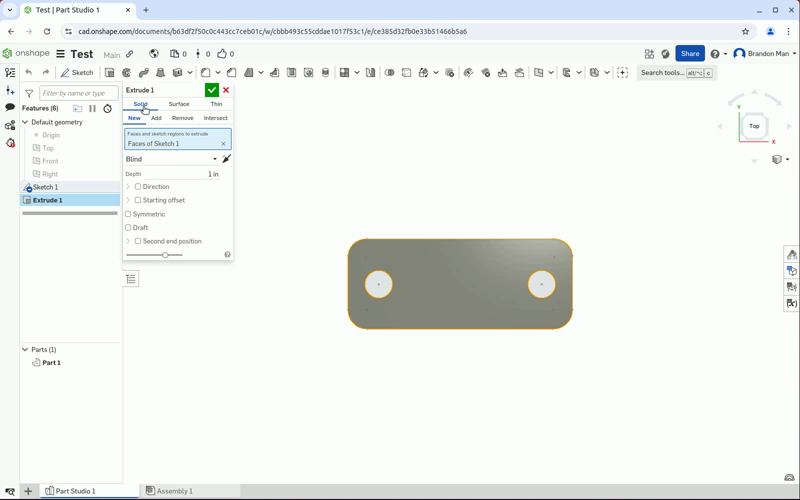
click(143, 106)
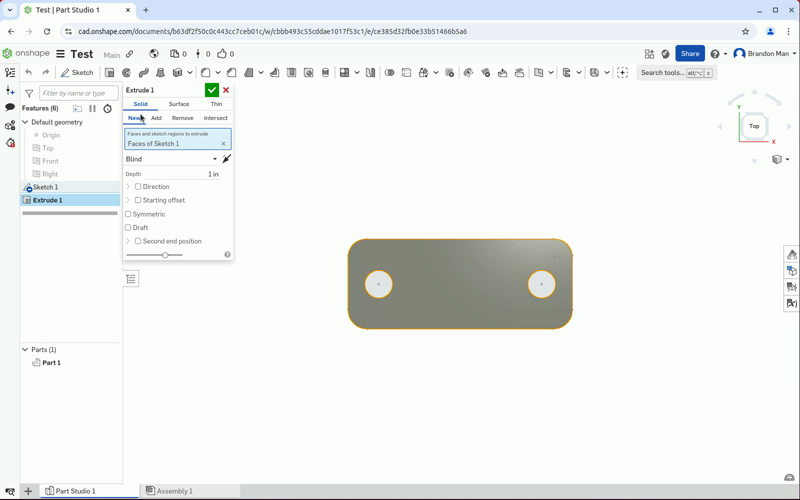
mouse_move(137, 120)
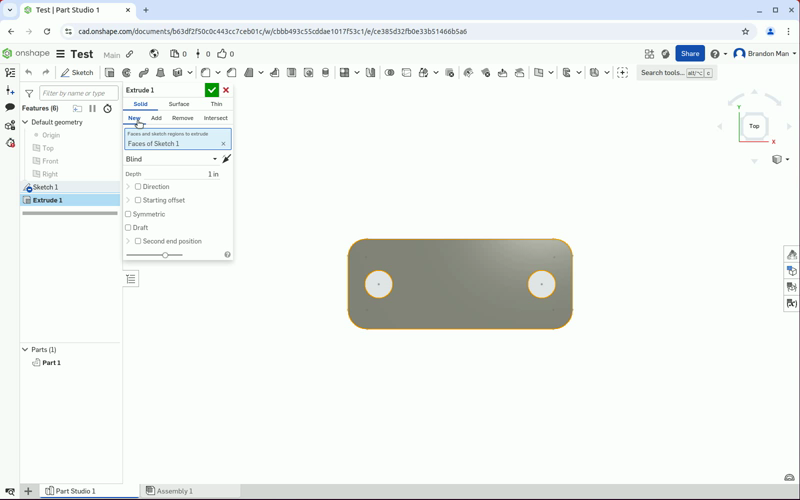
click(137, 120)
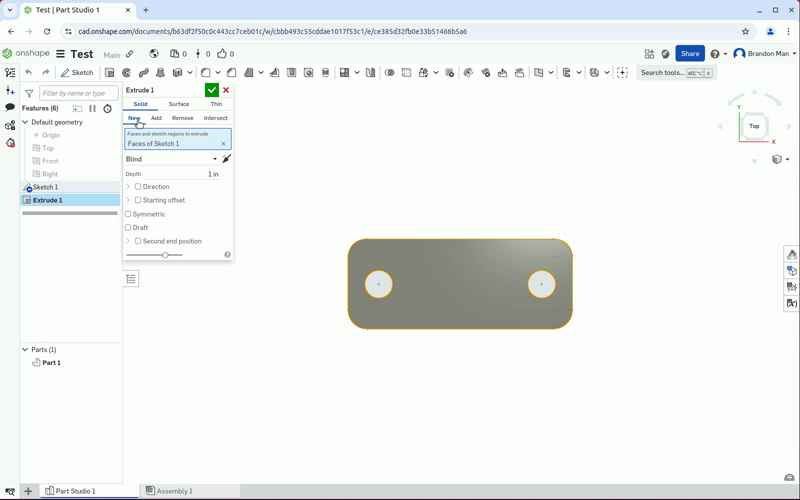
key(tab, 4)
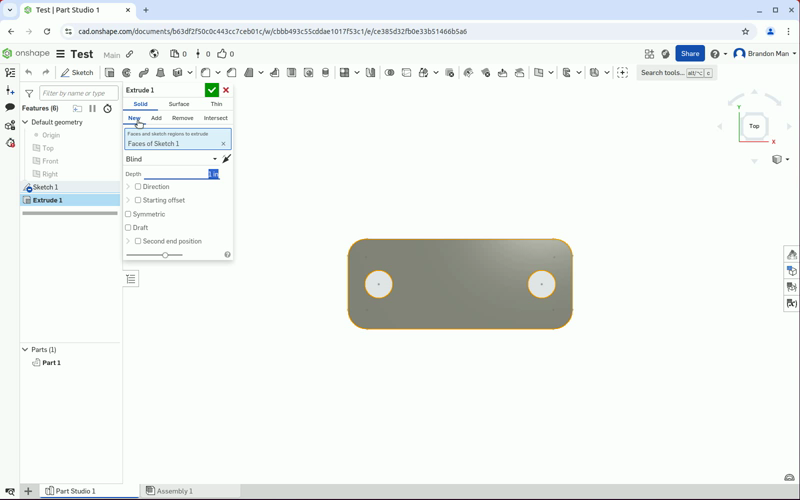
text(20.702)
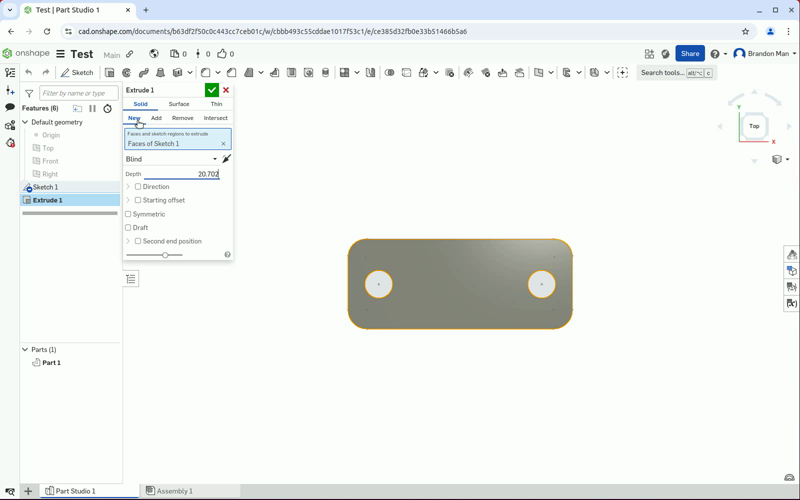
key(tab, 3)
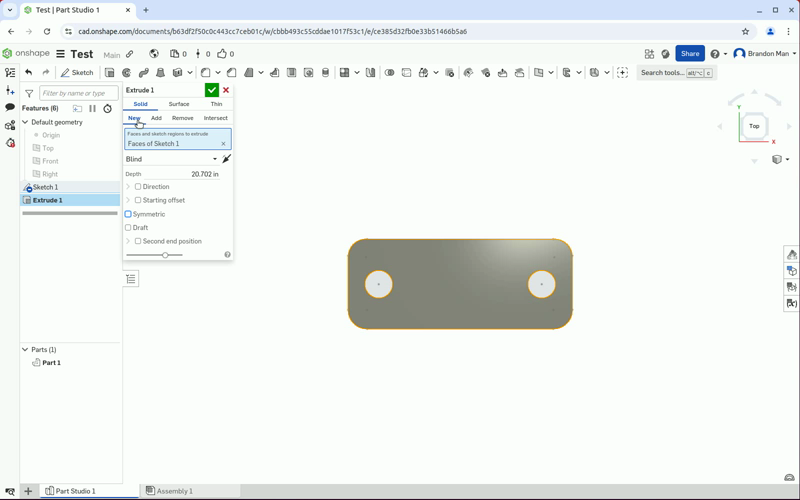
key(space)
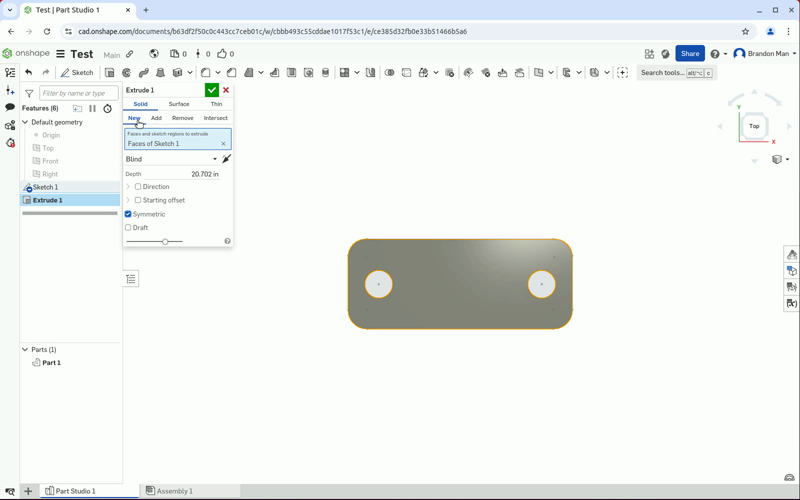
key(enter)
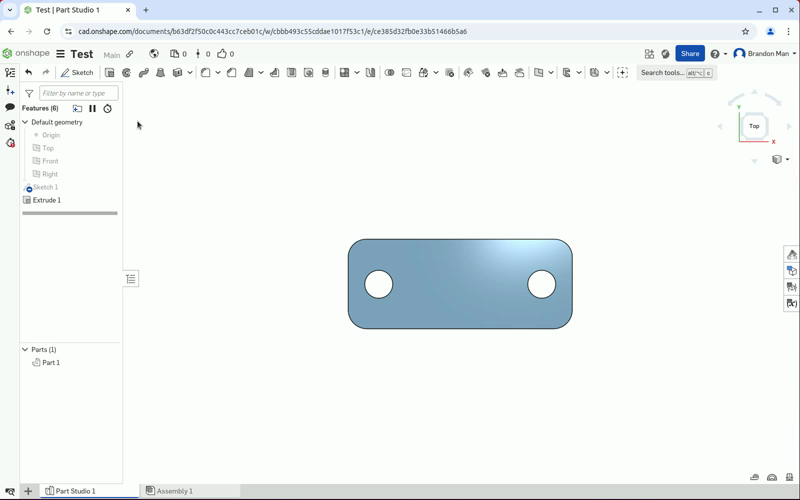
key(shift+h)
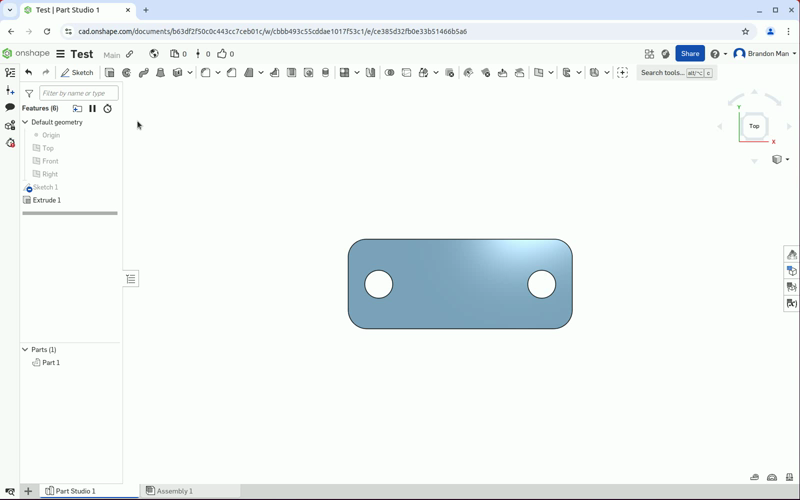
key(shift+h)
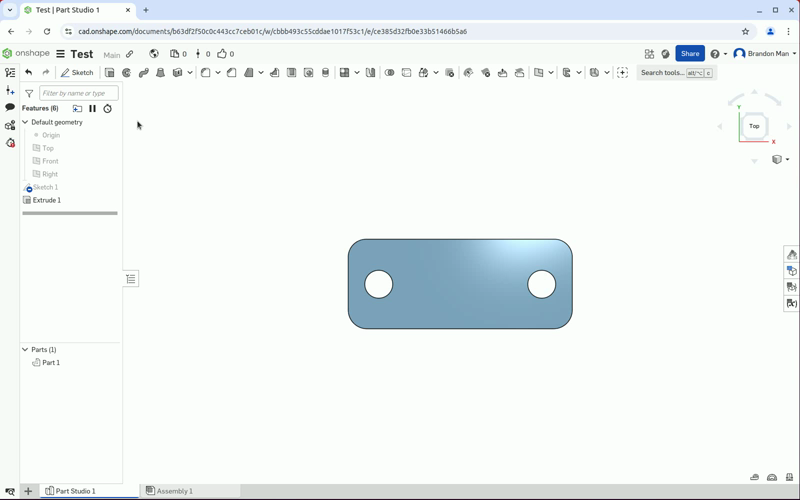
mouse_move(73, 189)
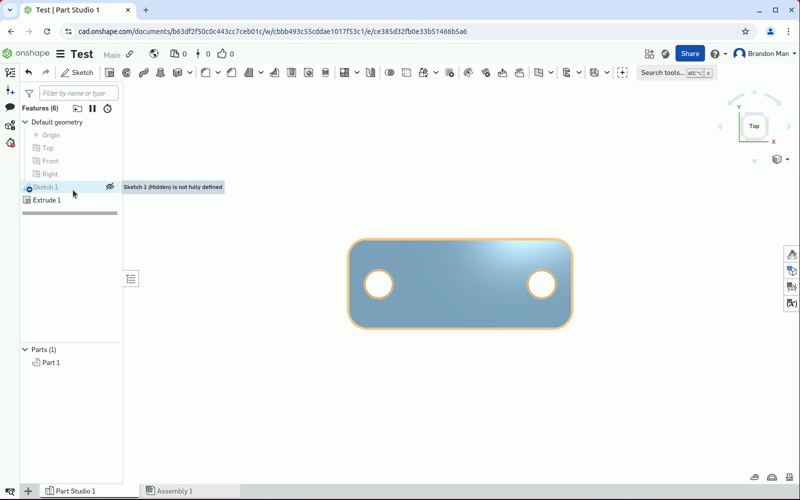
click(73, 189)
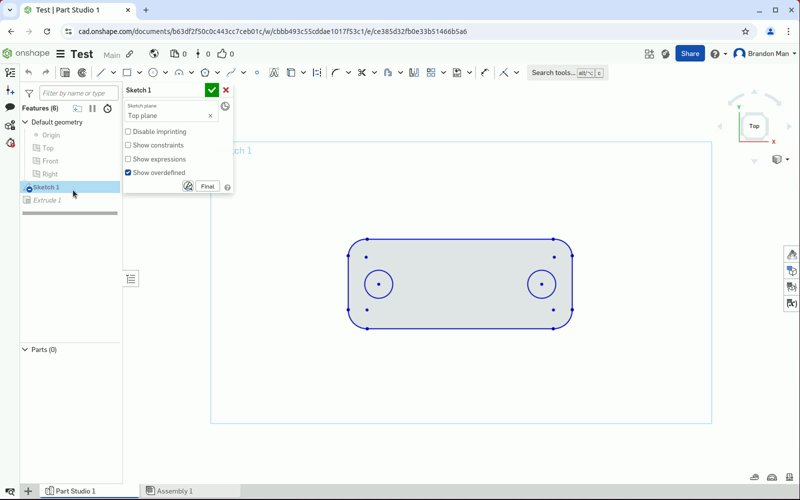
mouse_move(229, 92)
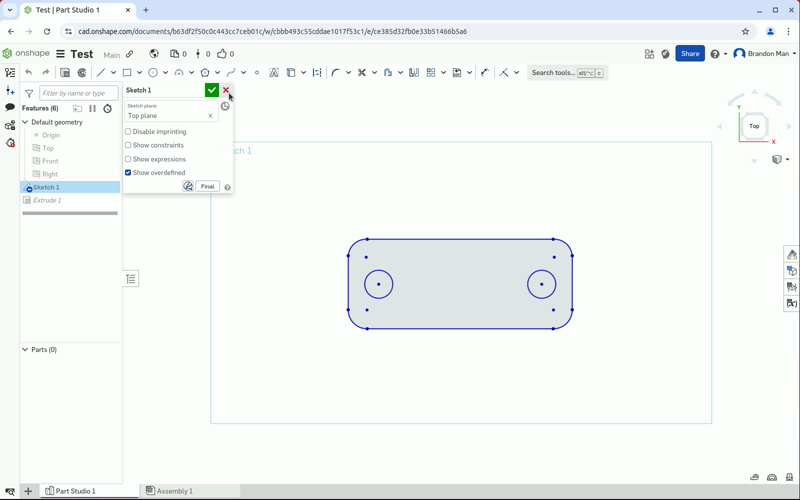
click(229, 92)
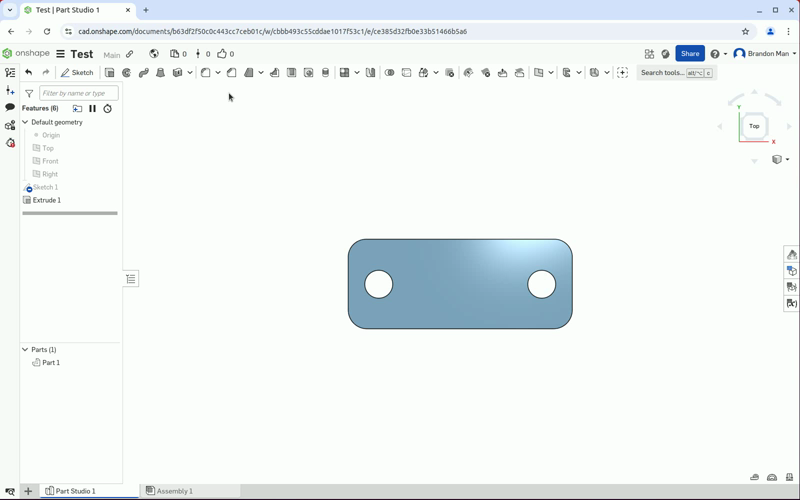
mouse_move(541, 75)
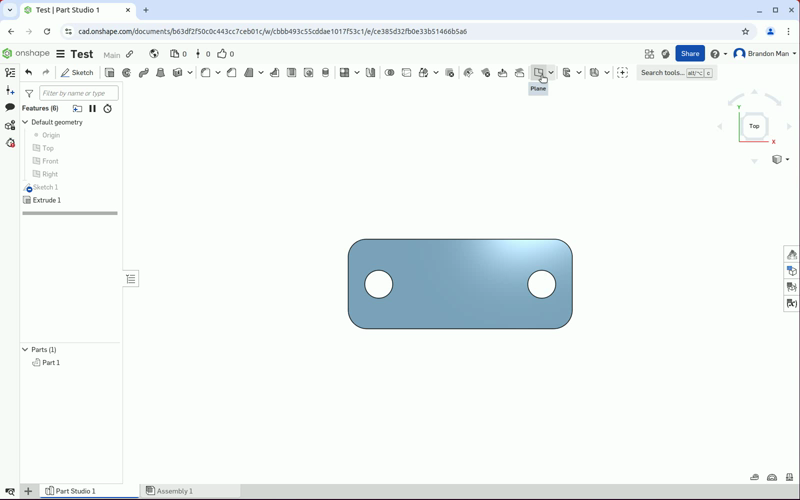
click(541, 75)
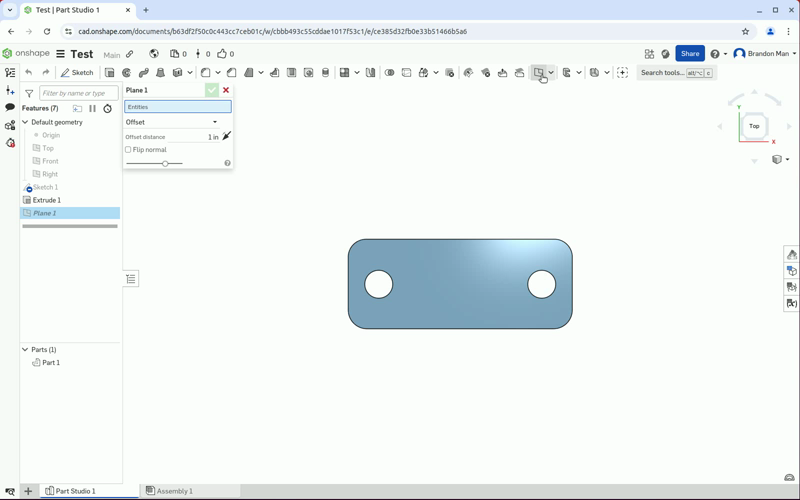
mouse_move(73, 150)
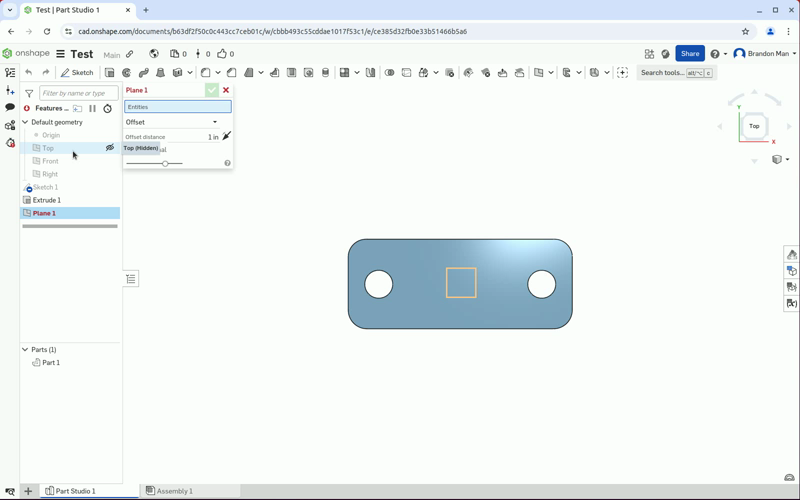
click(73, 150)
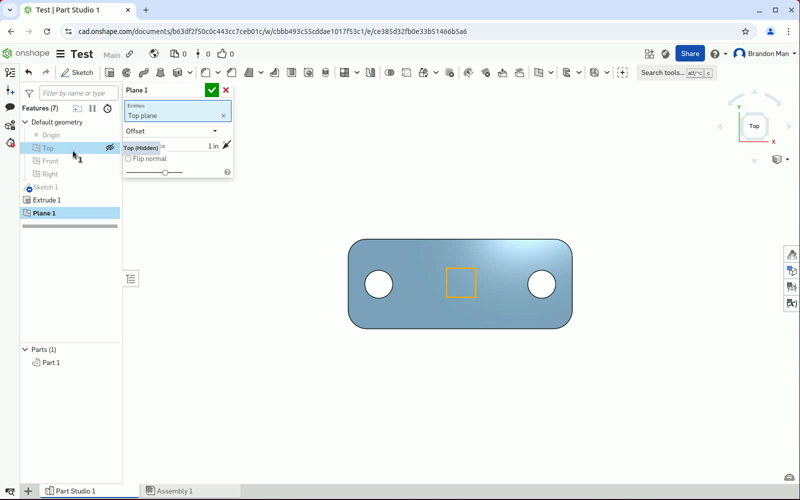
key(tab, 2)
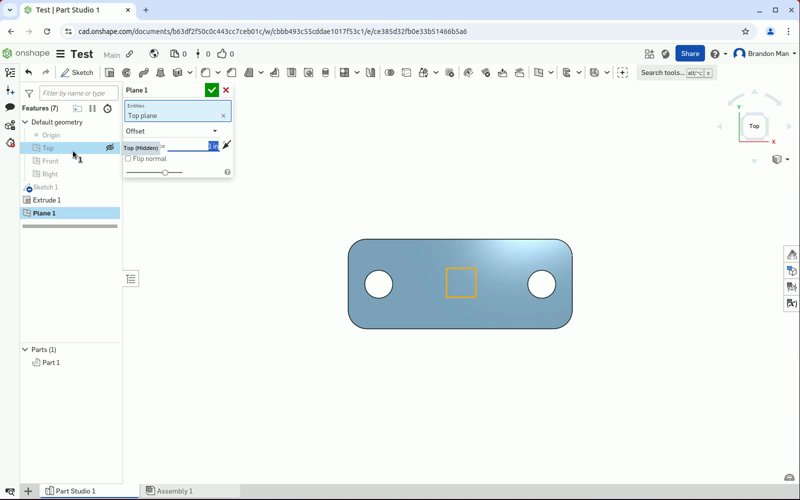
text(10.352)
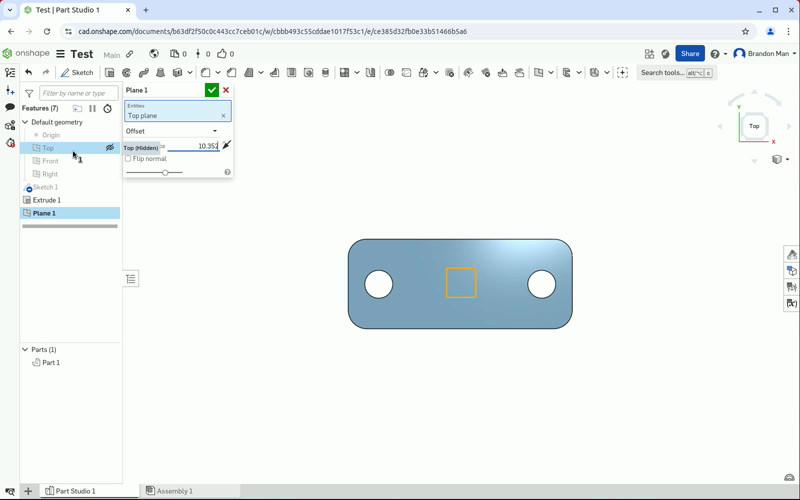
key(enter, 2)
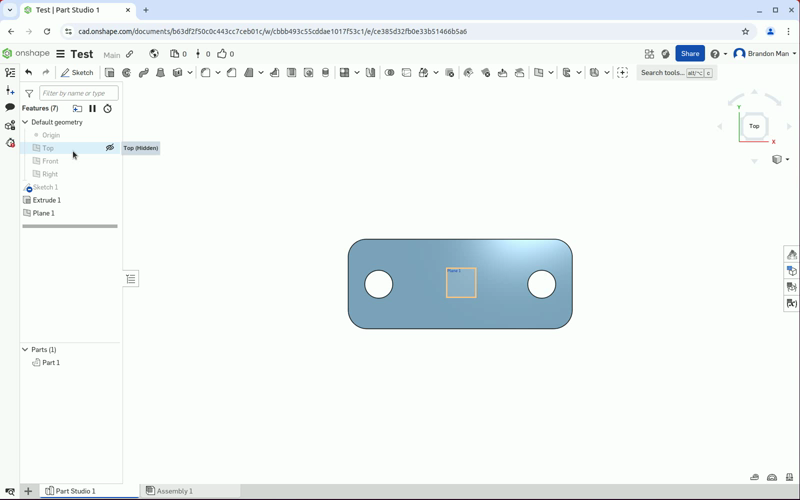
key(shift+s)
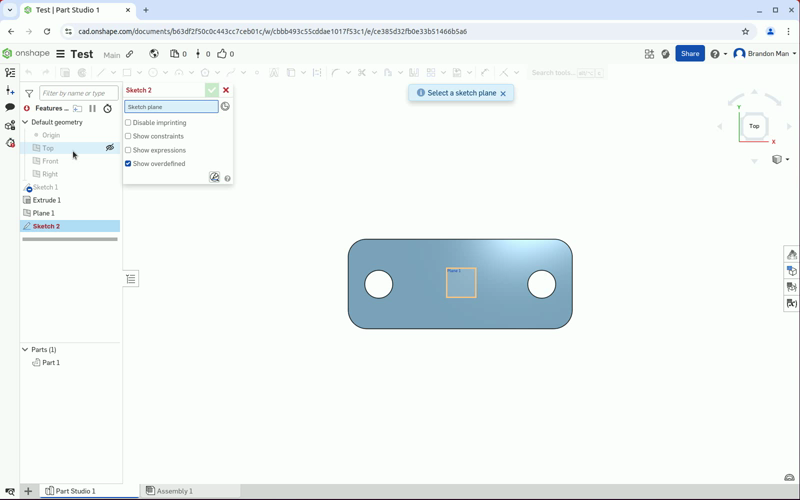
mouse_move(73, 215)
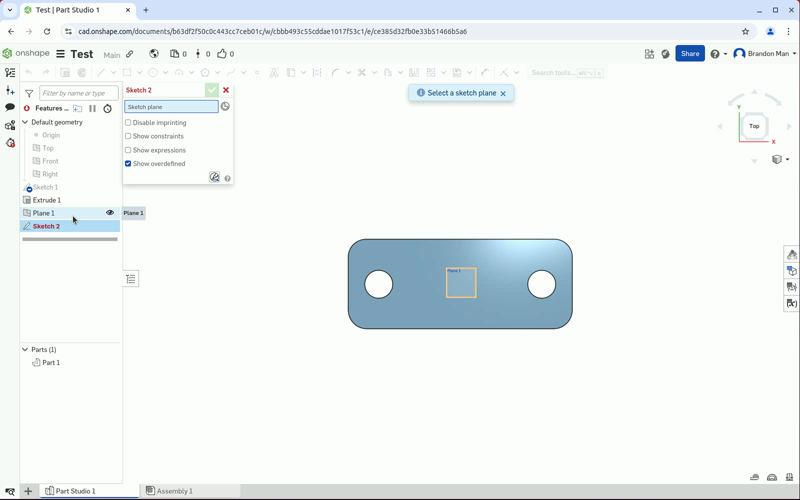
click(73, 215)
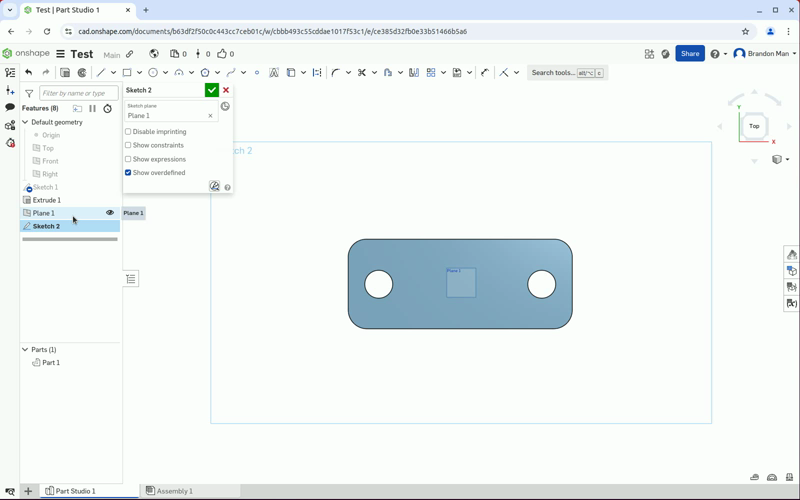
mouse_move(73, 352)
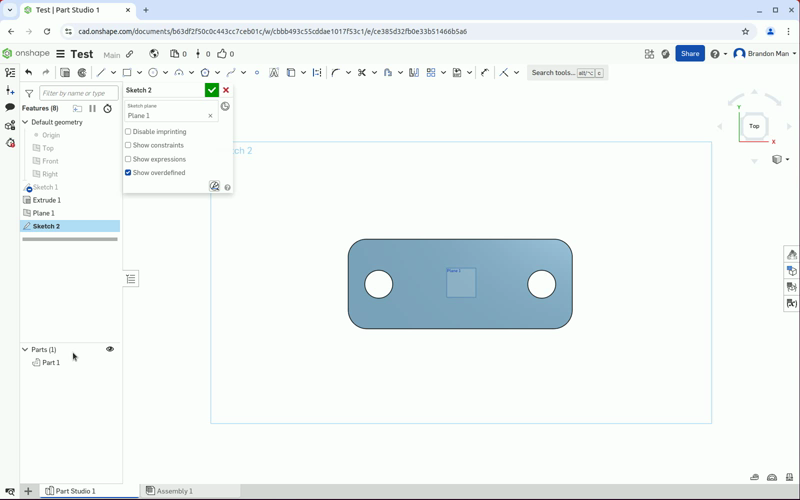
key(y)
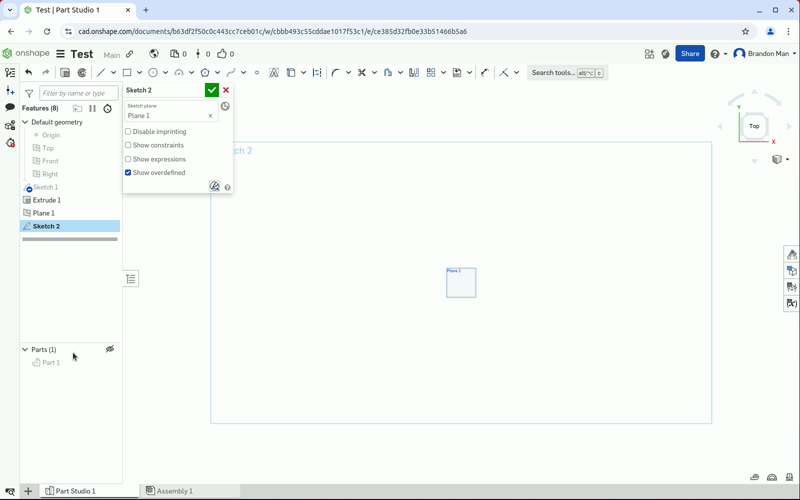
key(a)
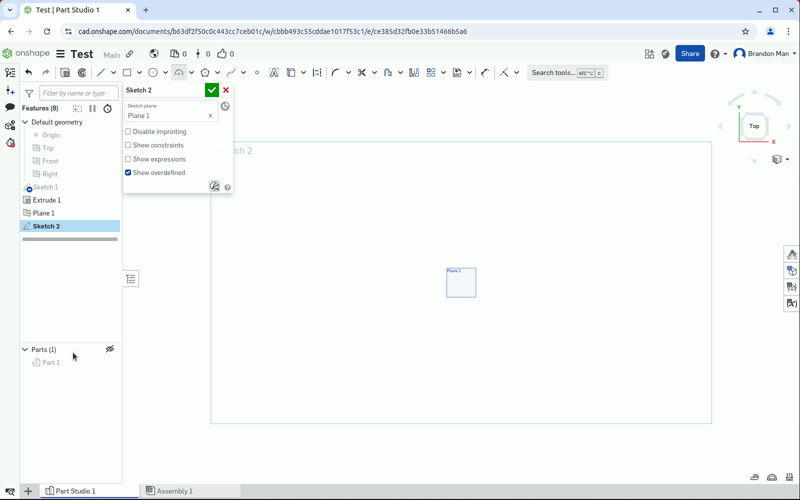
key_down(shift)
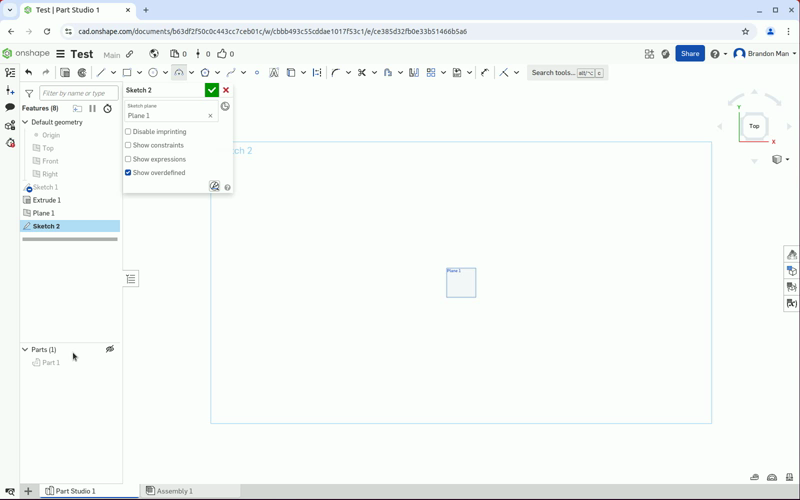
mouse_move(403, 293)
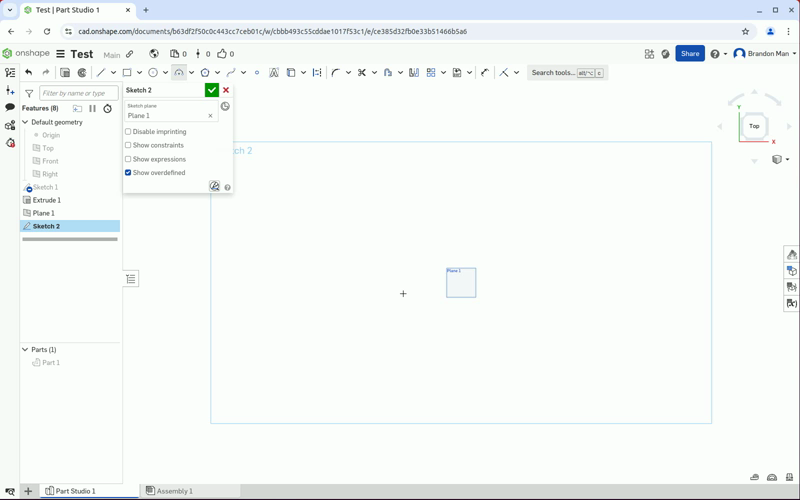
click(403, 293)
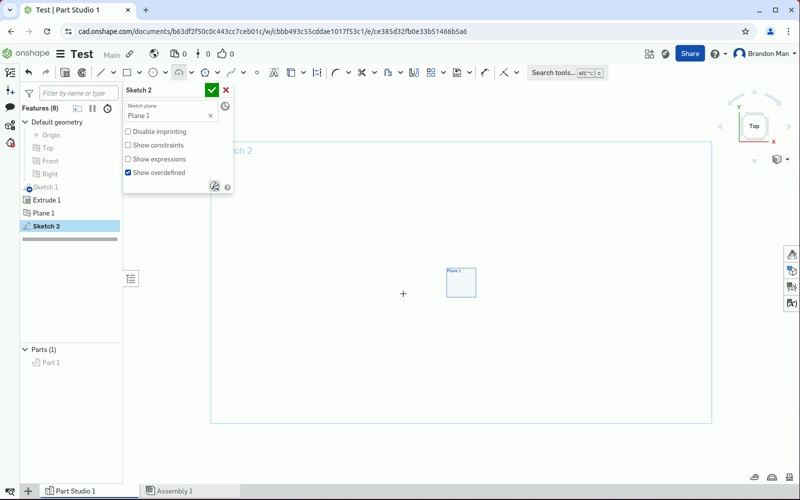
key_up(shift)
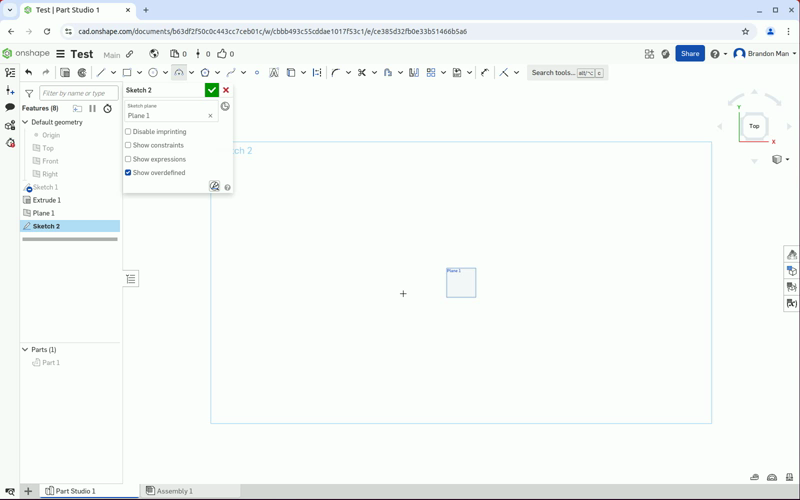
key_down(shift)
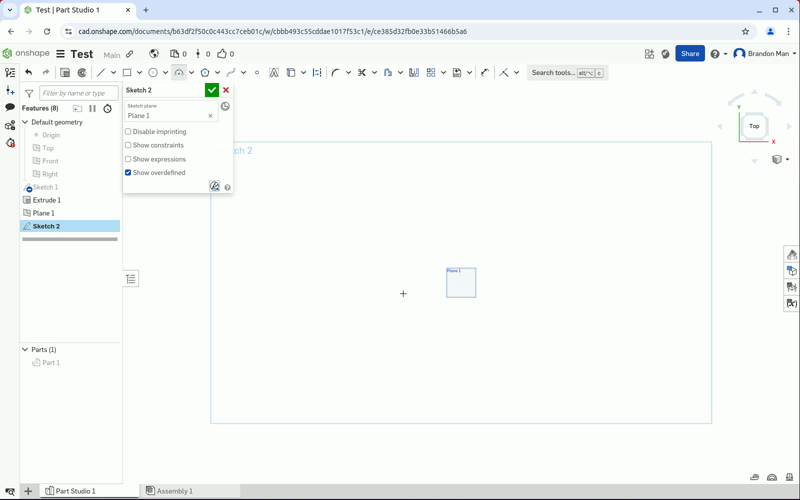
mouse_move(419, 319)
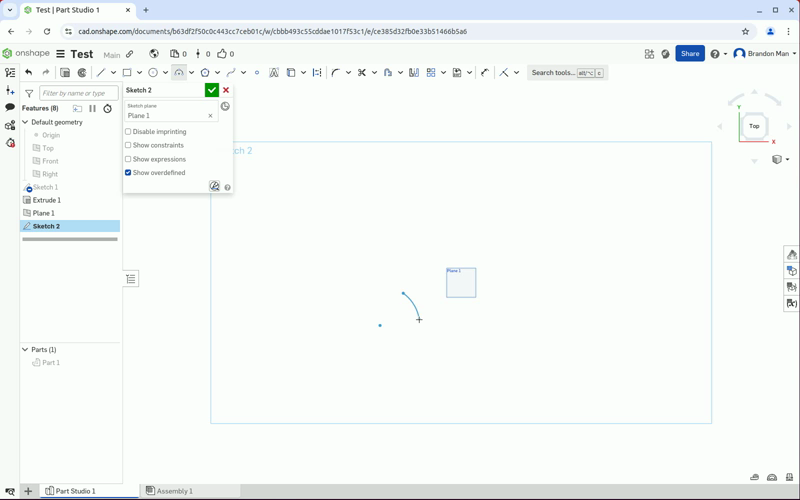
click(419, 319)
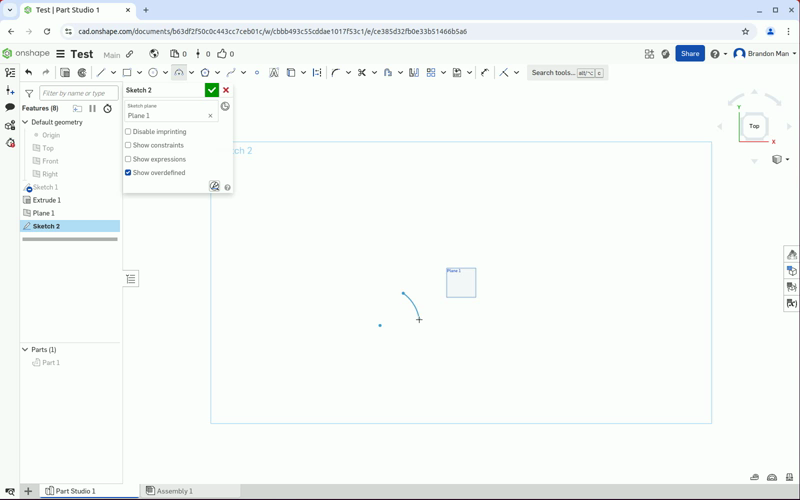
mouse_move(403, 311)
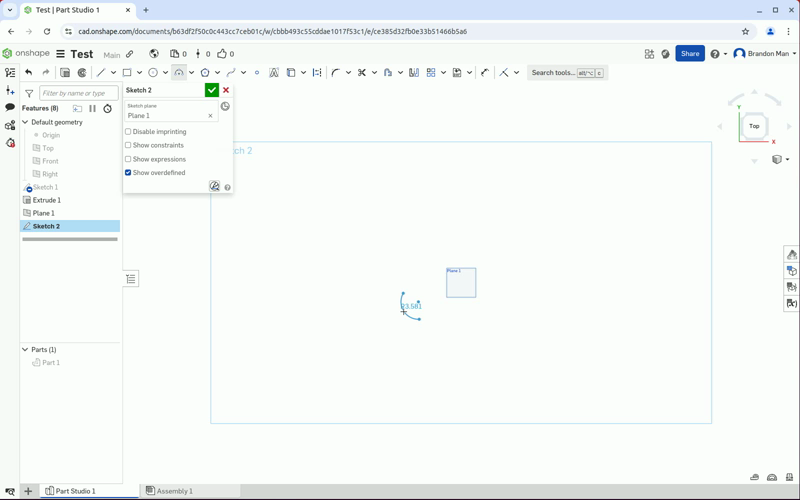
click(403, 311)
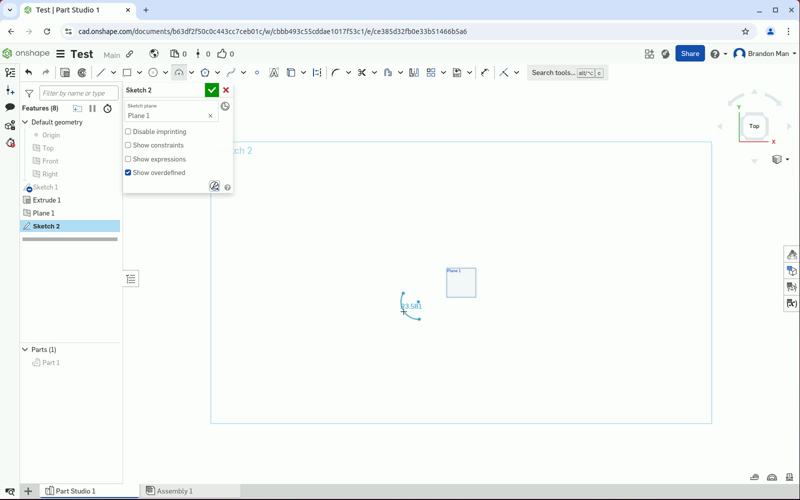
key_up(shift)
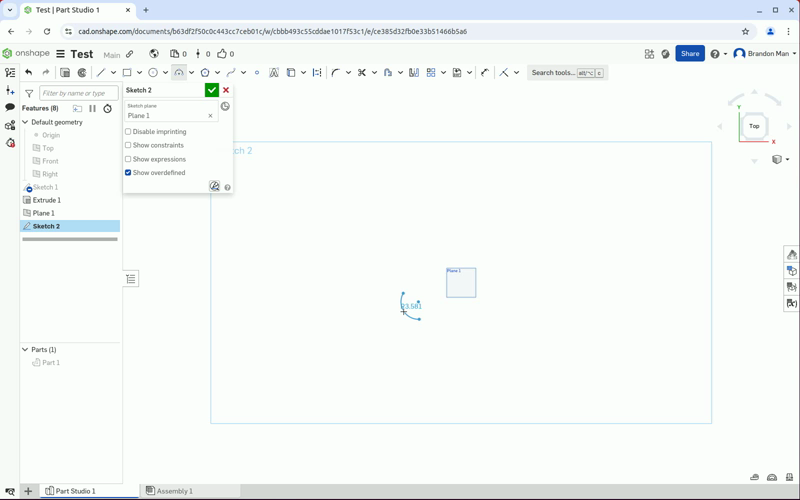
key(esc)
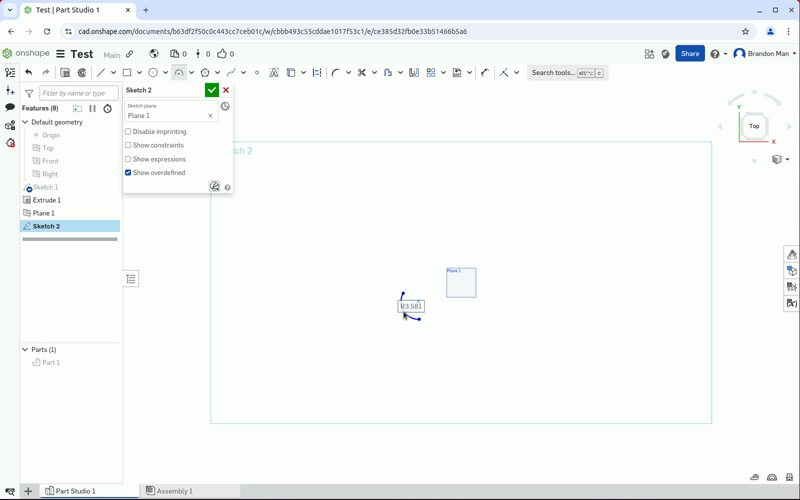
key(l)
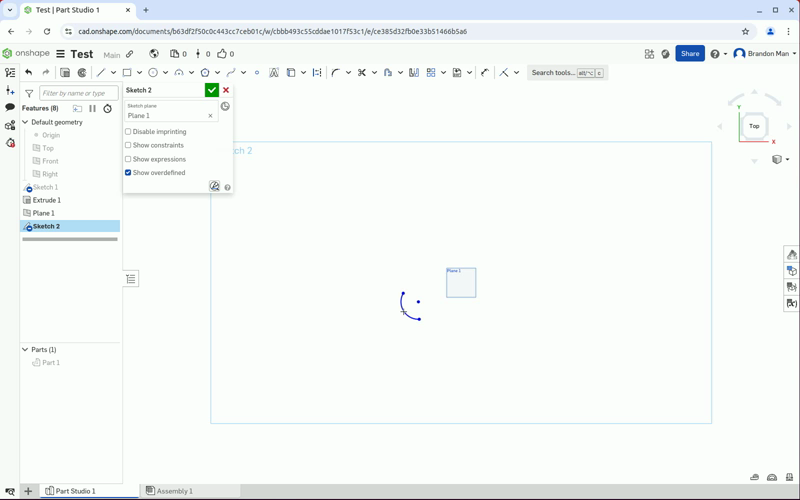
mouse_move(419, 319)
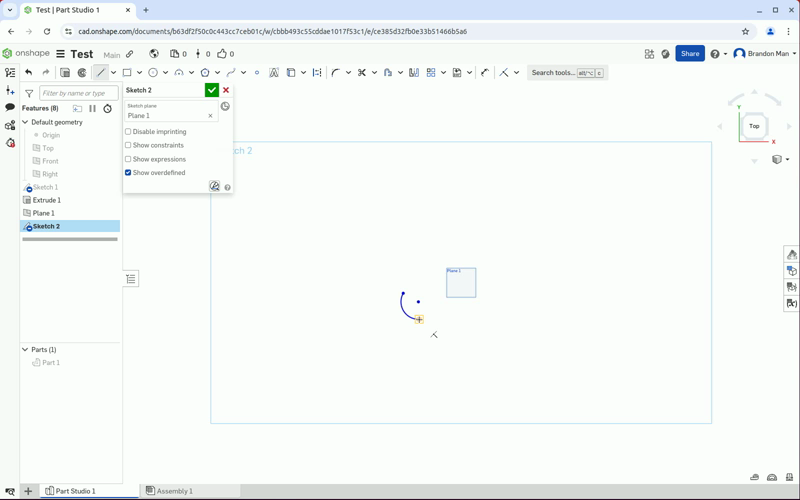
click(419, 319)
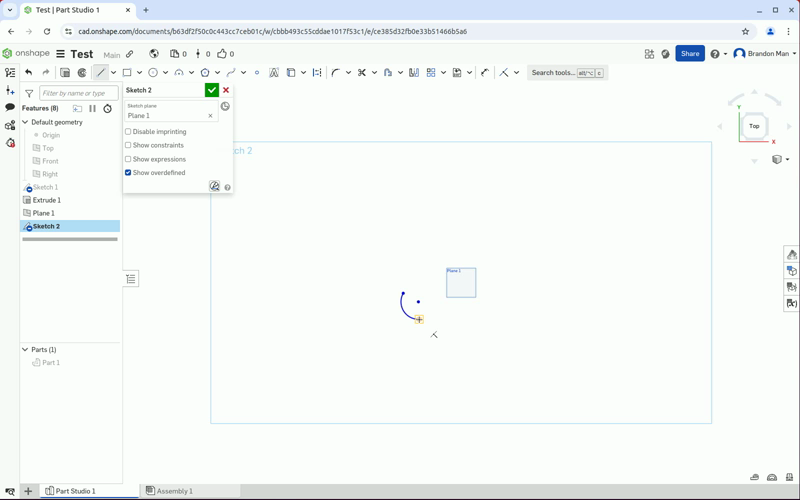
key_down(shift)
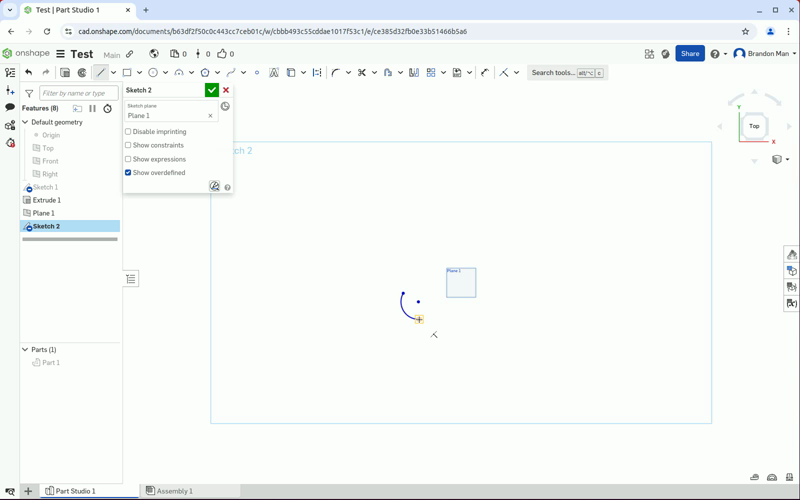
mouse_move(503, 319)
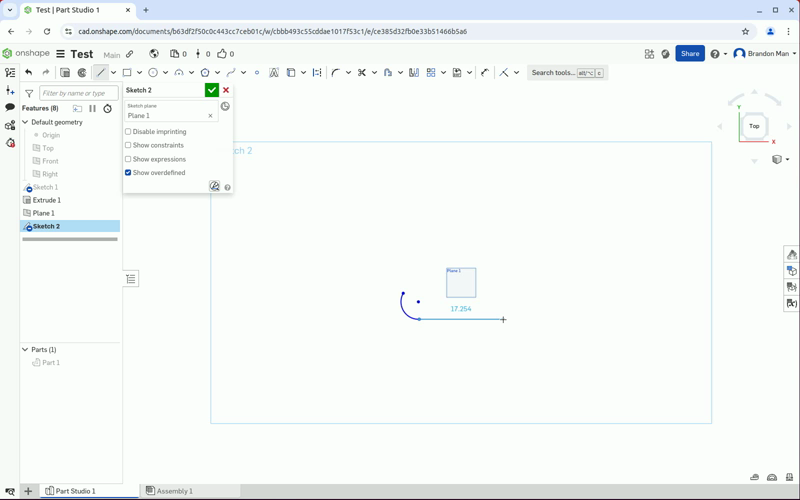
click(503, 319)
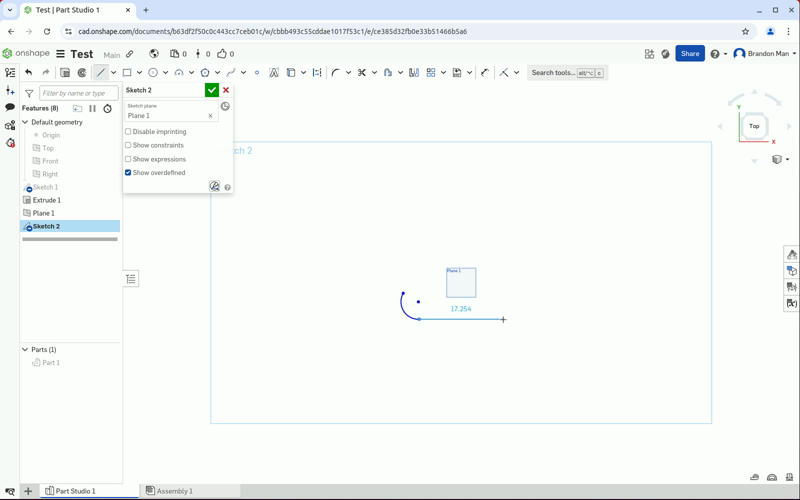
key_up(shift)
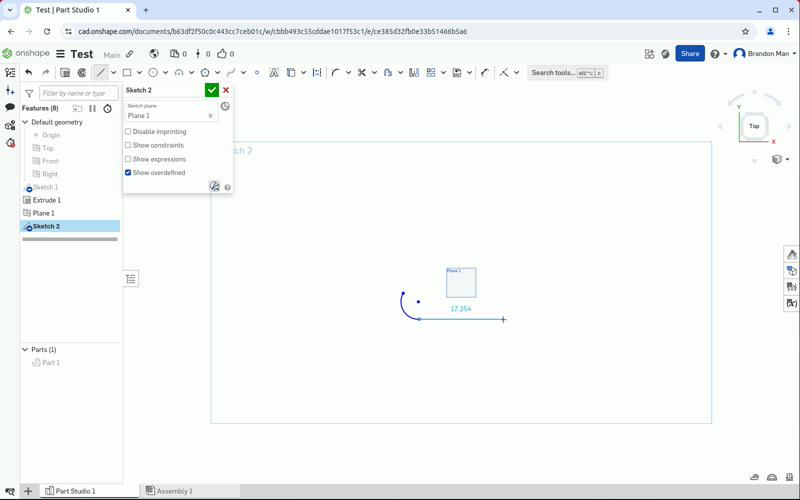
key(esc)
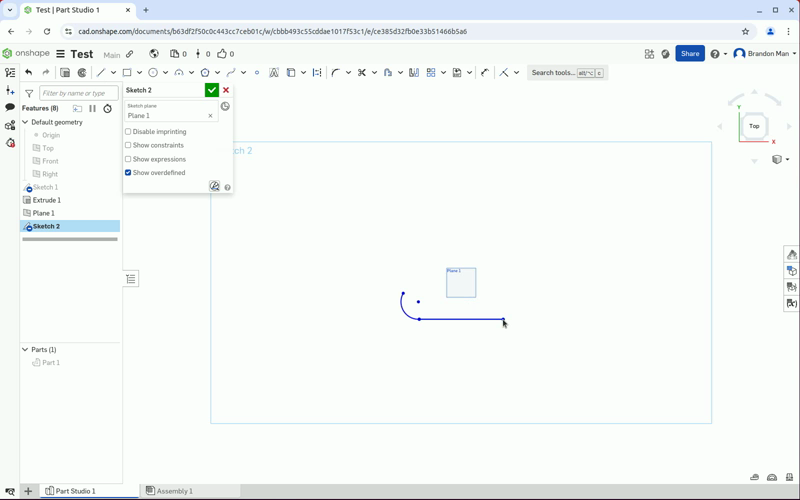
key(a)
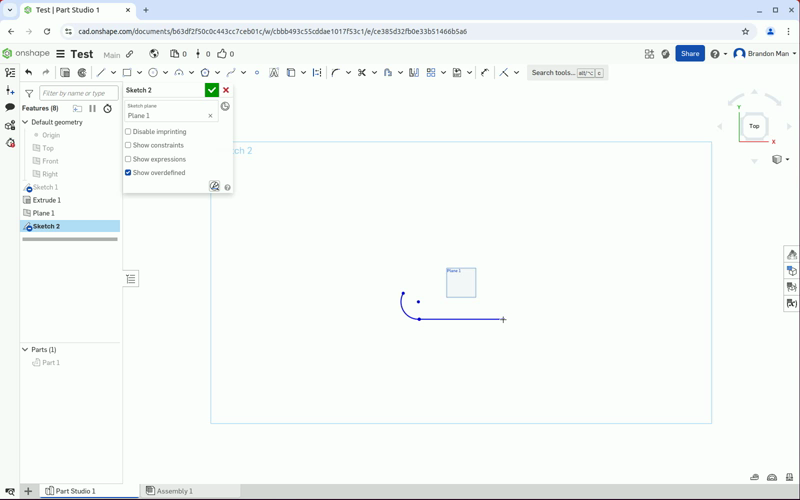
mouse_move(503, 319)
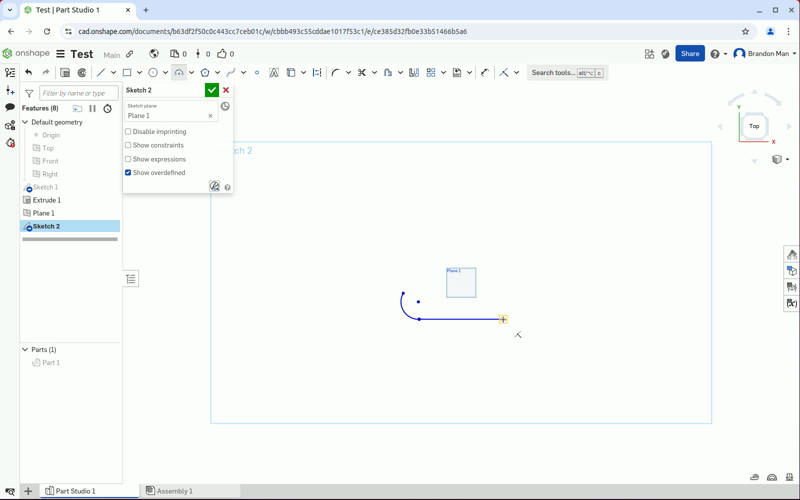
click(503, 319)
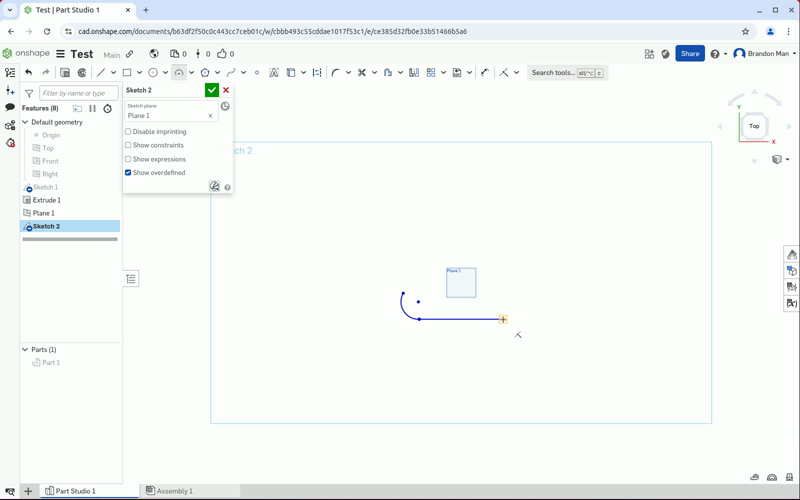
key_down(shift)
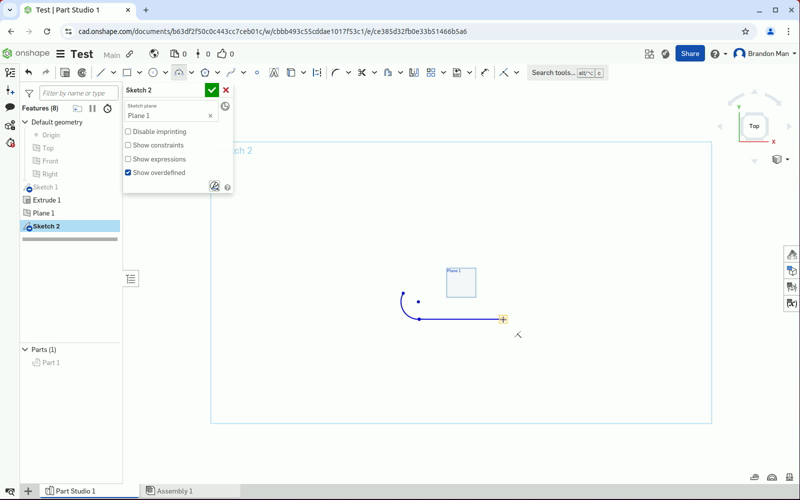
mouse_move(518, 293)
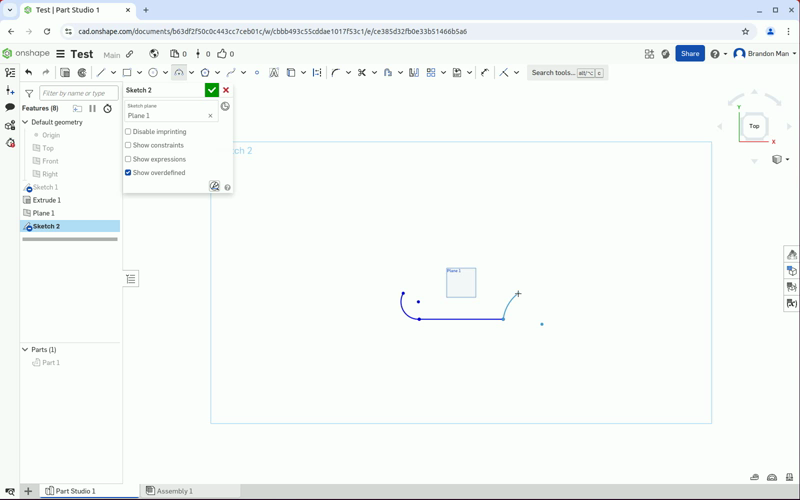
click(518, 293)
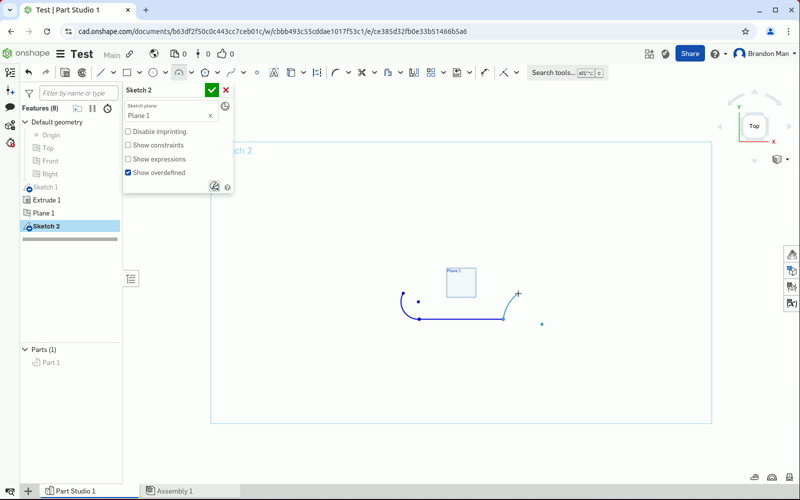
mouse_move(518, 310)
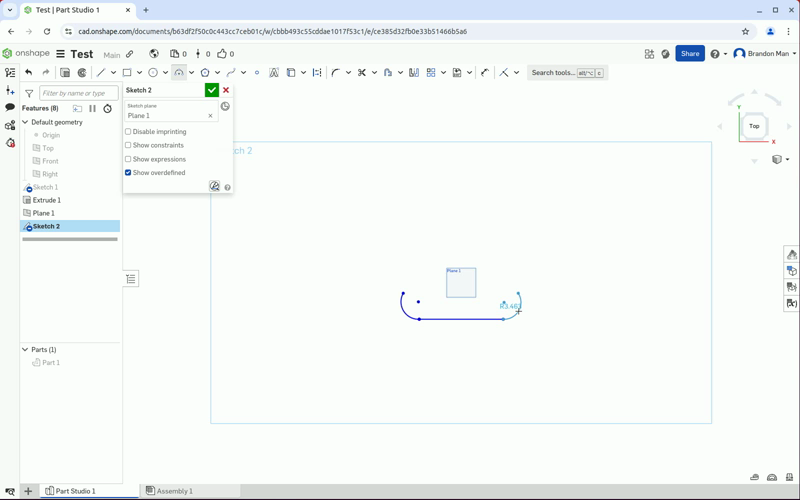
click(518, 310)
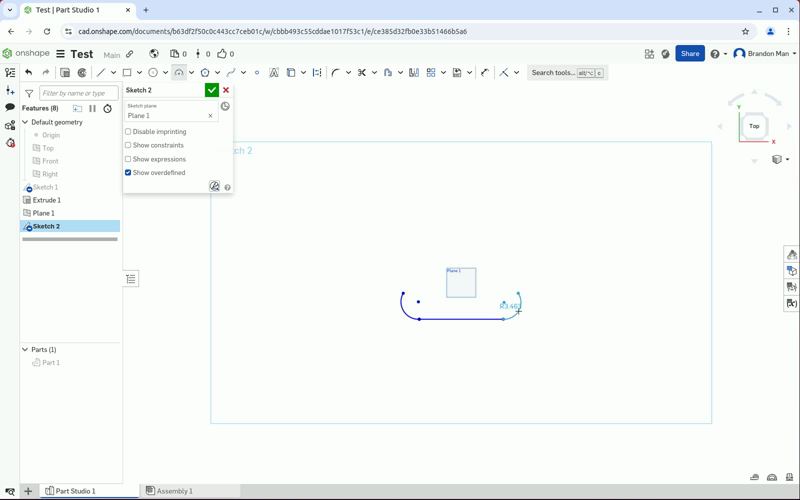
key_up(shift)
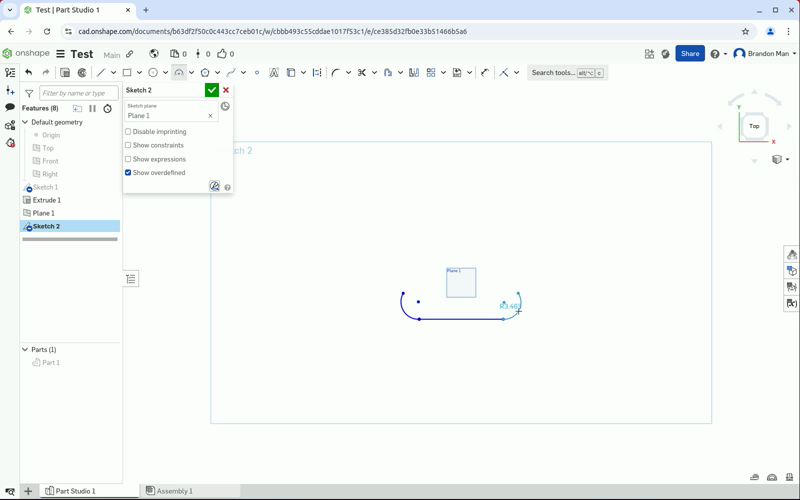
key(esc)
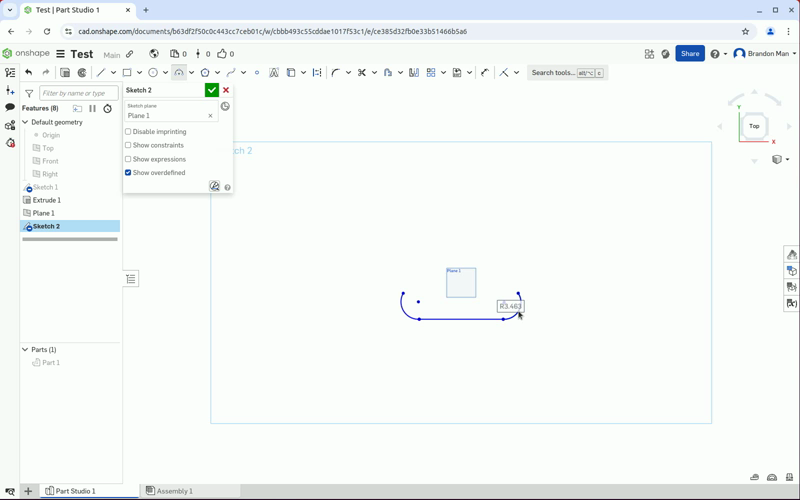
key(l)
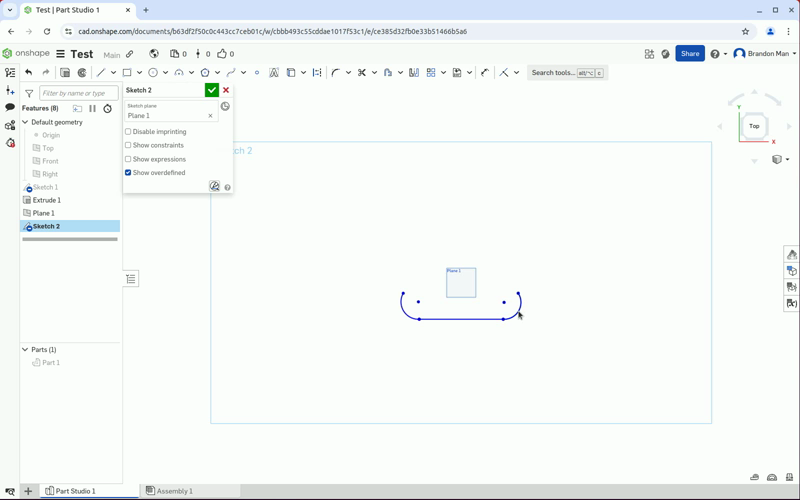
mouse_move(518, 293)
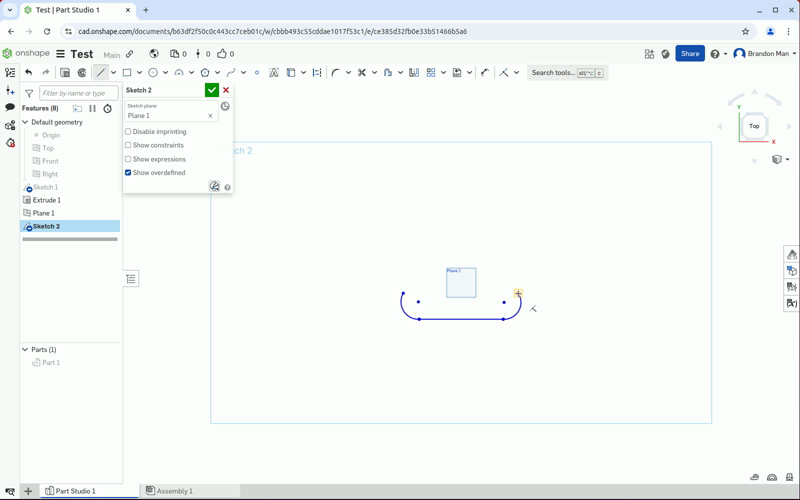
click(518, 293)
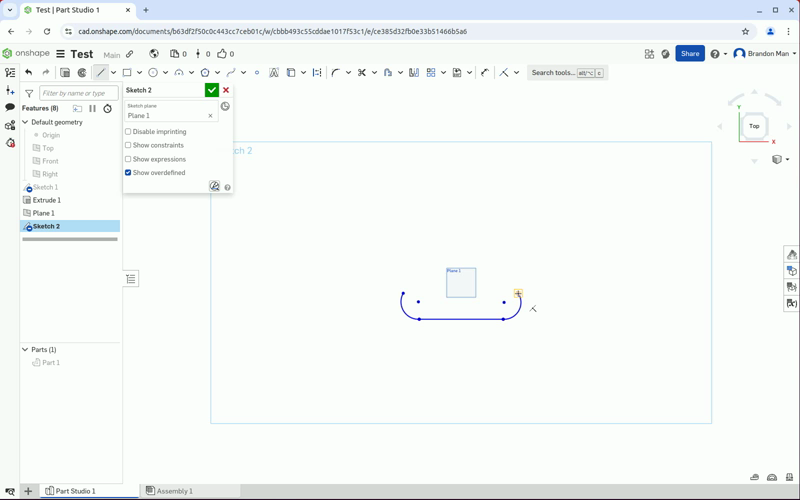
key_down(shift)
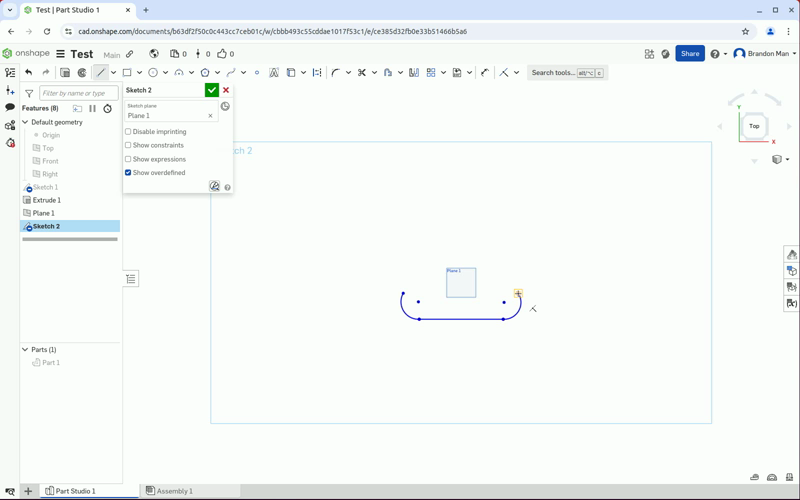
mouse_move(548, 293)
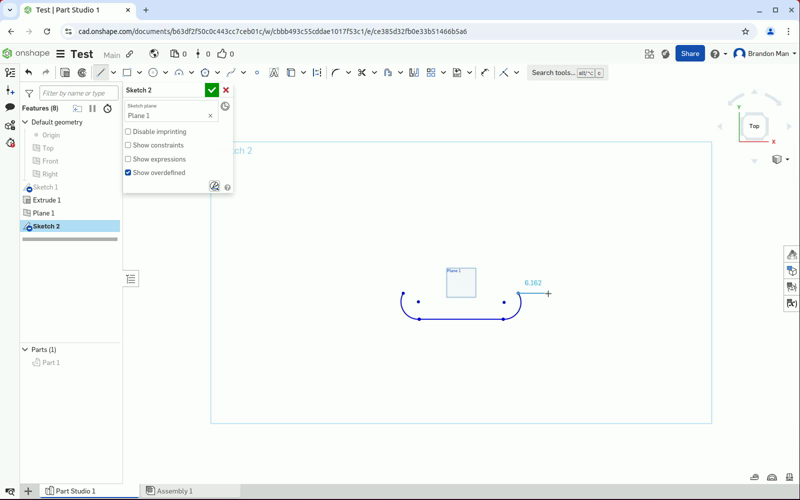
mouse_move(498, 256)
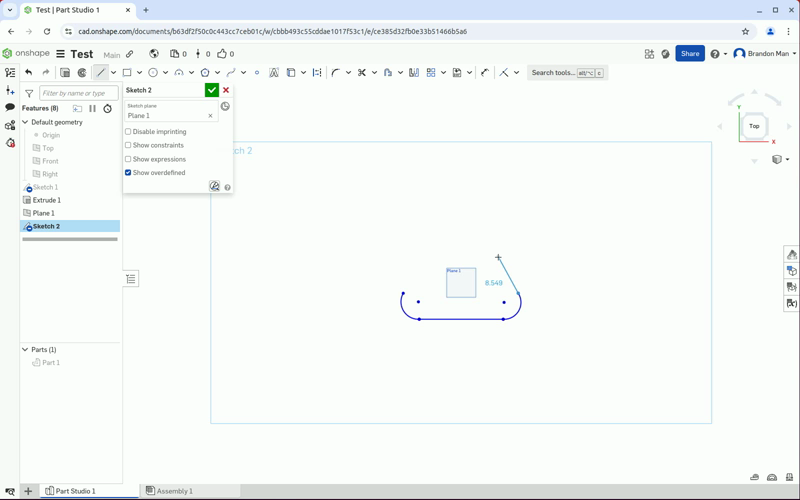
click(498, 256)
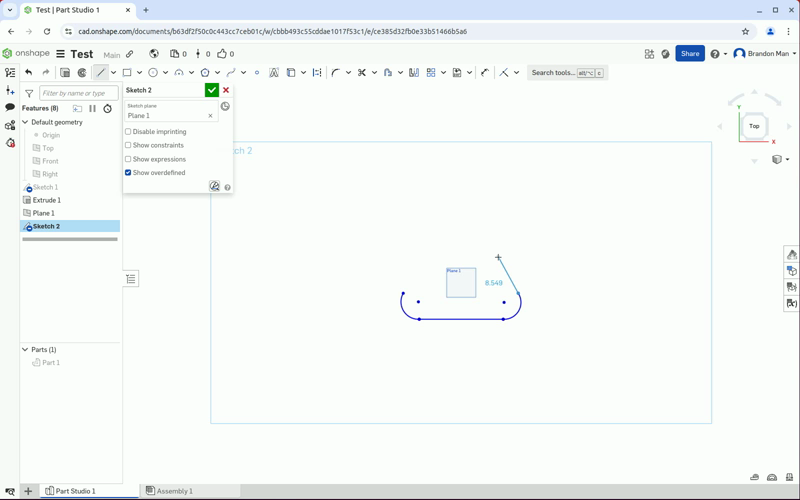
key_up(shift)
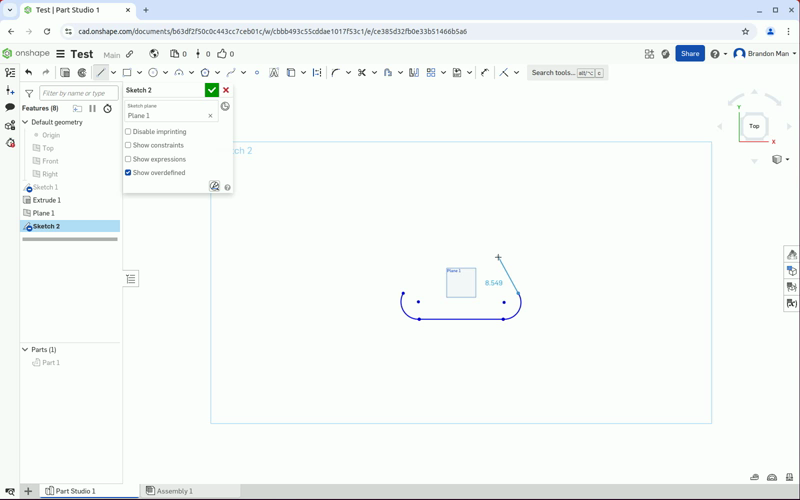
key(esc)
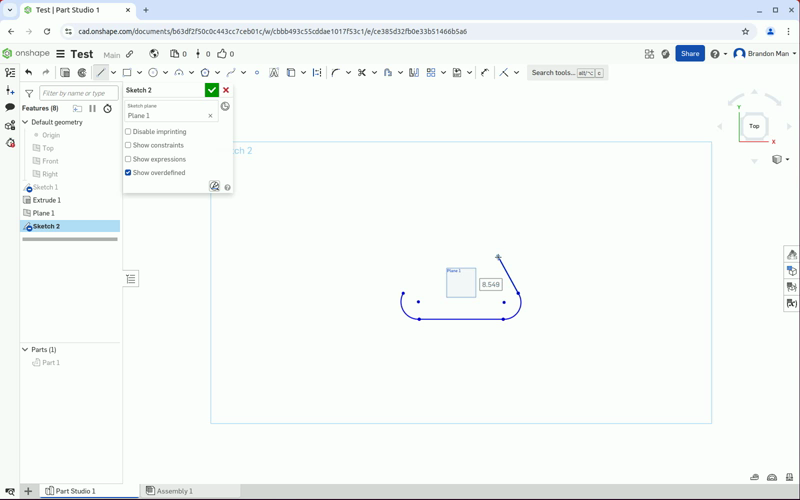
key(a)
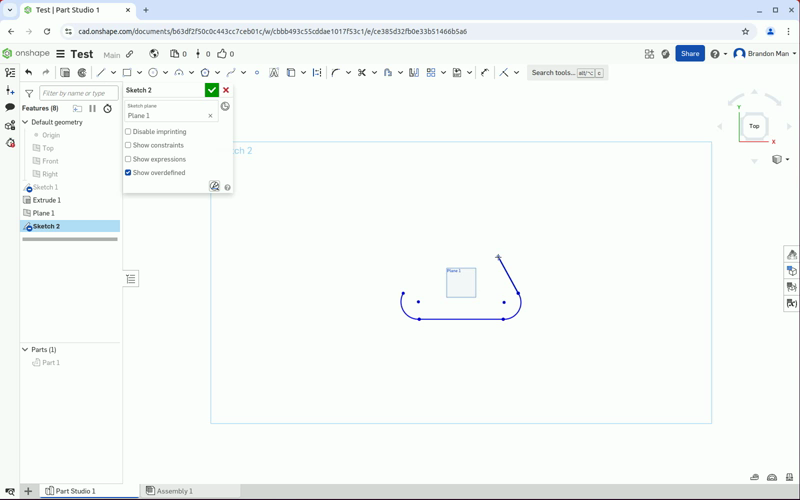
mouse_move(498, 256)
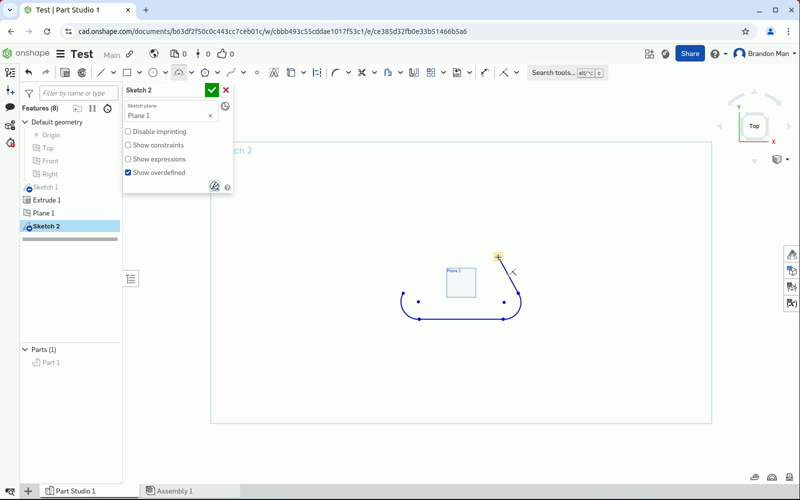
click(498, 256)
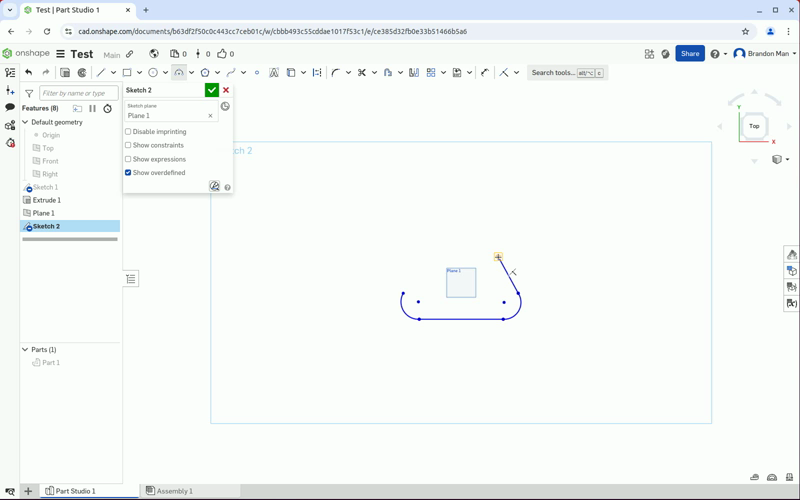
key_down(shift)
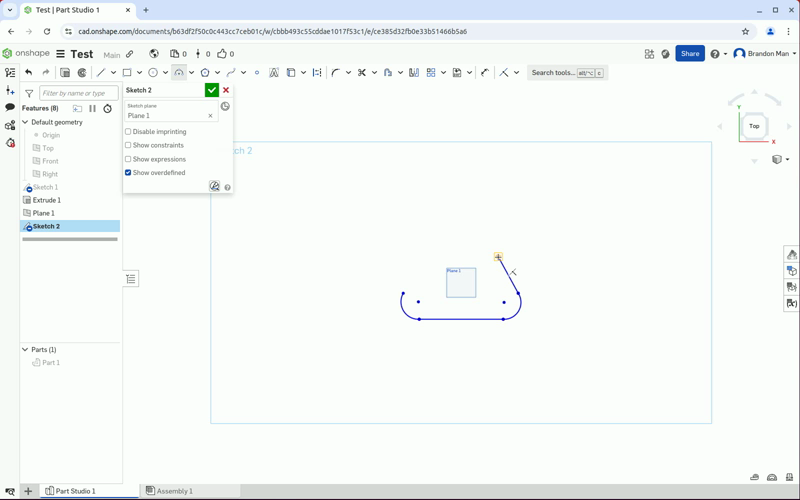
mouse_move(482, 247)
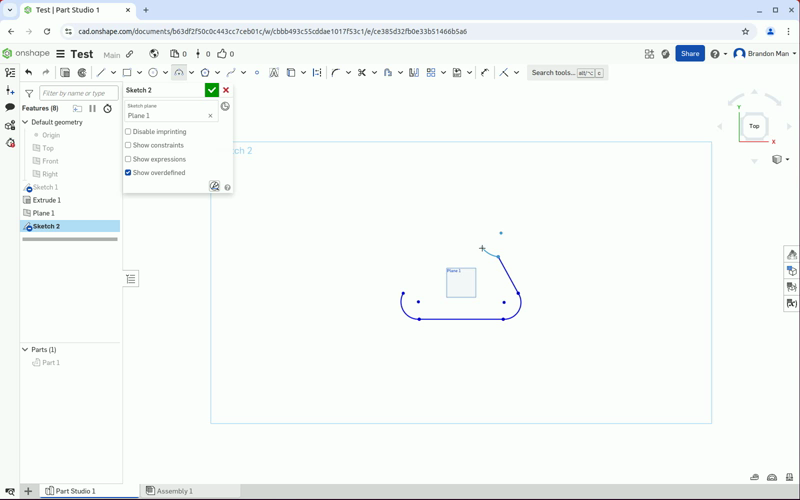
click(482, 247)
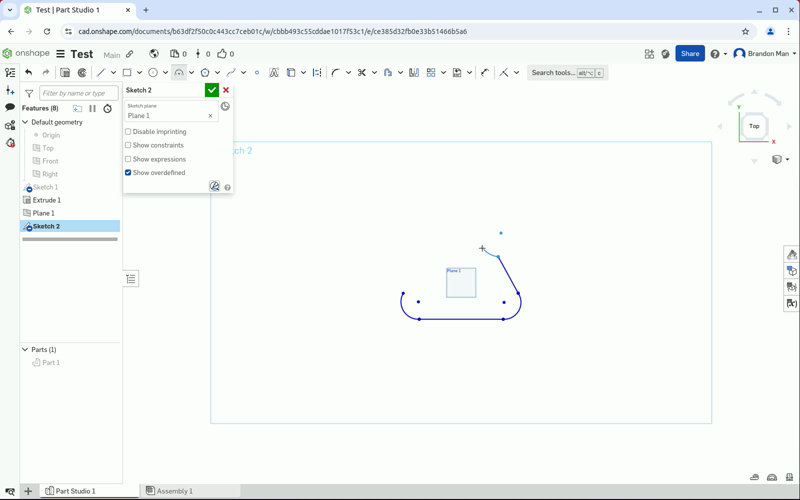
mouse_move(491, 249)
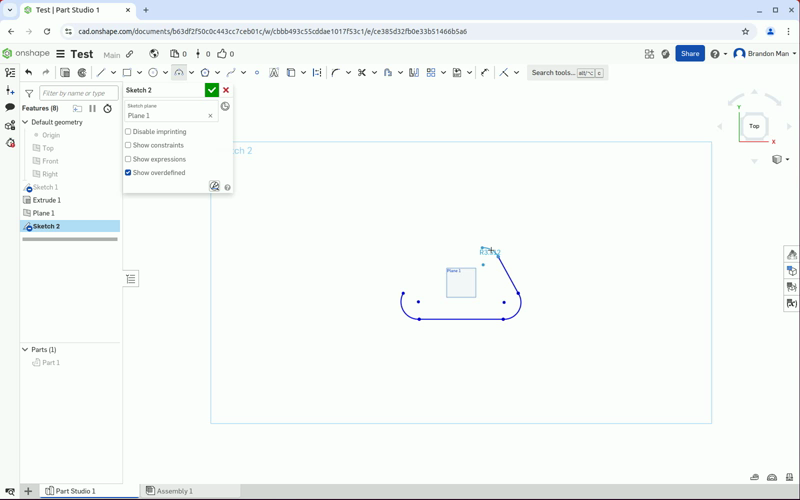
click(491, 249)
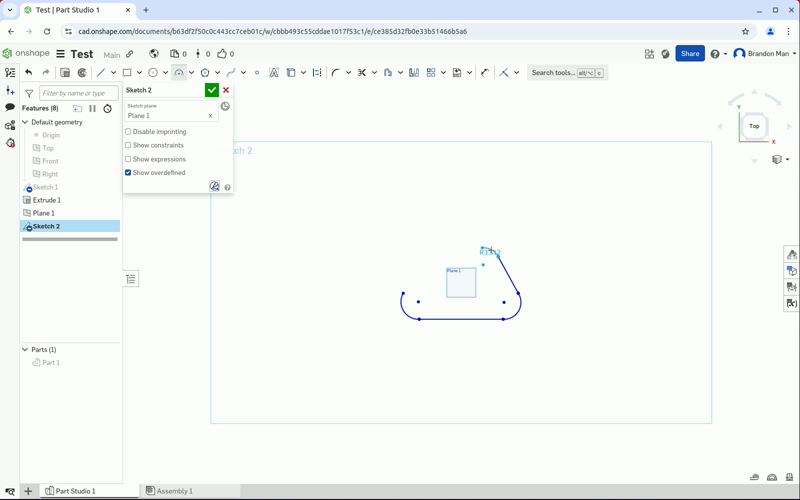
key_up(shift)
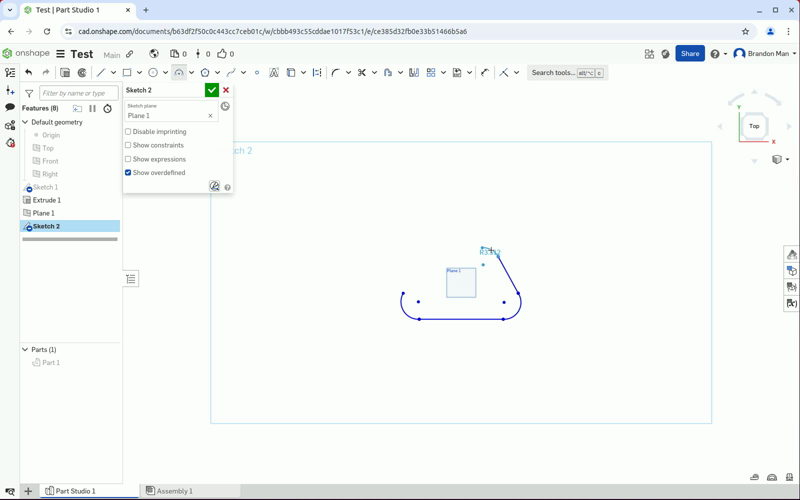
key(esc)
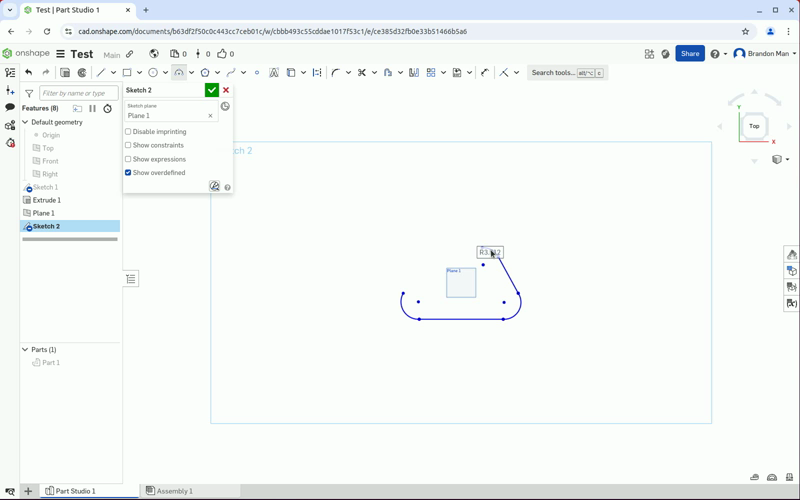
key(l)
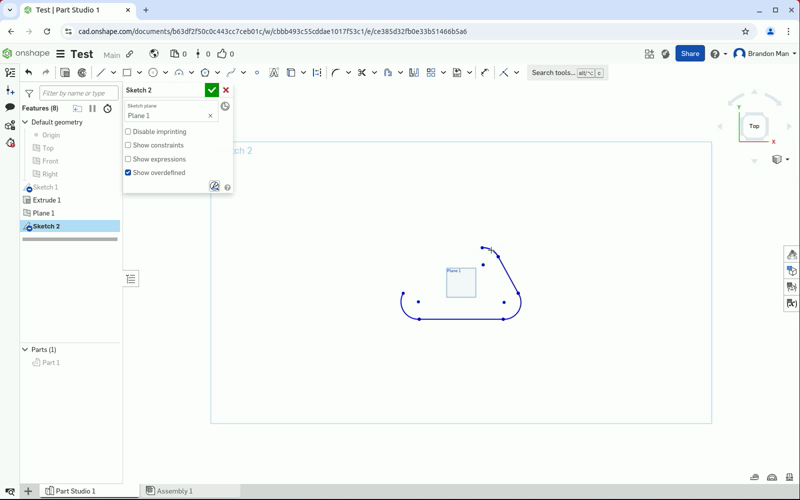
mouse_move(482, 247)
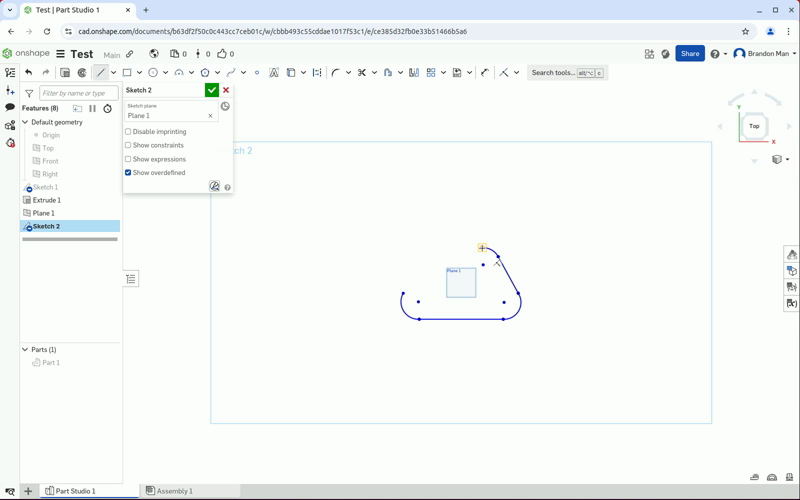
click(482, 247)
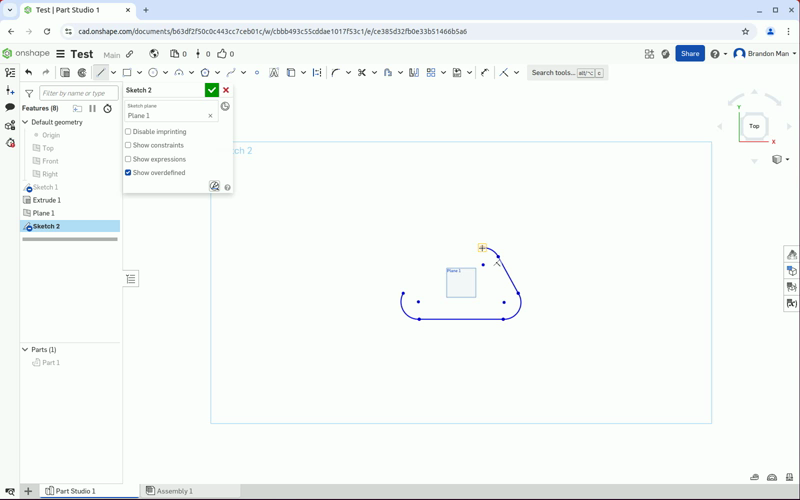
key_down(shift)
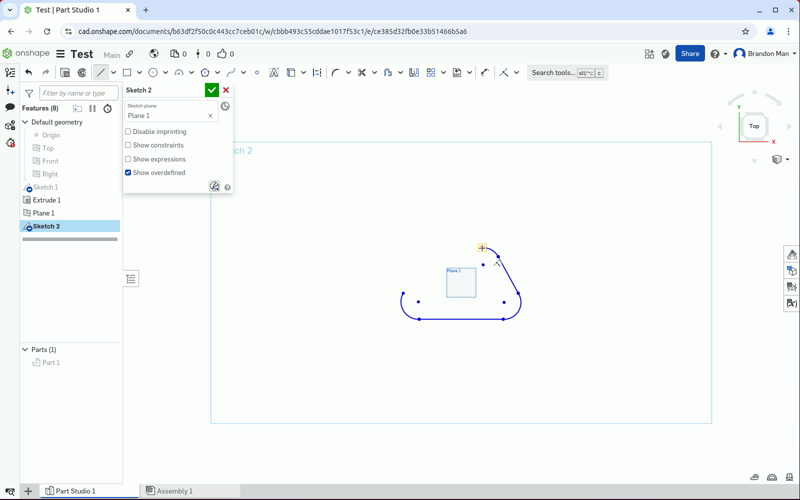
mouse_move(512, 247)
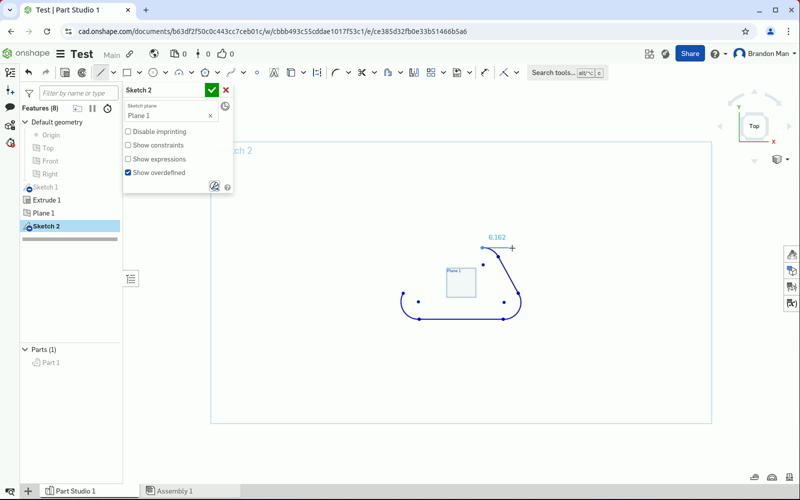
mouse_move(439, 247)
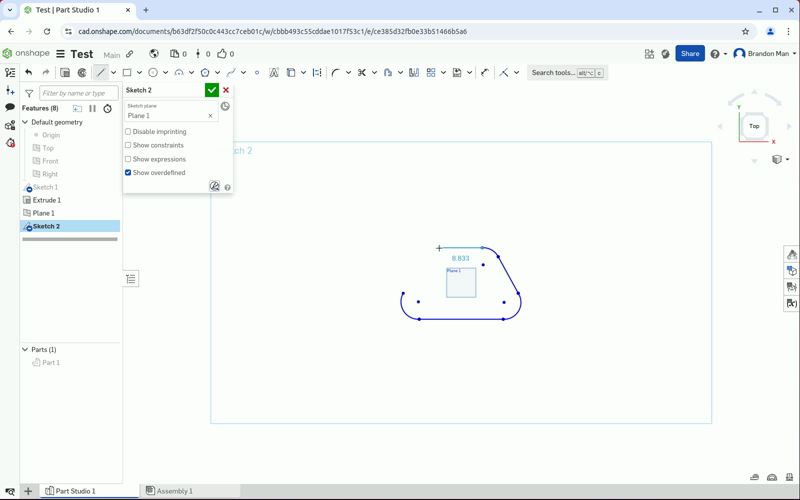
click(439, 247)
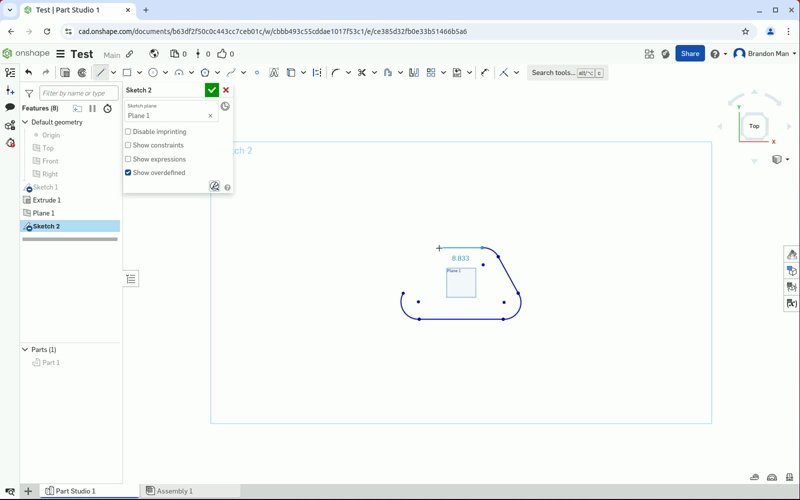
key_up(shift)
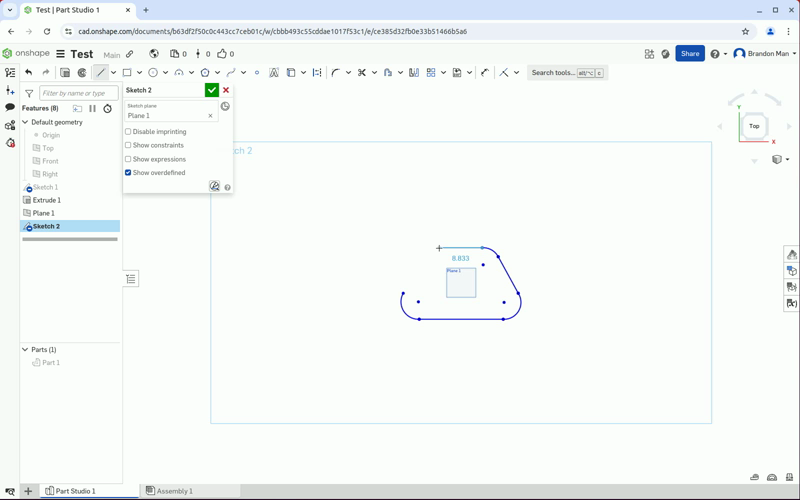
key(esc)
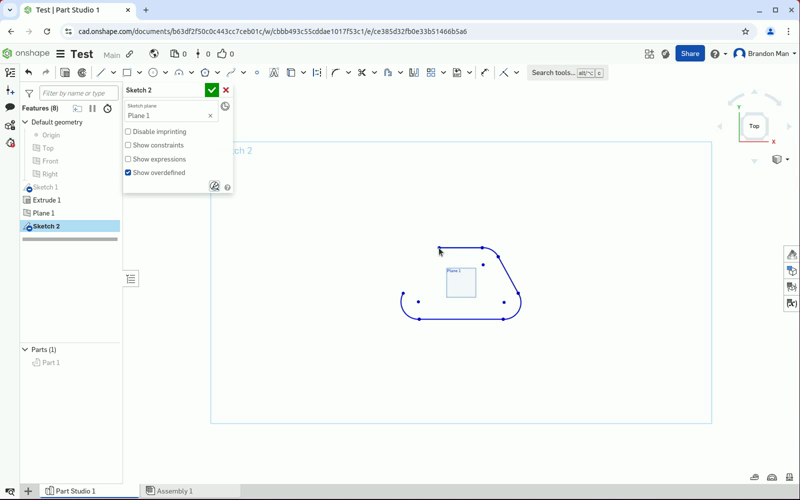
key(a)
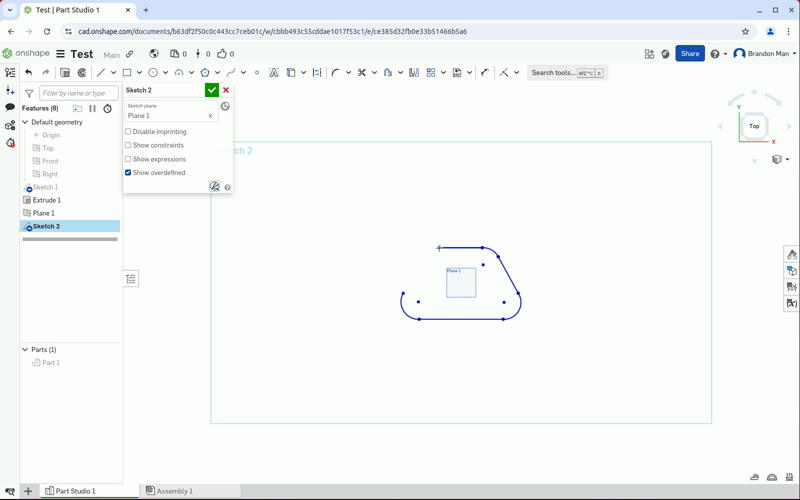
mouse_move(439, 247)
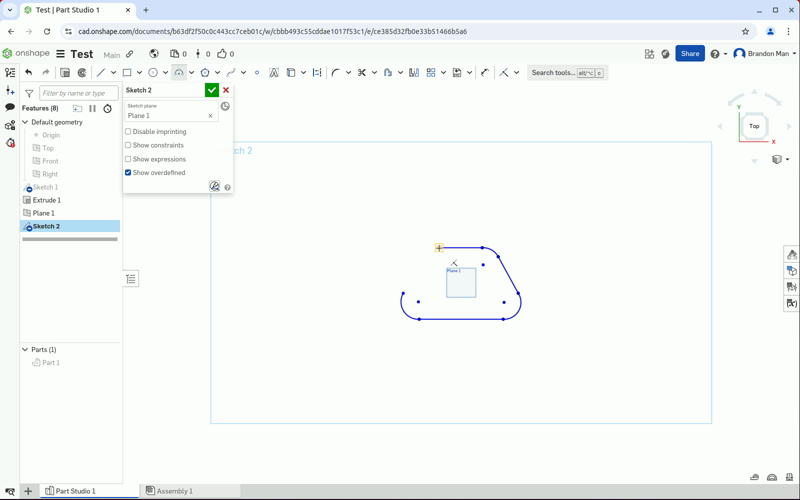
click(439, 247)
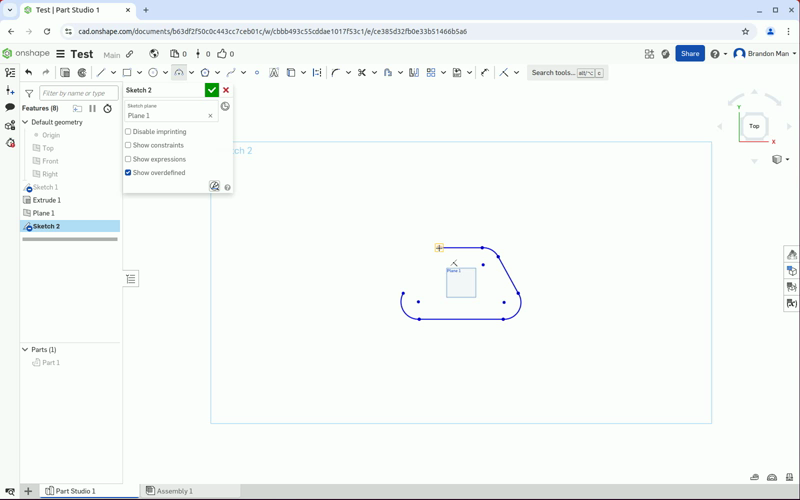
key_down(shift)
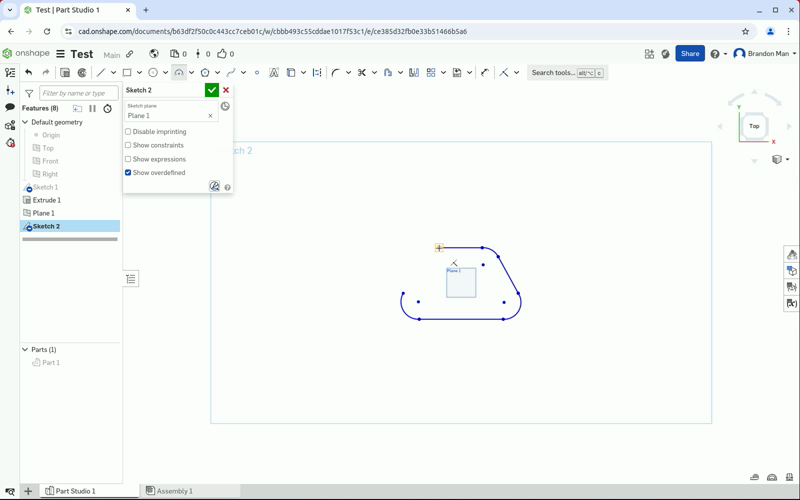
mouse_move(422, 256)
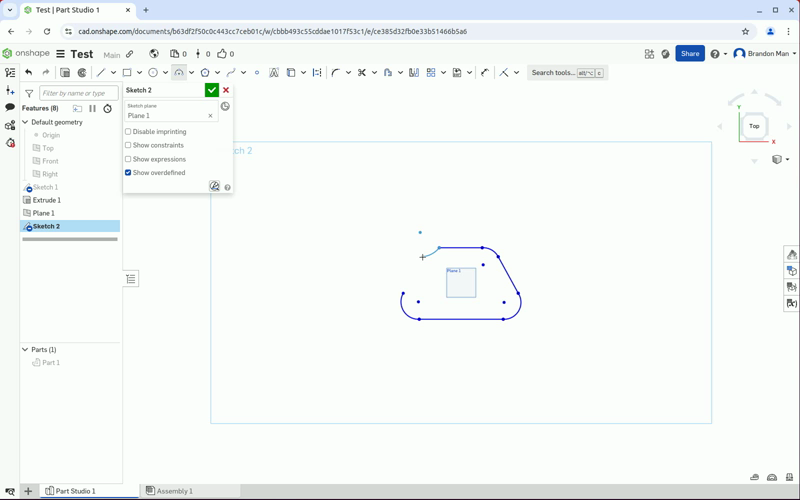
click(422, 256)
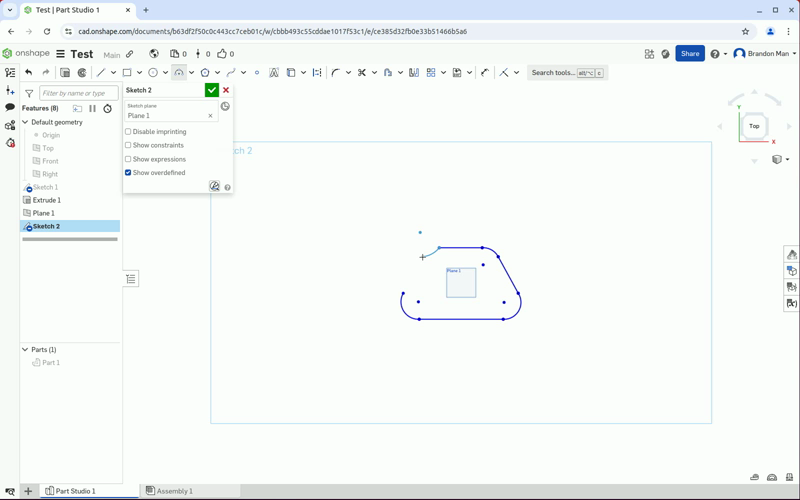
mouse_move(429, 249)
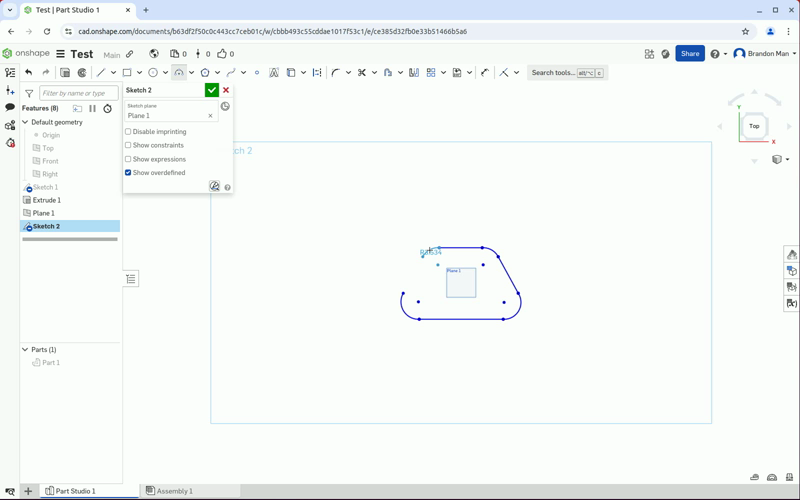
click(429, 249)
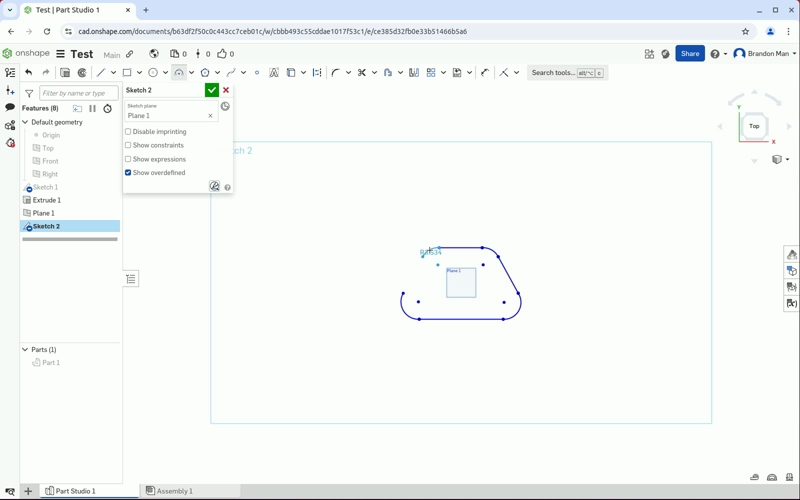
key_up(shift)
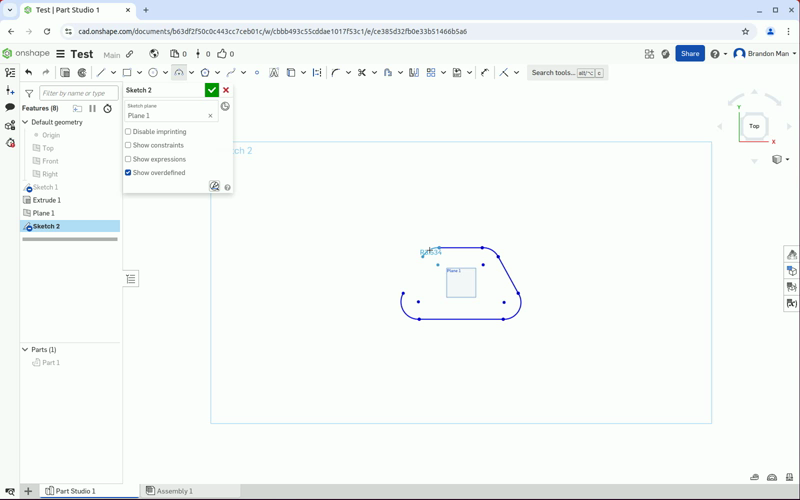
key(esc)
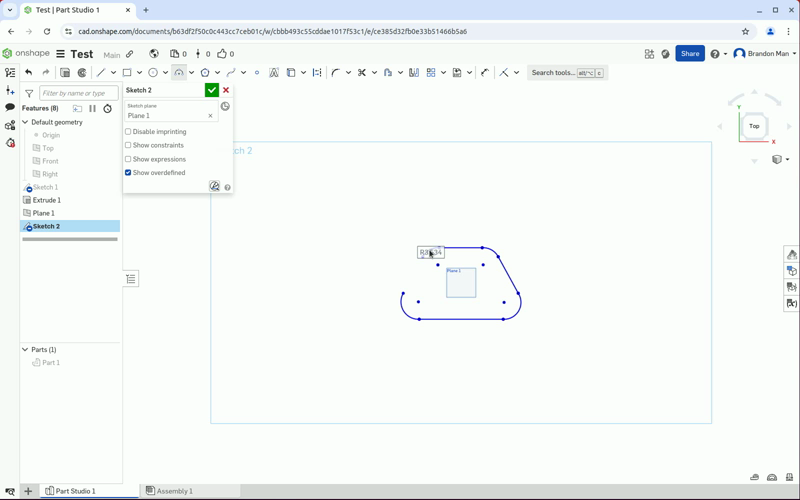
key(l)
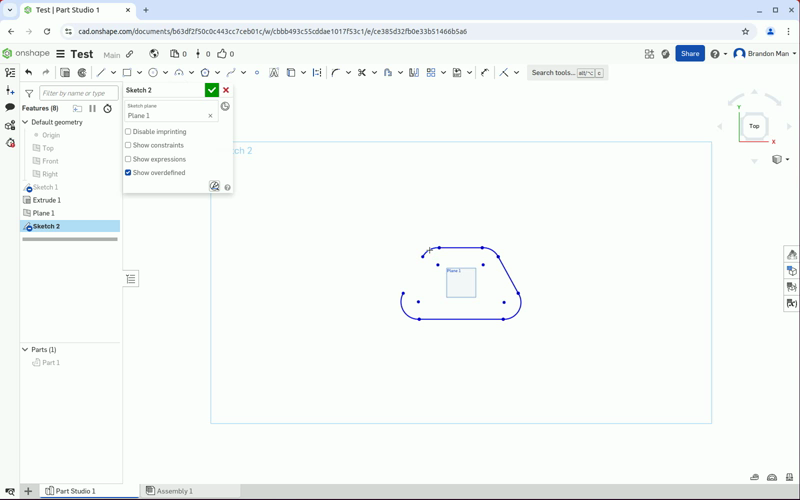
mouse_move(422, 256)
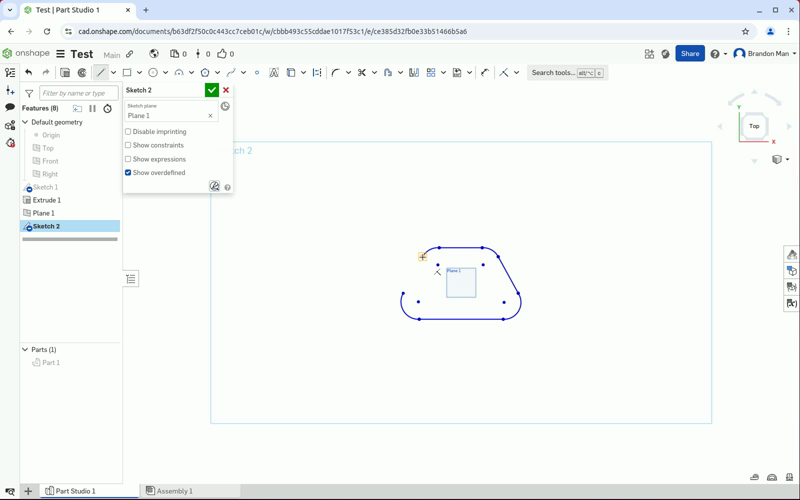
click(422, 256)
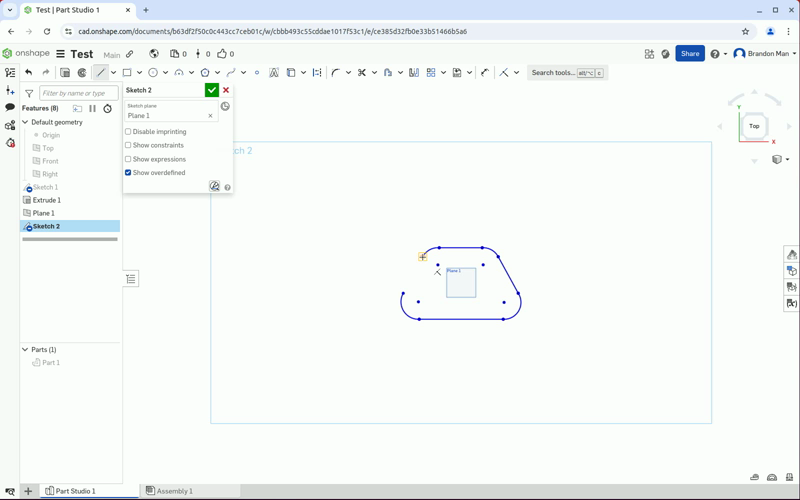
mouse_move(453, 256)
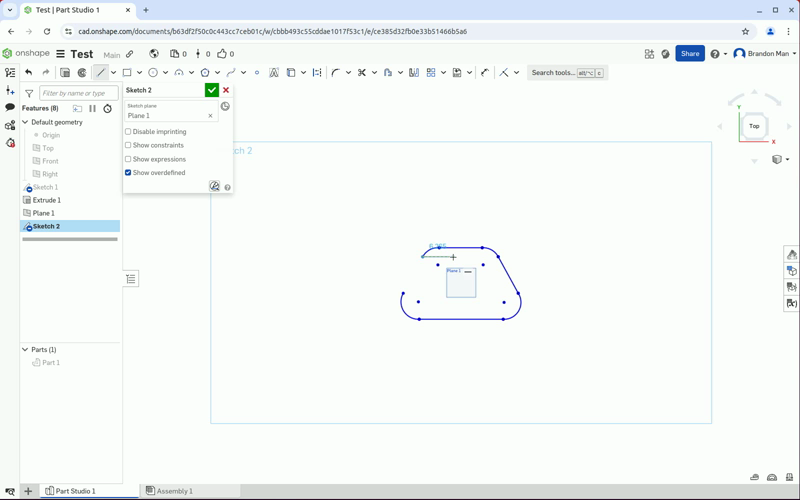
key_down(shift)
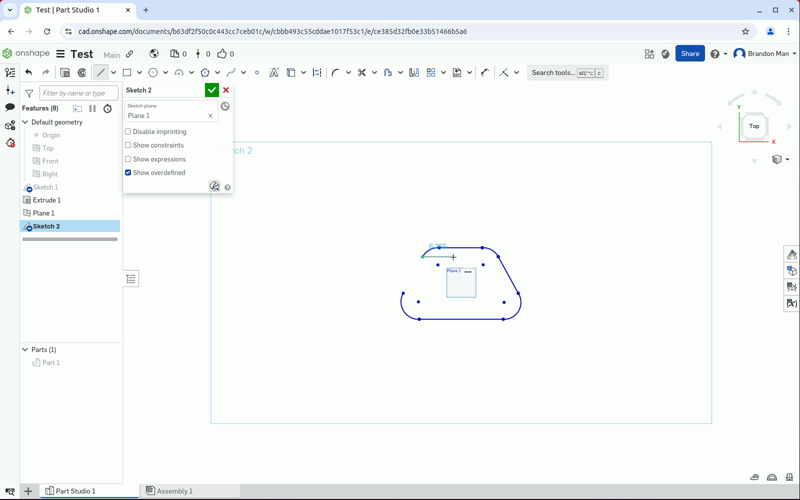
mouse_move(403, 293)
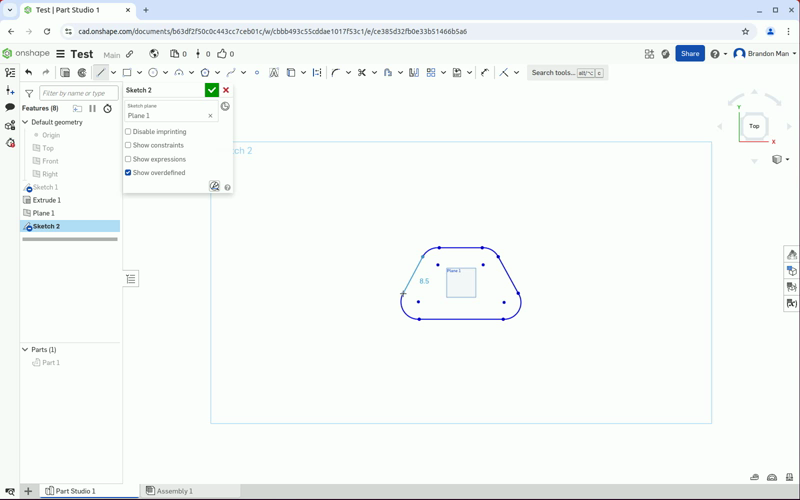
key_up(shift)
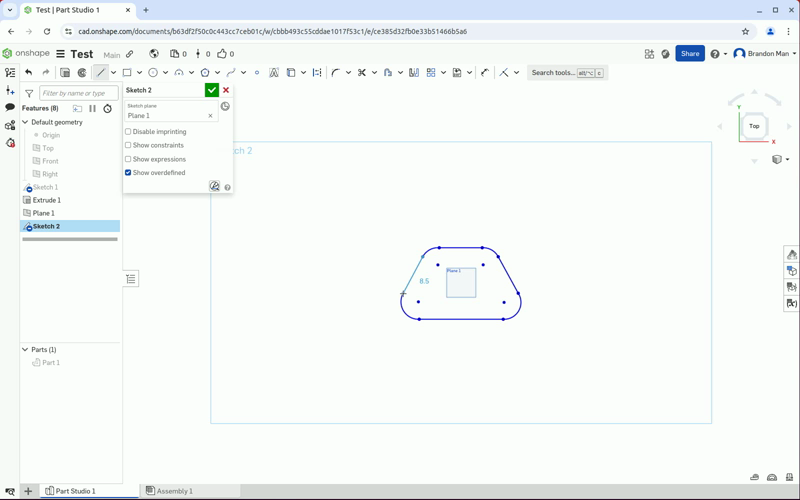
click(403, 293)
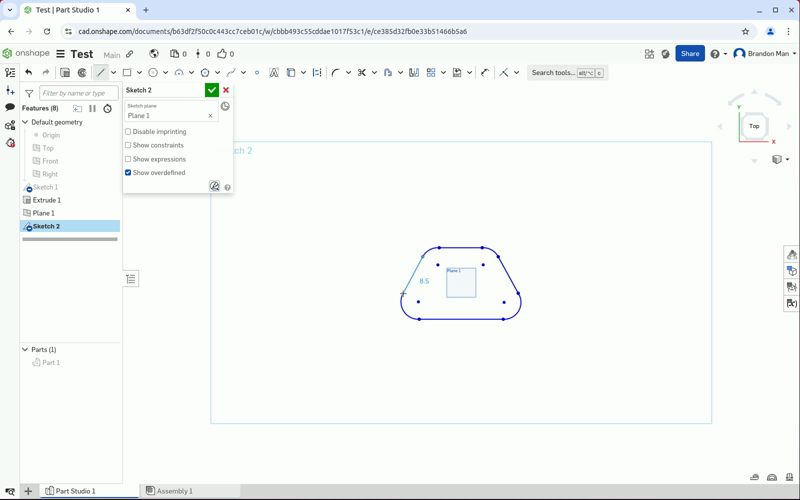
key(esc)
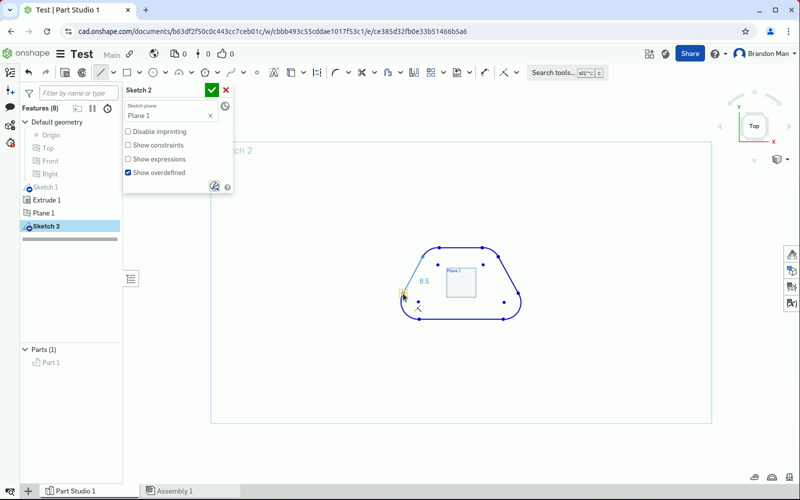
mouse_move(478, 287)
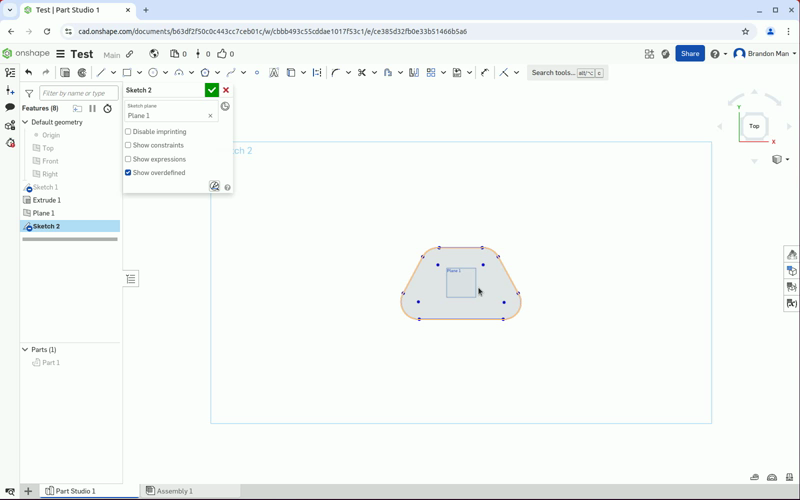
click(478, 287)
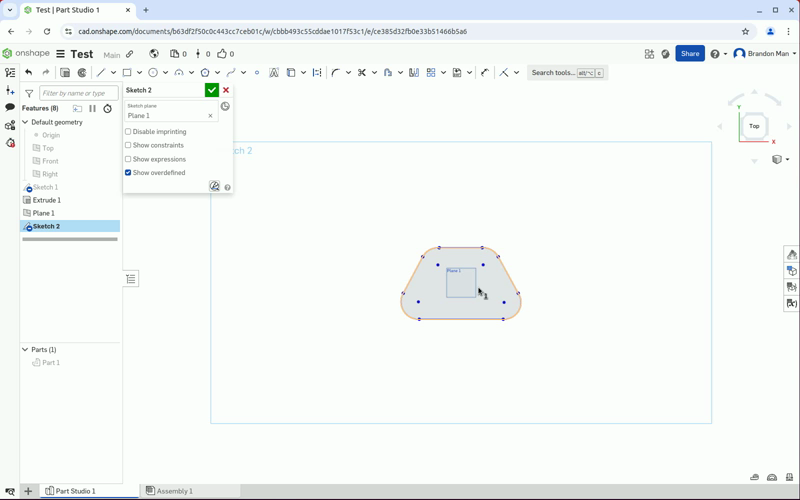
mouse_move(73, 352)
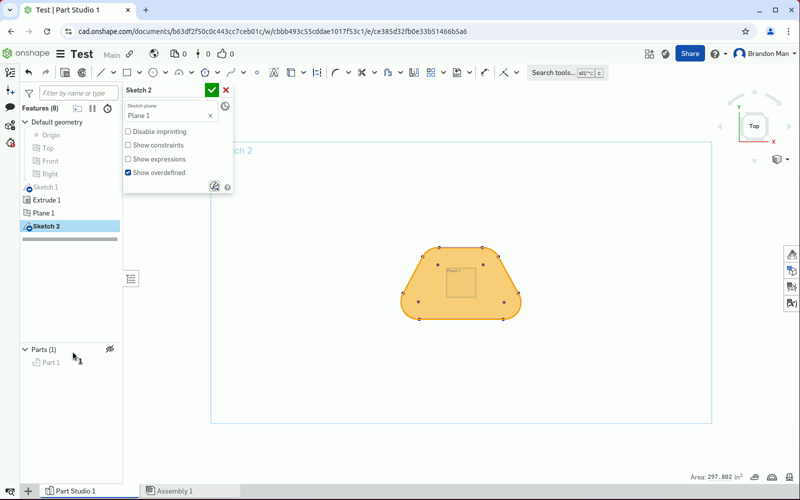
key(shift+y)
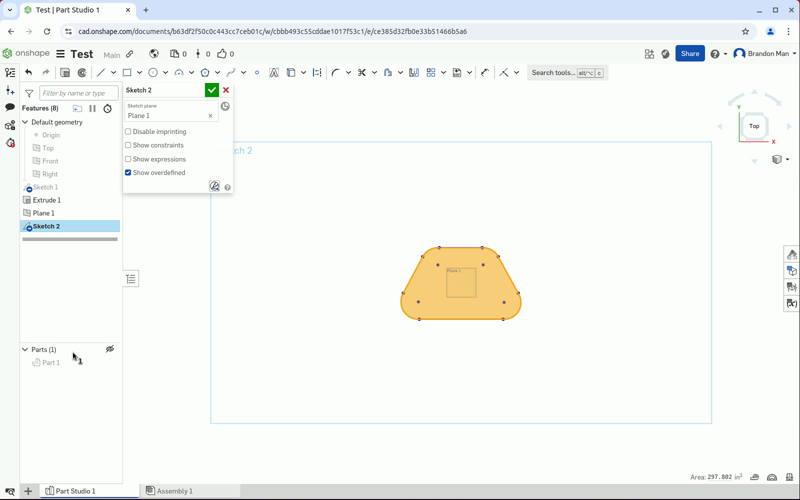
key(shift+e)
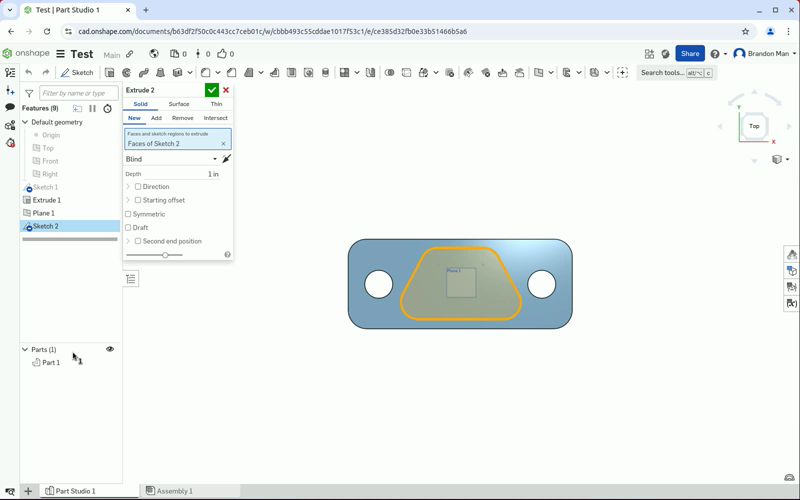
mouse_move(143, 106)
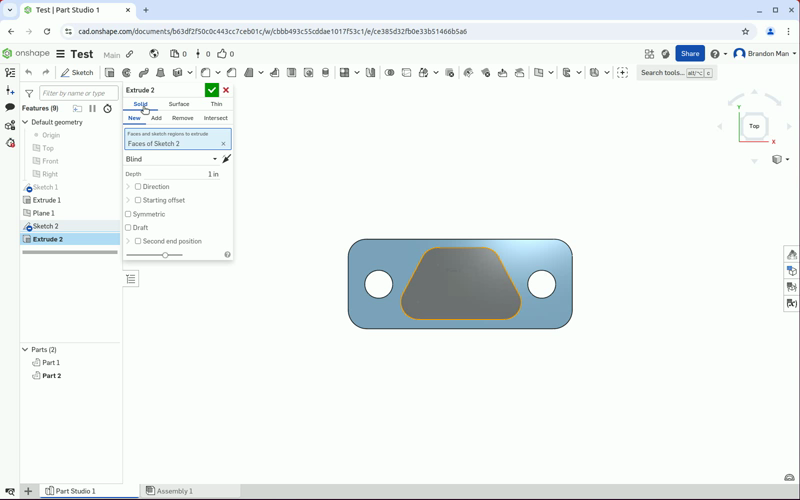
click(143, 106)
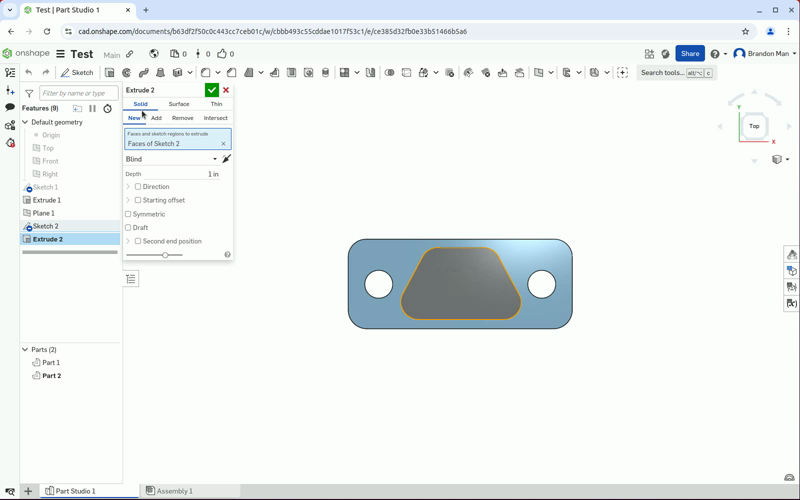
mouse_move(137, 120)
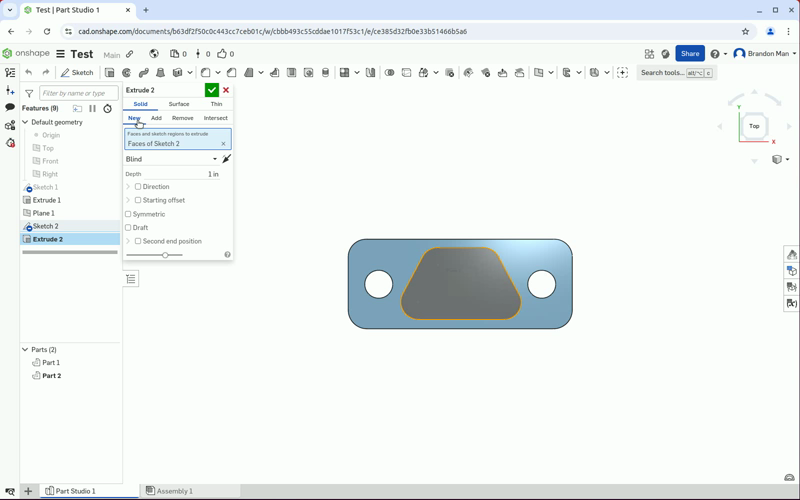
click(137, 120)
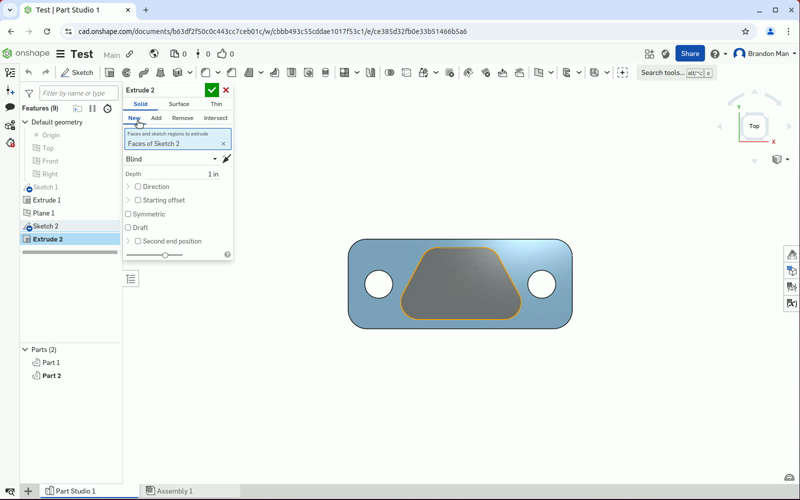
key(tab, 4)
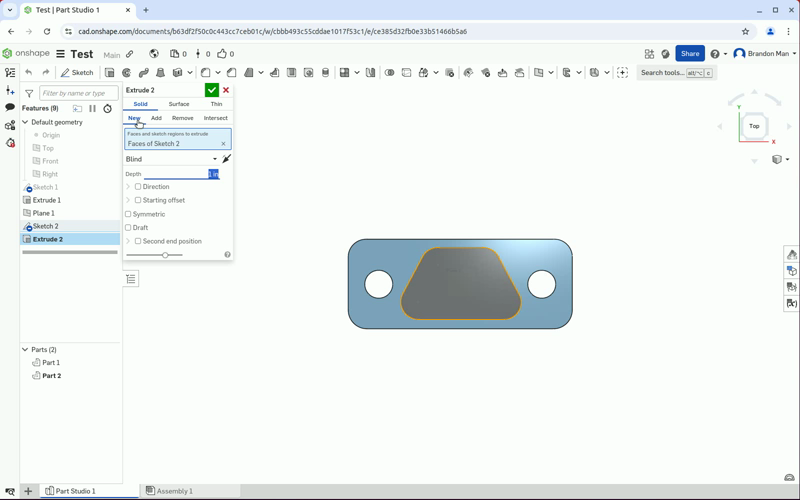
text(11.554)
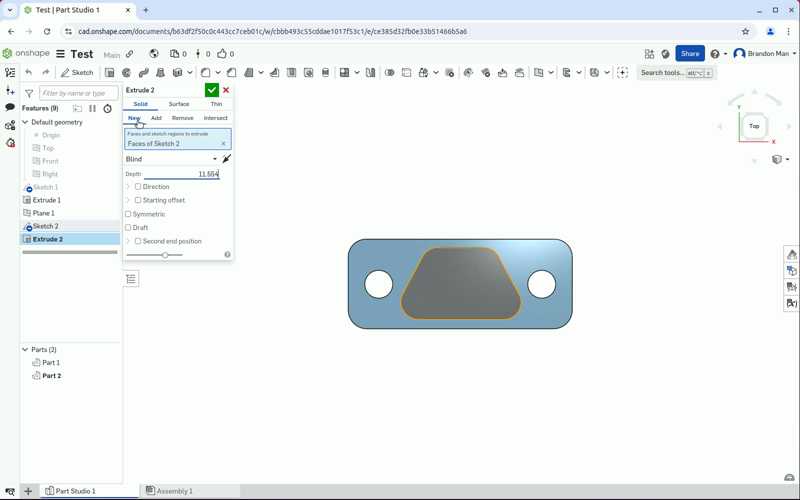
key(enter)
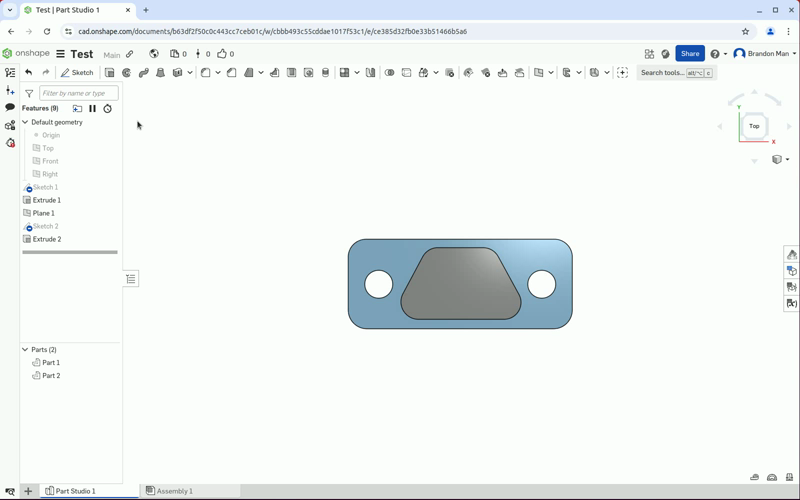
key(shift+h)
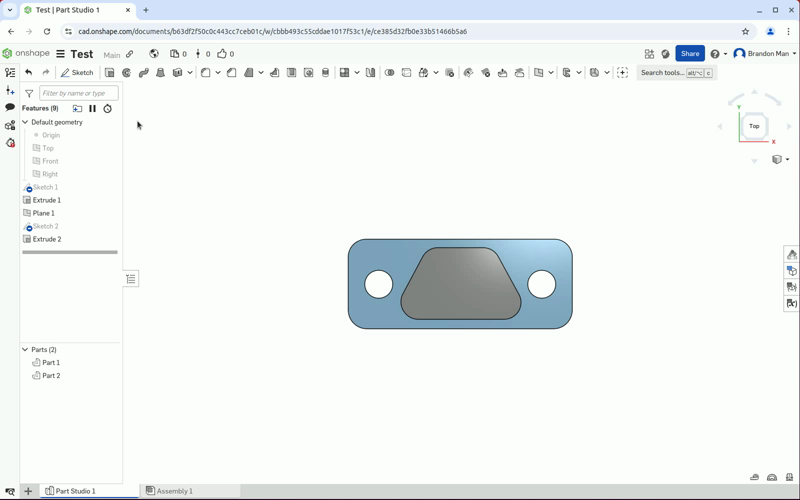
key(shift+h)
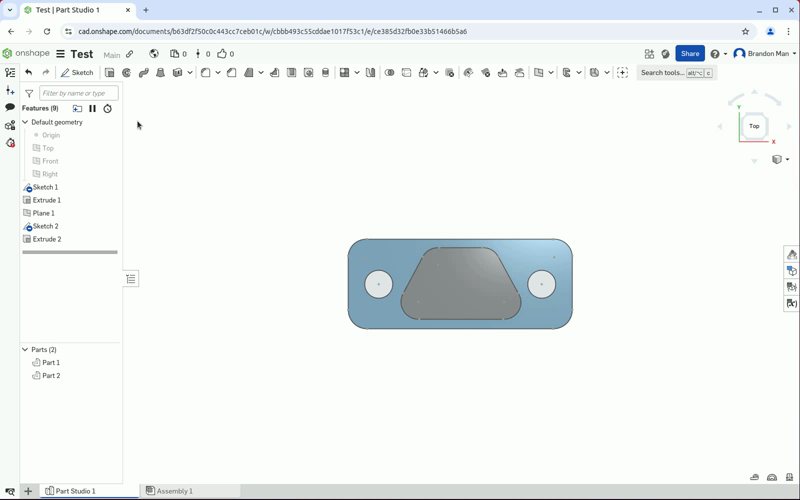
key(shift+7)
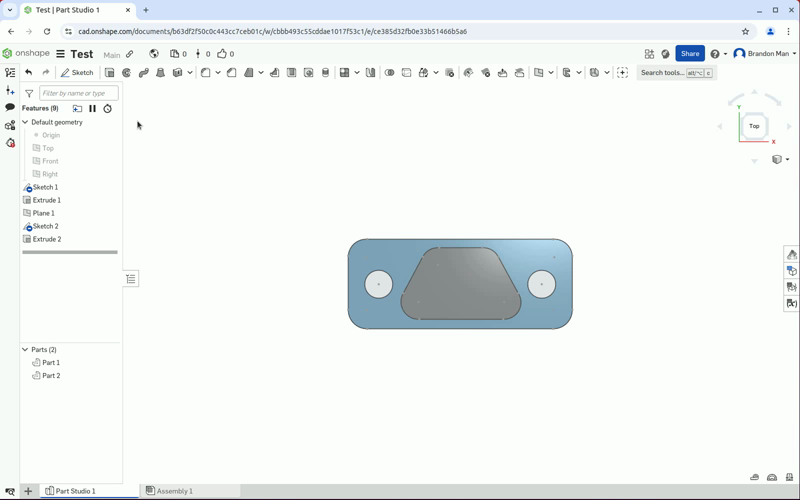
key(up, 3)
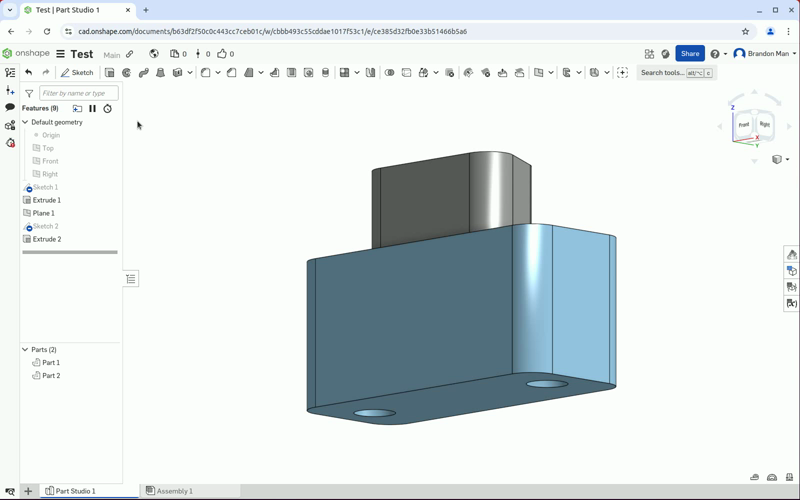
key(left, 3)
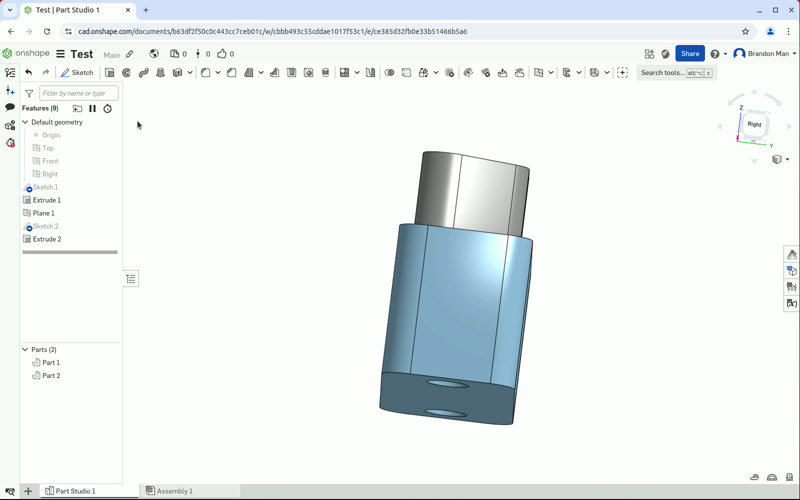
key(right, 3)
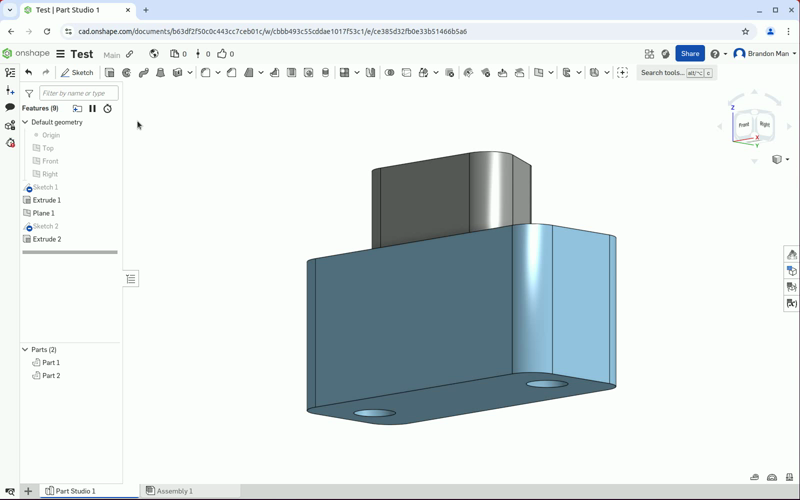
key(down, 3)
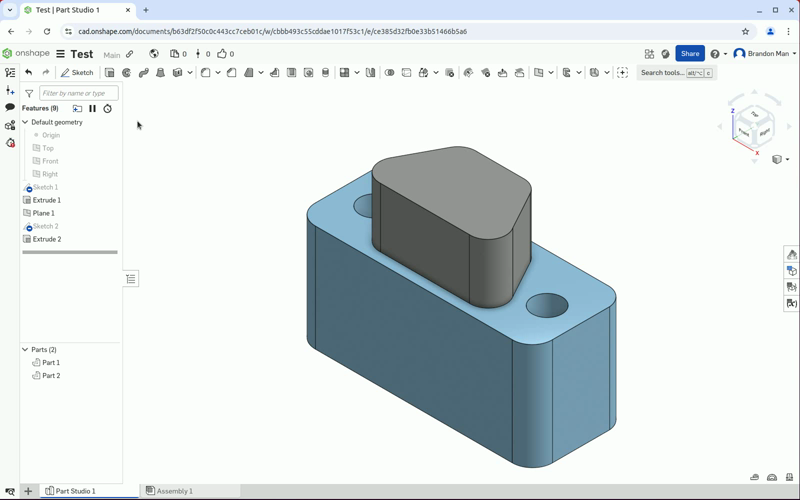
mouse_move(73, 189)
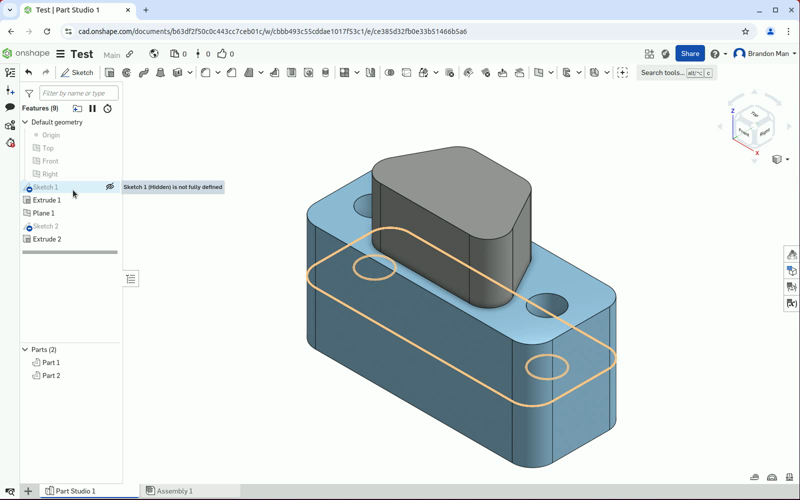
click(73, 189)